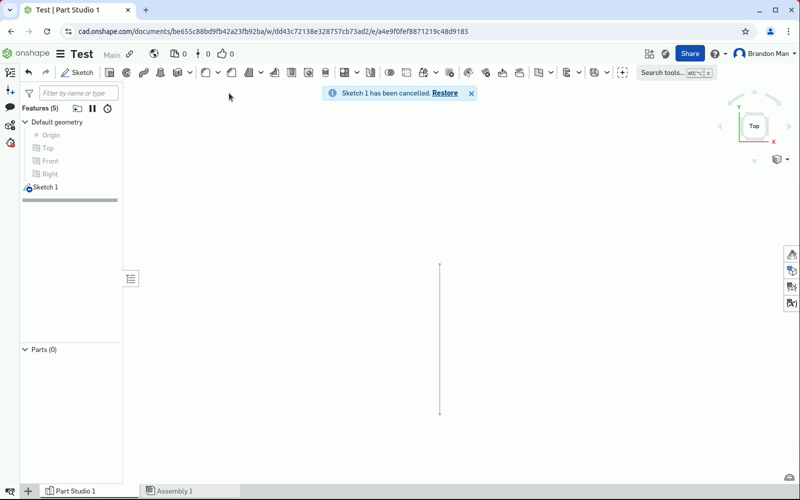
key(shift+h)
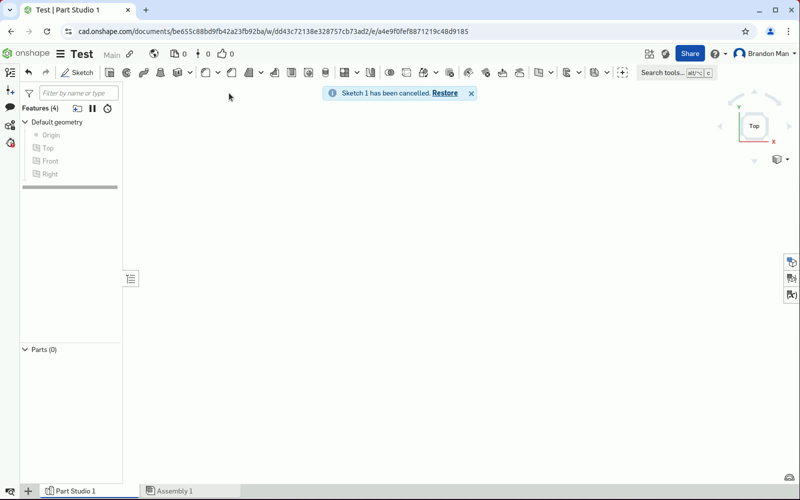
mouse_move(73, 352)
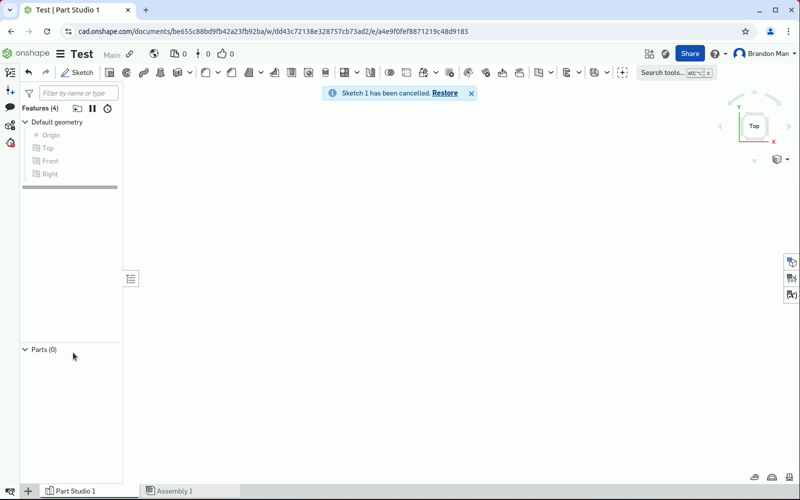
key(y)
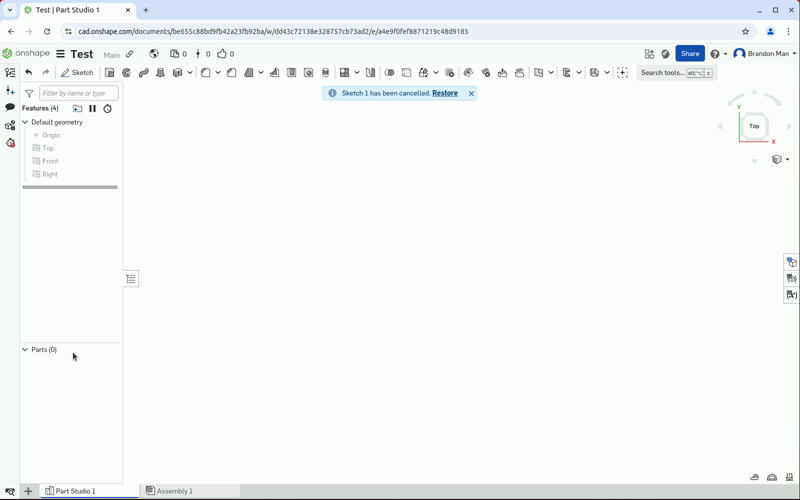
key(shift+p)
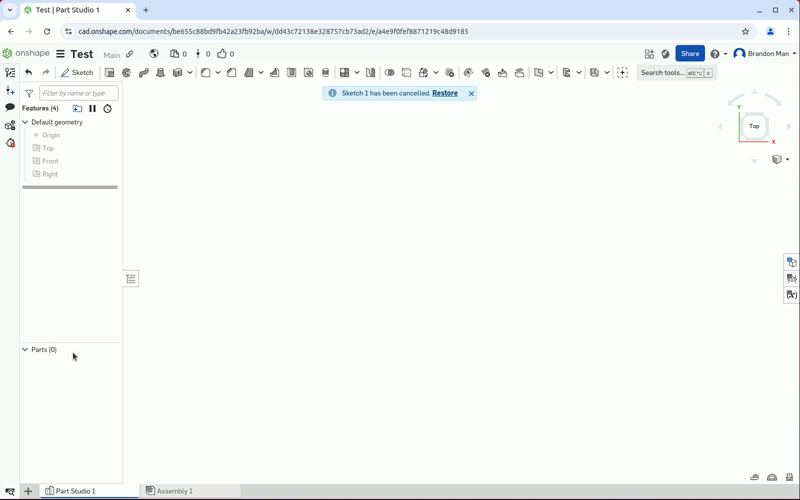
key(space)
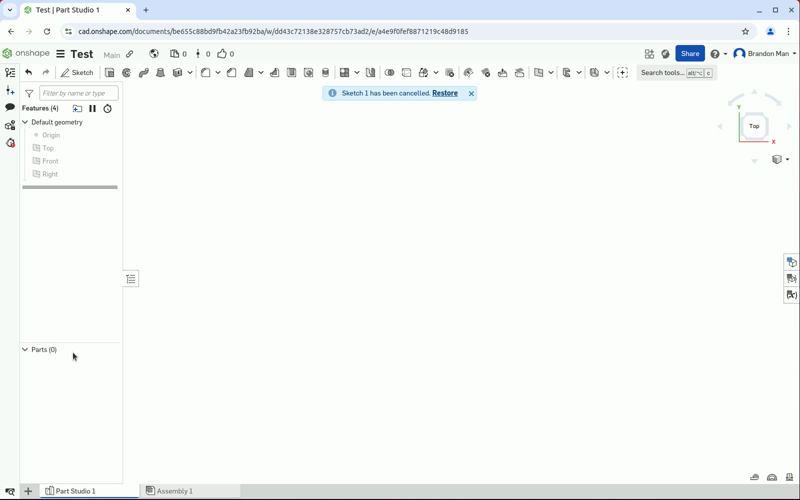
key_down(shift)
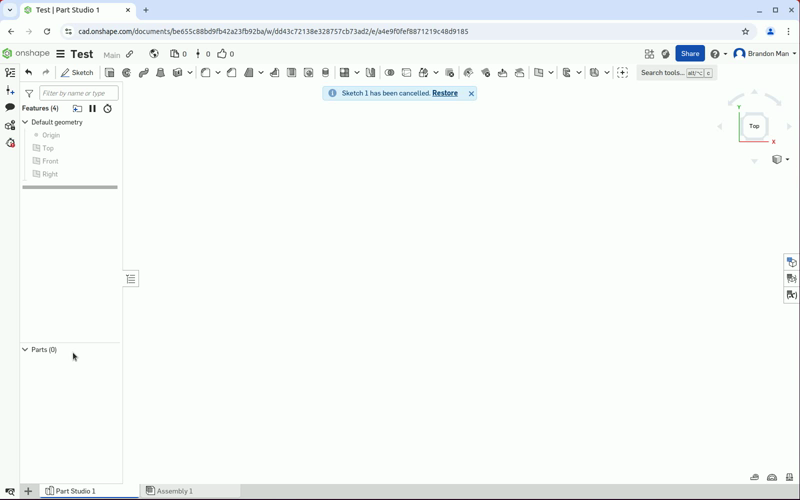
key(up)
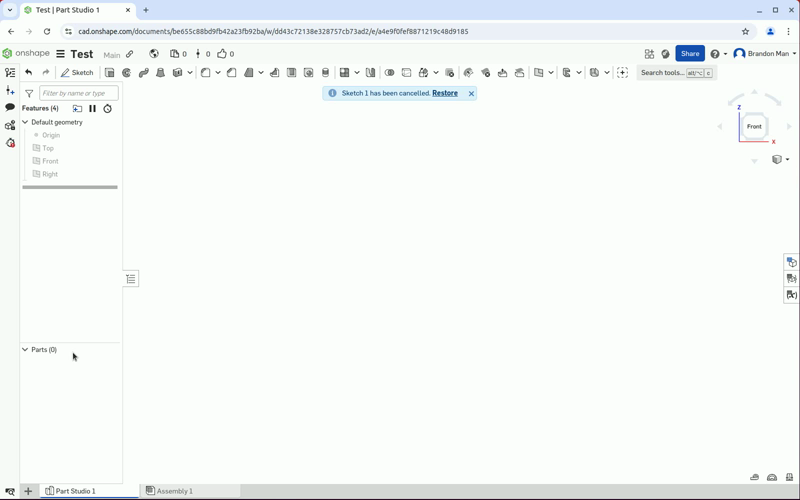
key_up(shift)
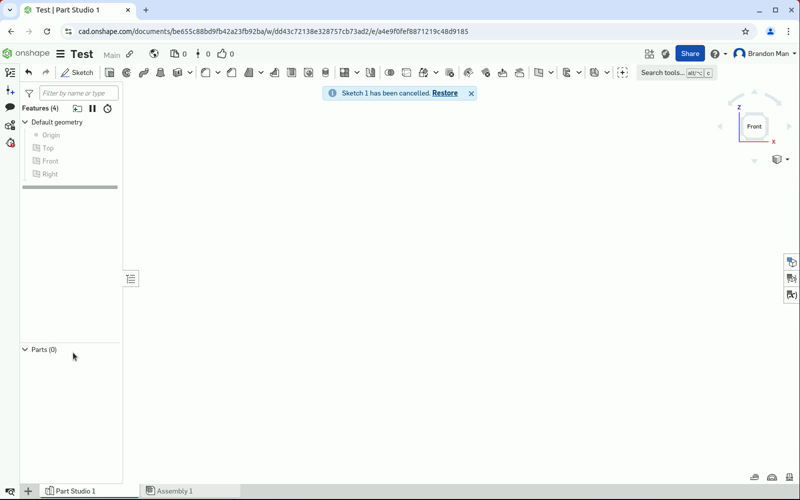
mouse_move(73, 352)
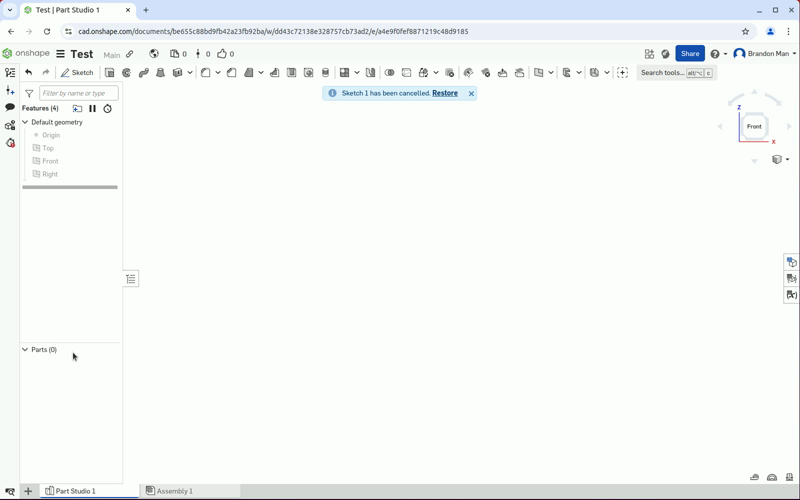
key(shift+y)
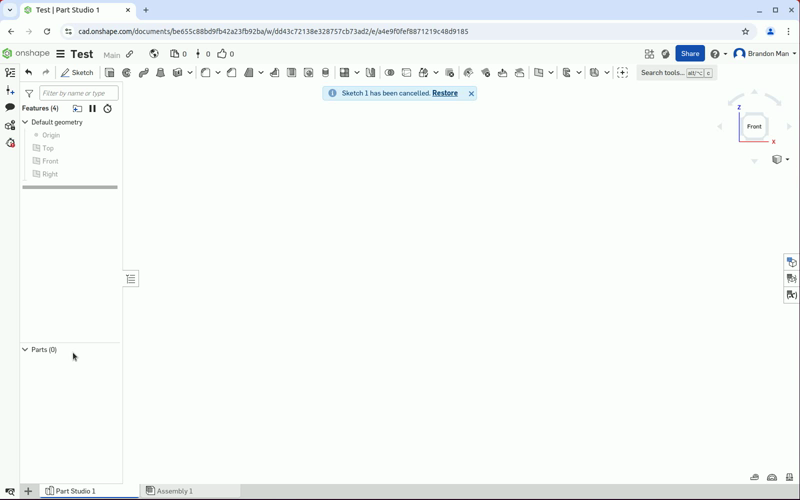
key(shift+s)
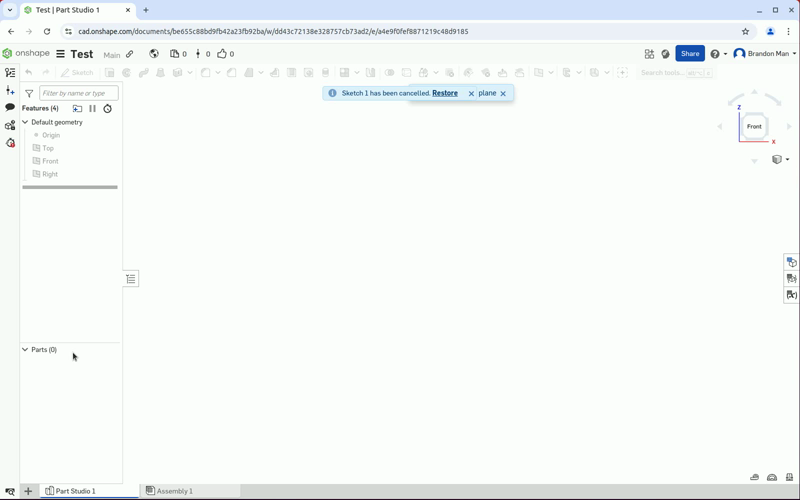
mouse_move(73, 163)
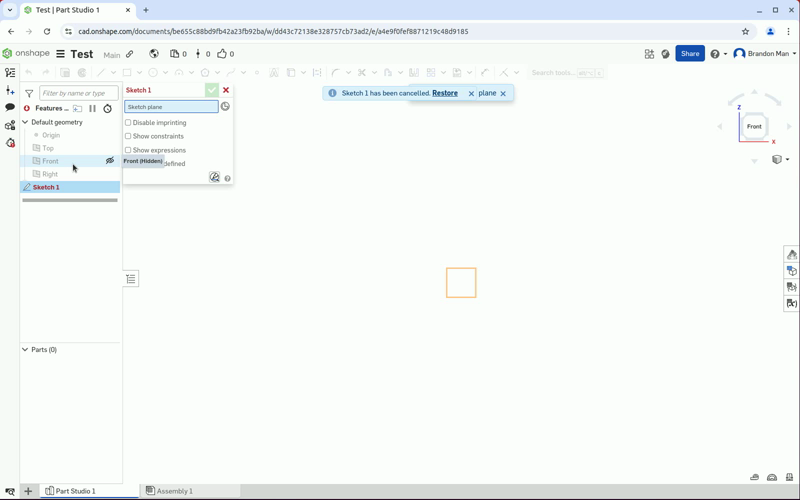
click(73, 163)
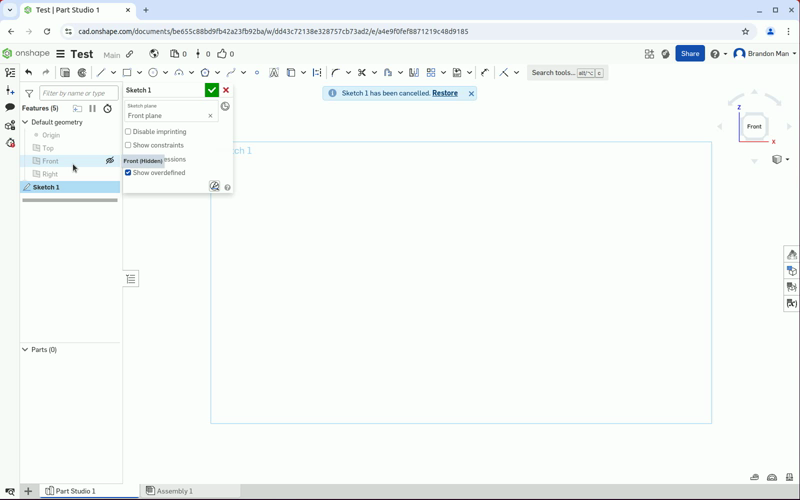
mouse_move(73, 352)
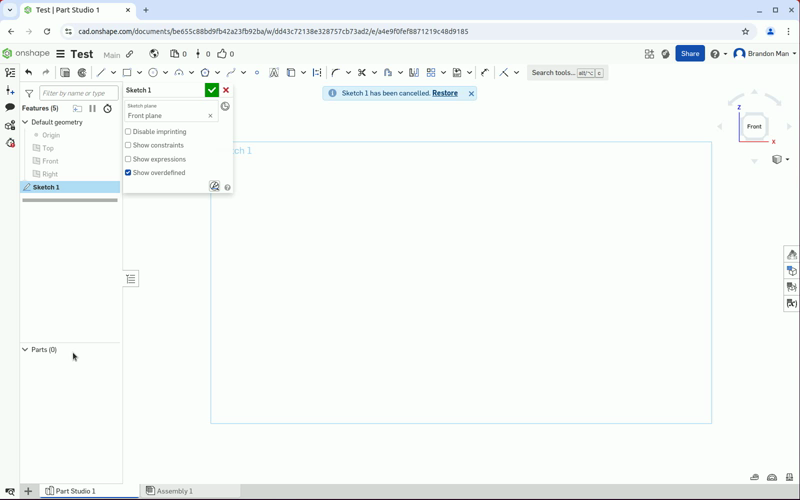
key(y)
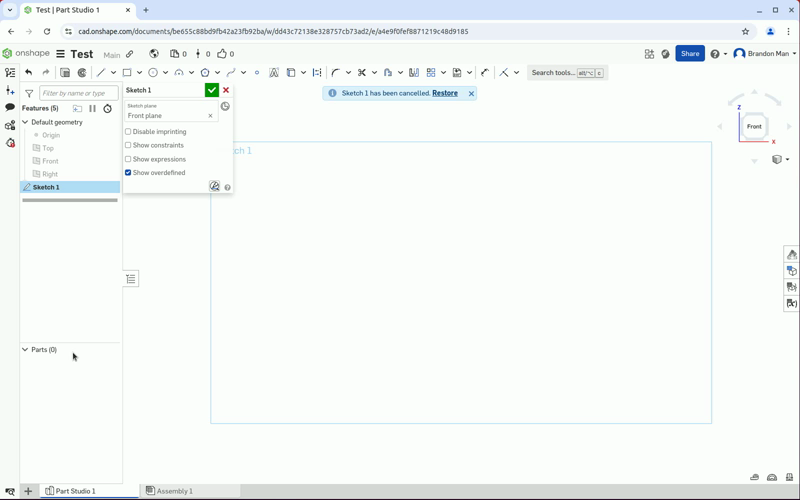
key(l)
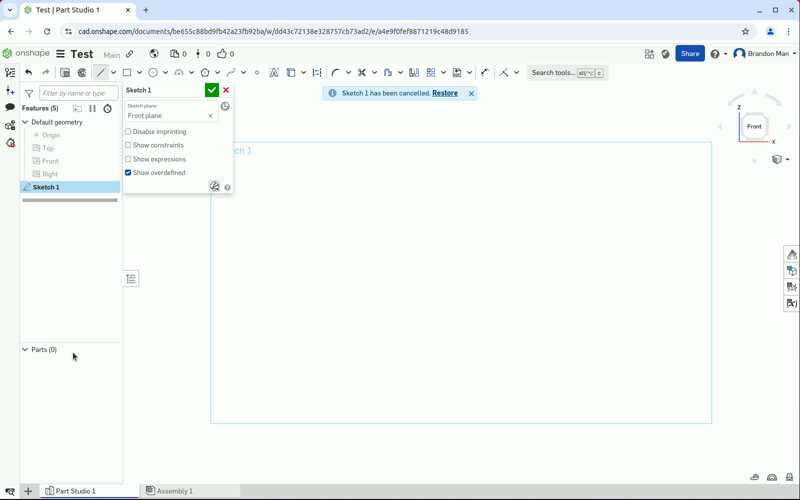
key_down(shift)
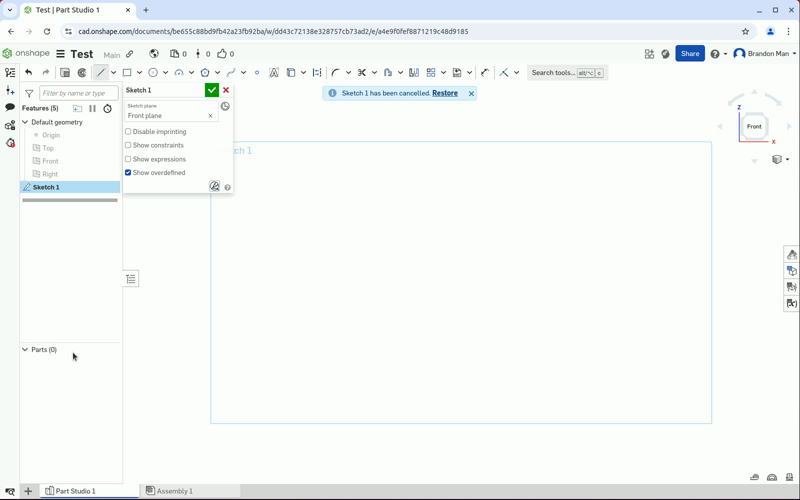
mouse_move(348, 360)
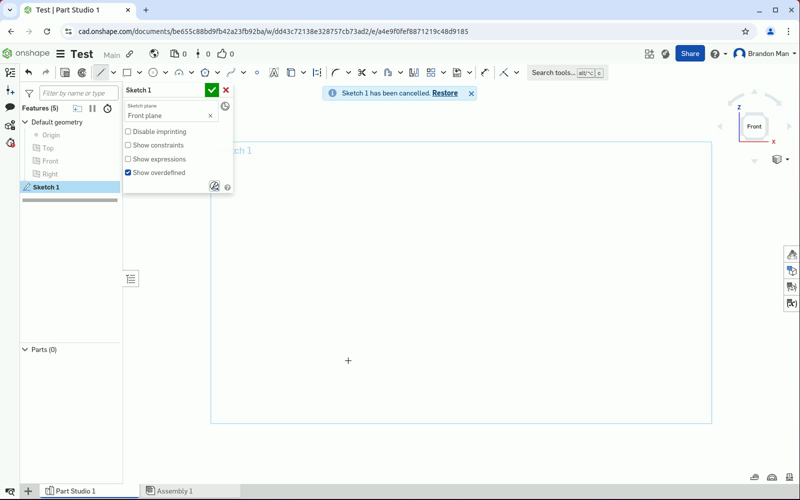
click(348, 360)
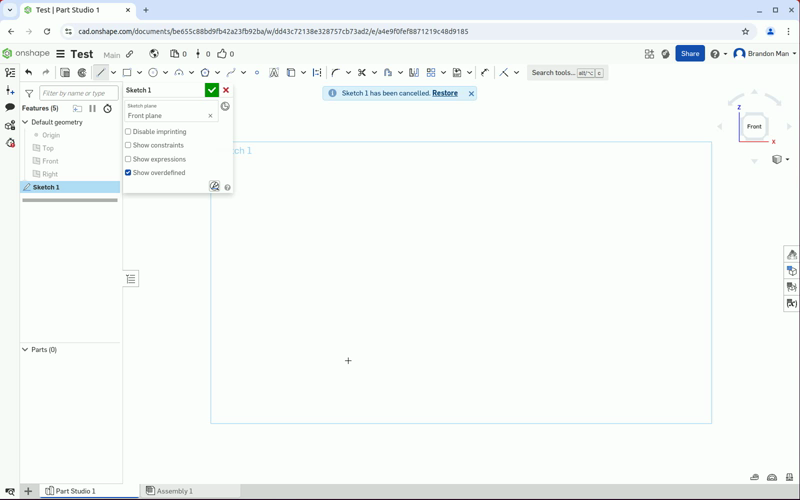
key_up(shift)
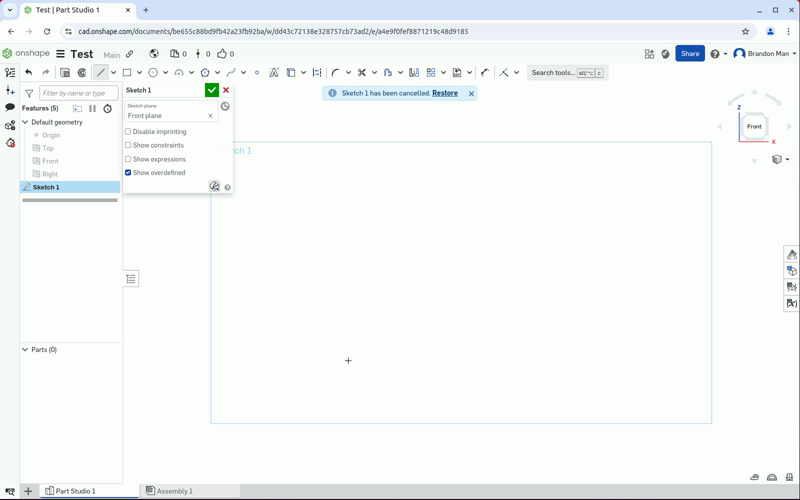
key_down(shift)
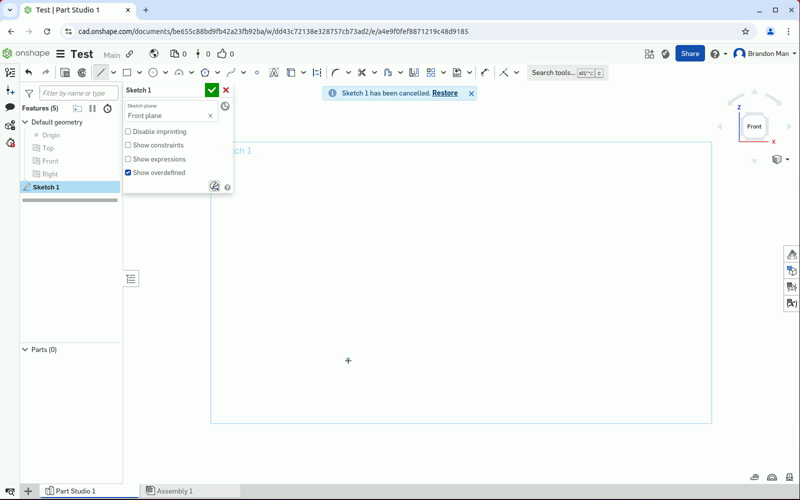
mouse_move(564, 360)
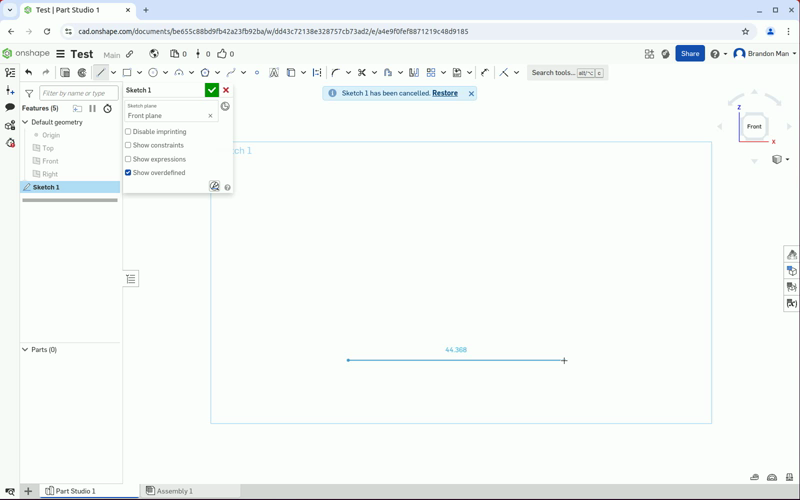
click(564, 360)
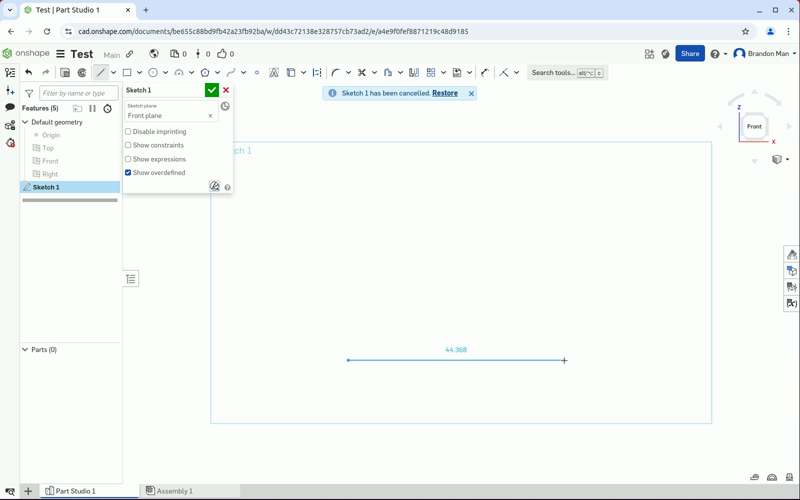
key_up(shift)
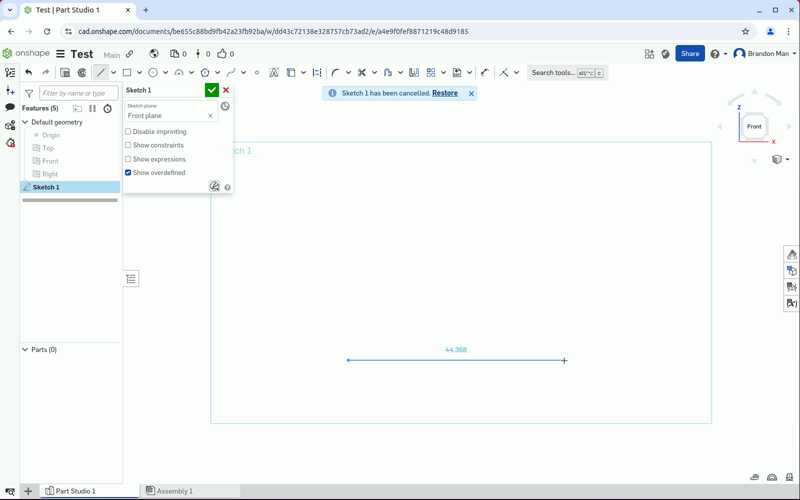
key_down(shift)
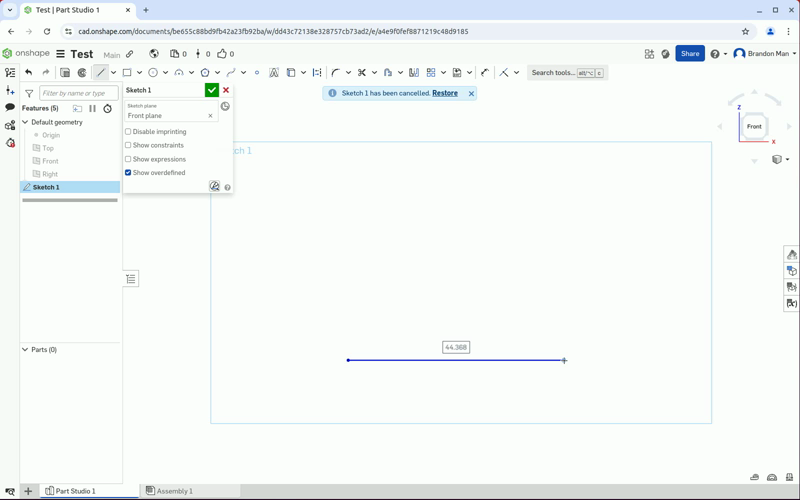
mouse_move(564, 226)
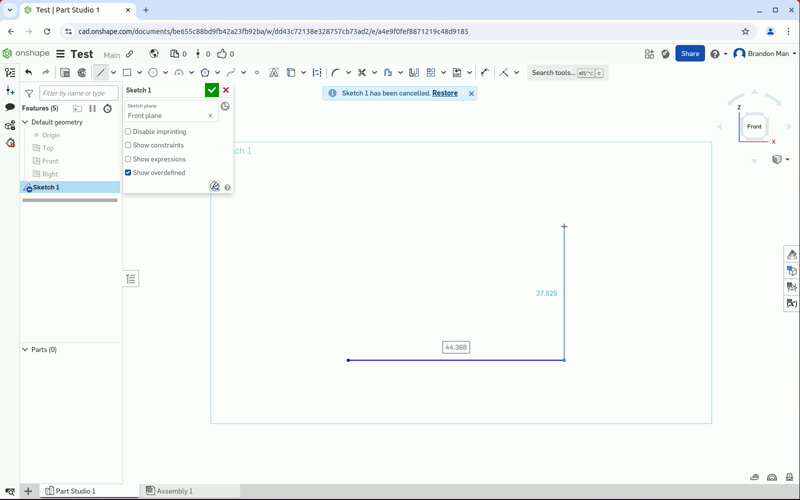
click(564, 226)
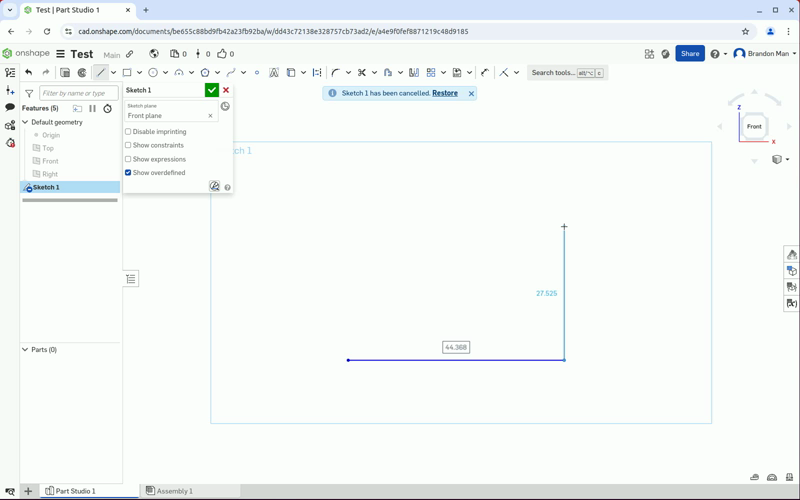
key_up(shift)
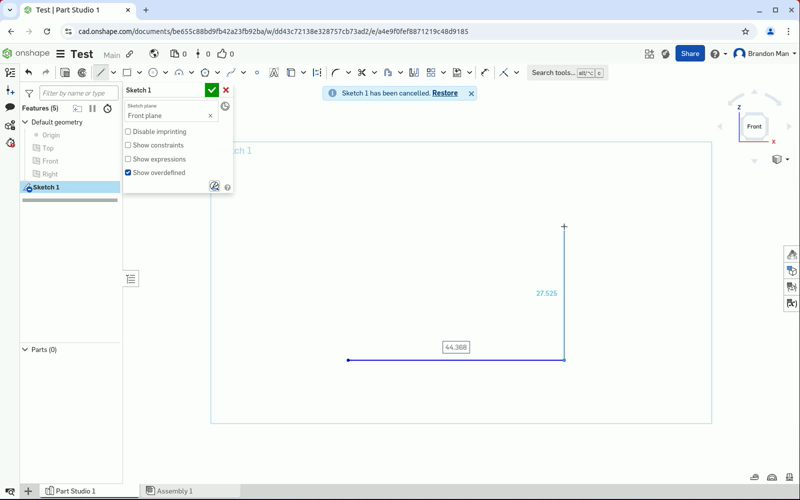
key_down(shift)
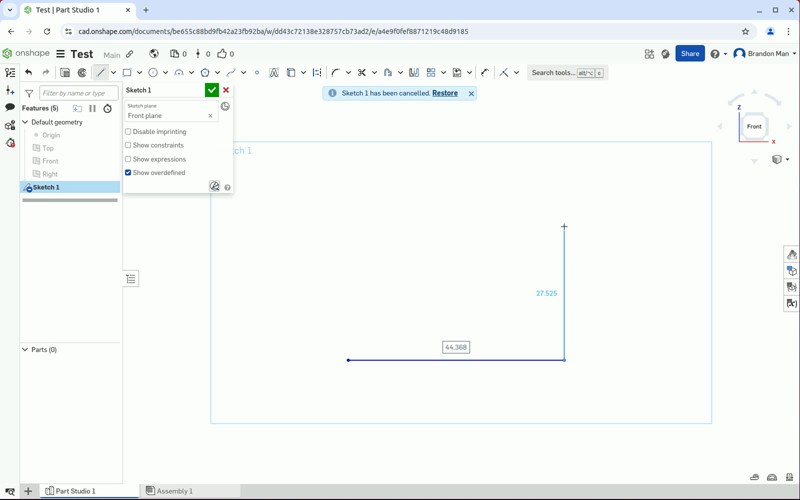
mouse_move(348, 226)
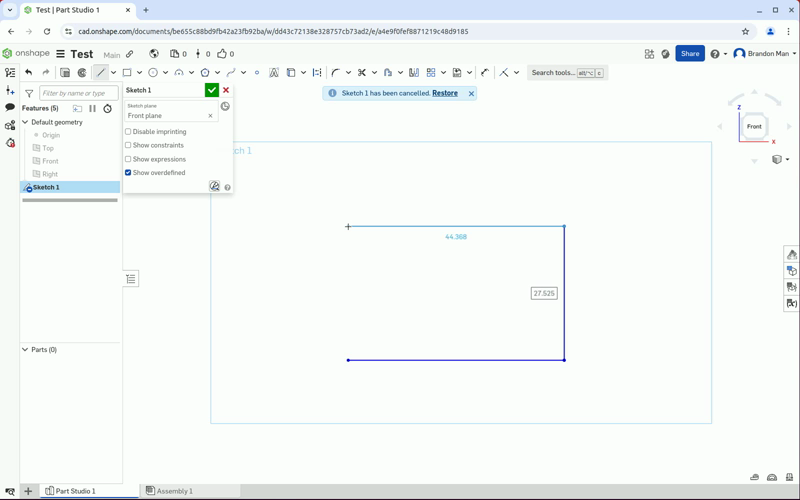
click(348, 226)
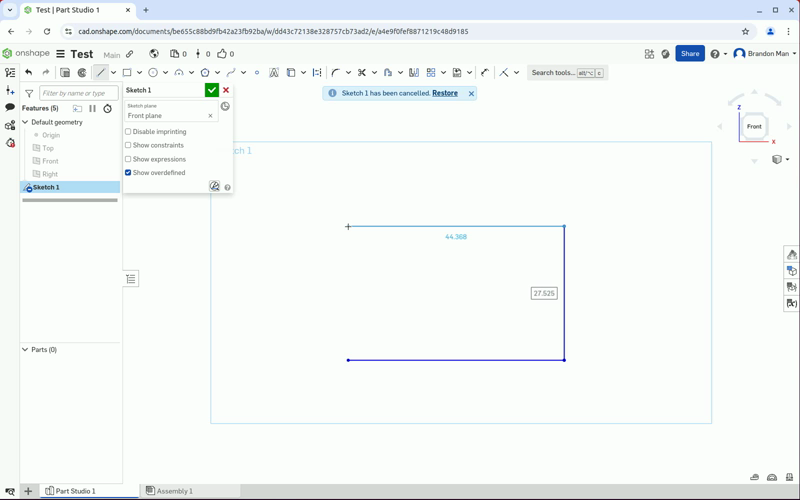
key_up(shift)
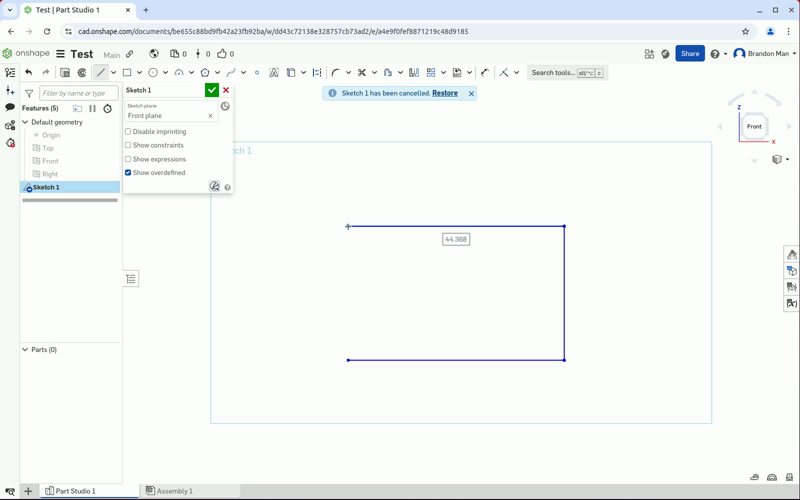
key_down(shift)
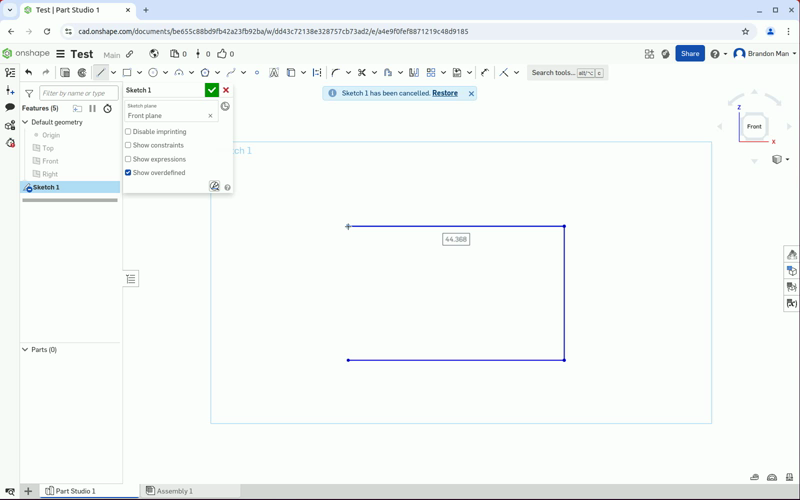
mouse_move(348, 360)
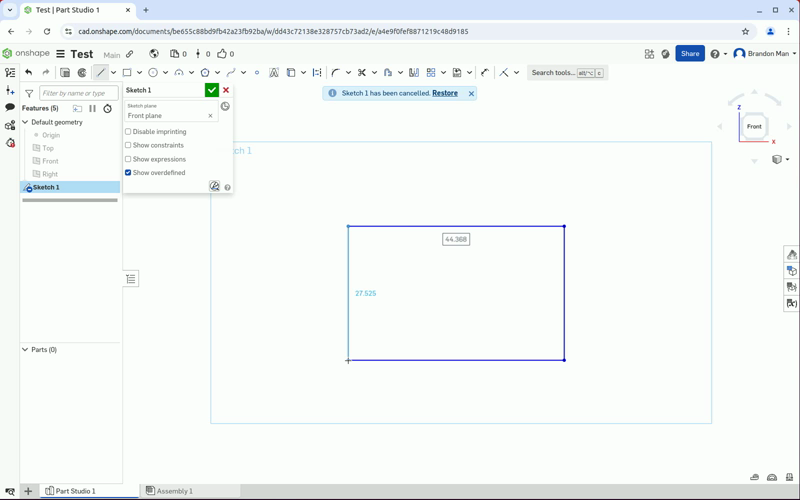
key_up(shift)
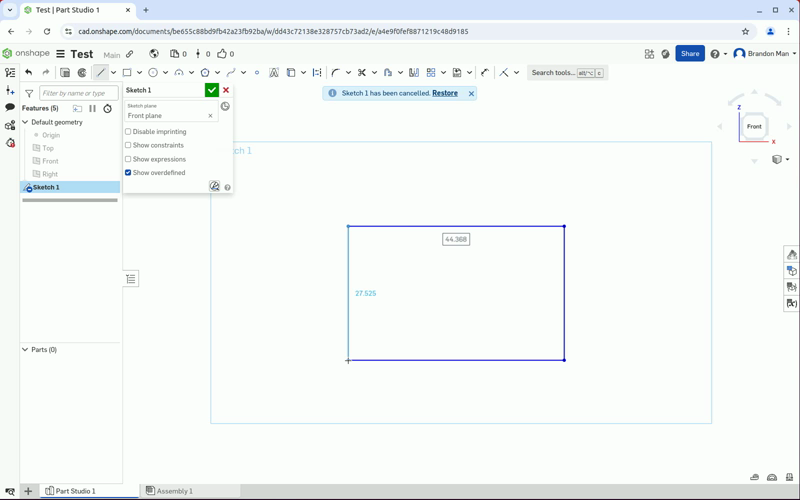
click(348, 360)
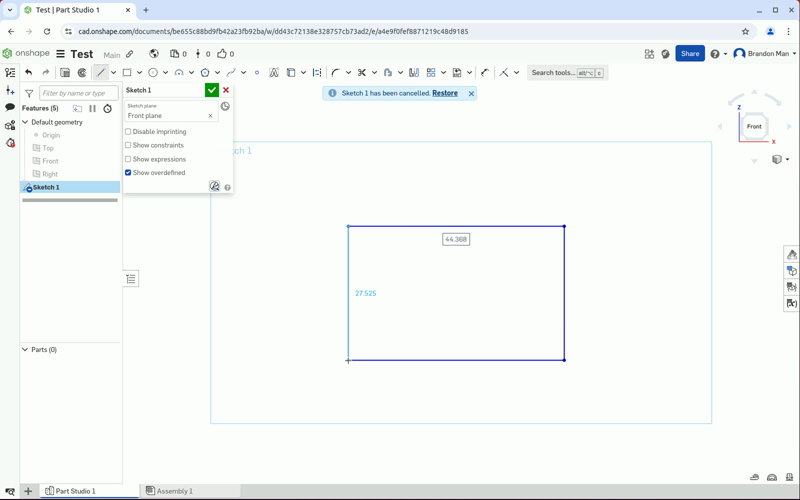
key(esc)
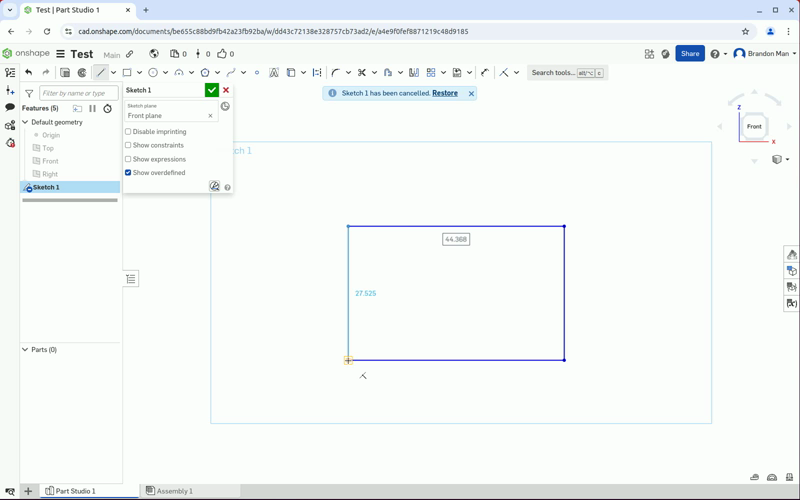
key(c)
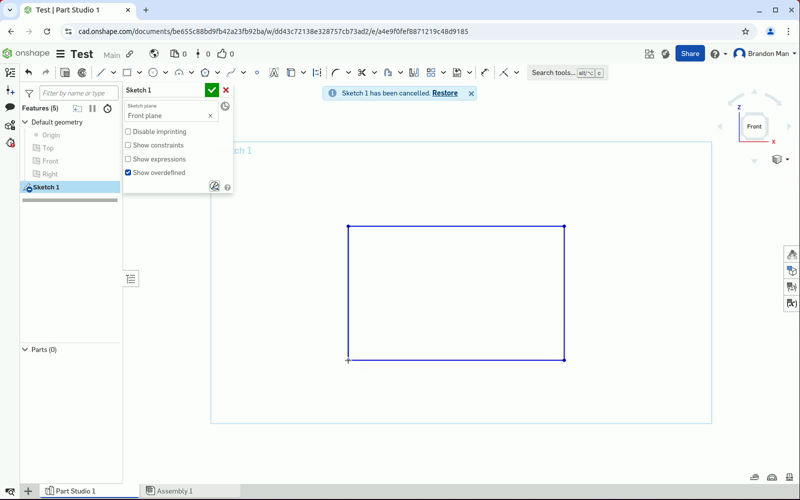
key_down(shift)
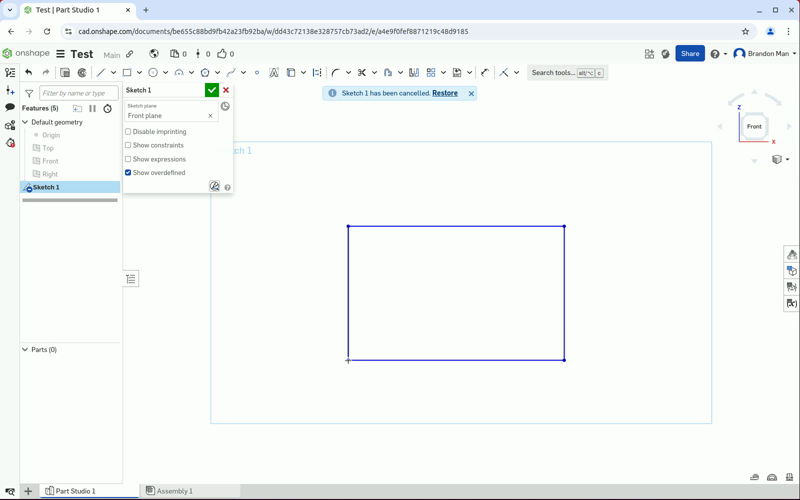
mouse_move(411, 292)
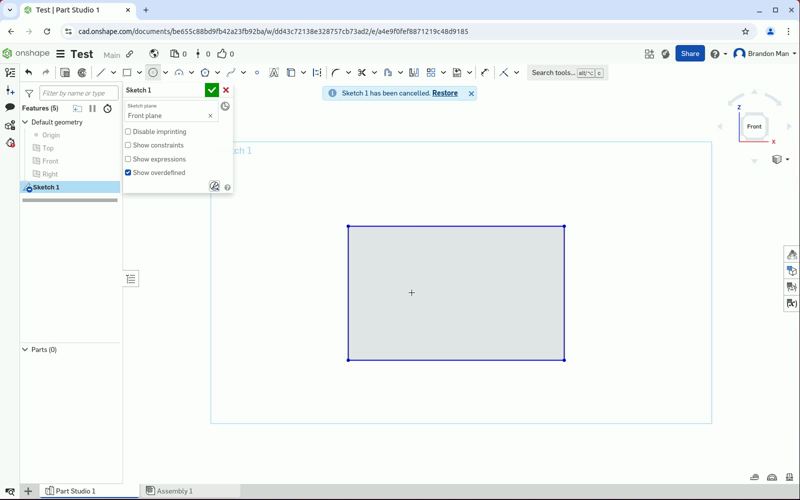
click(411, 292)
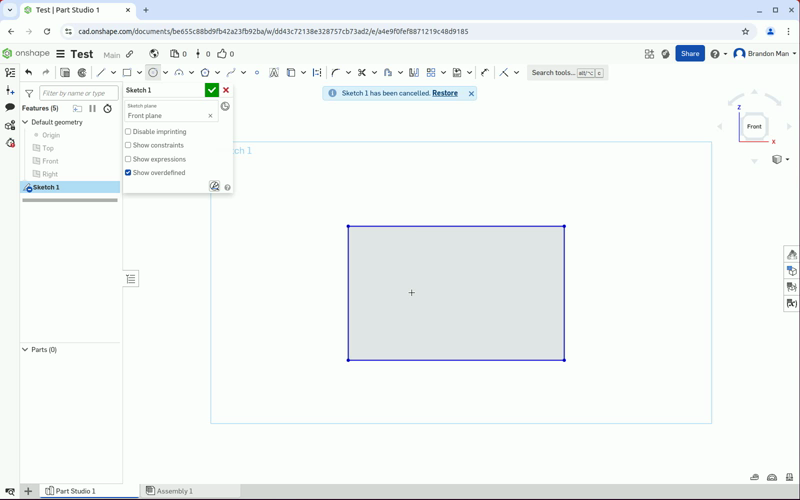
key_up(shift)
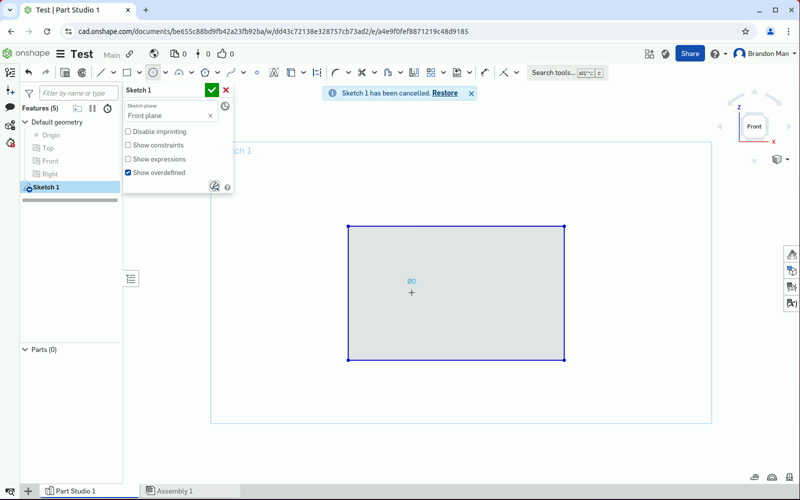
mouse_move(414, 292)
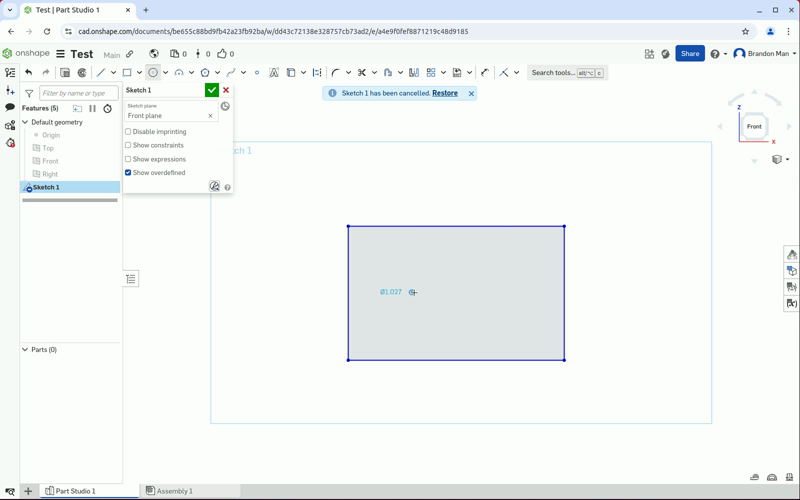
scroll(6)
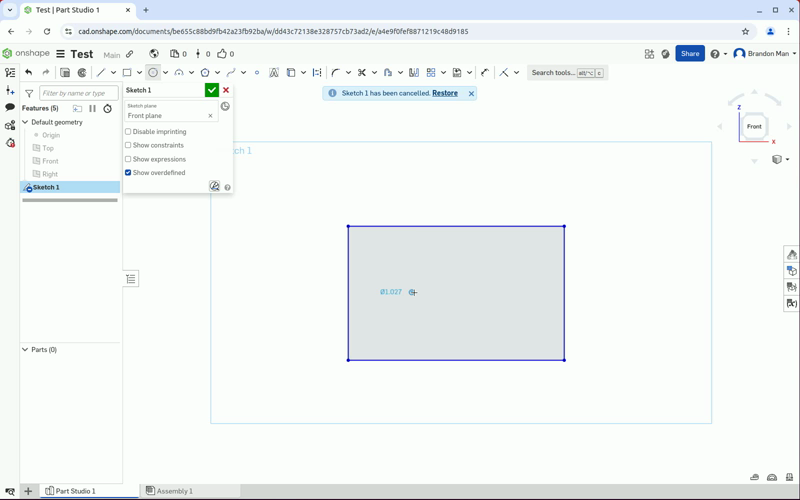
scroll(6)
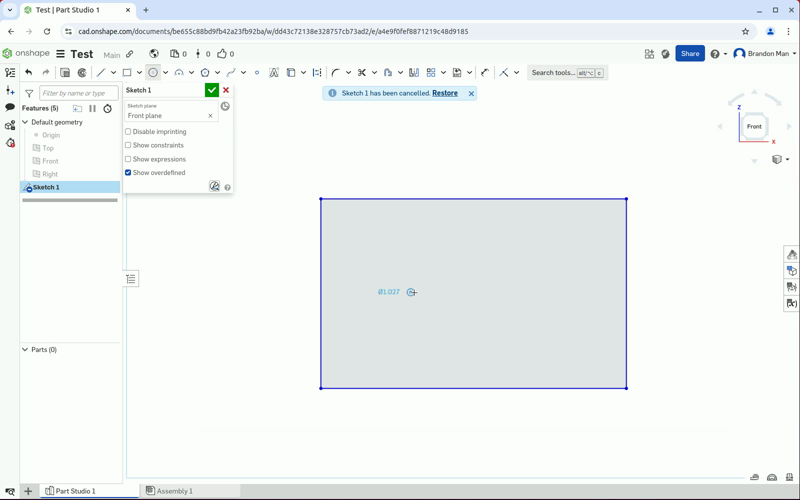
scroll(6)
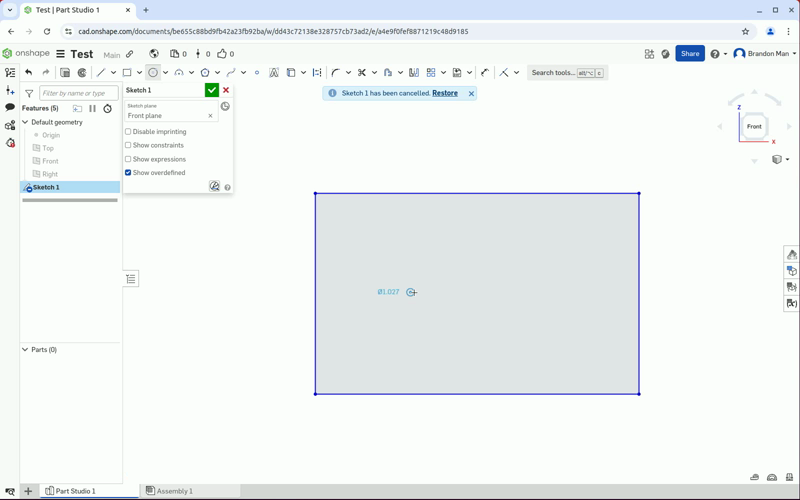
scroll(6)
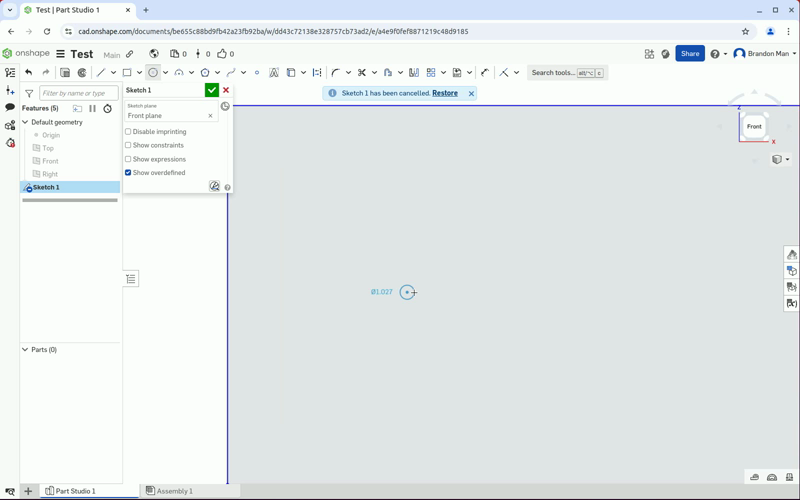
scroll(6)
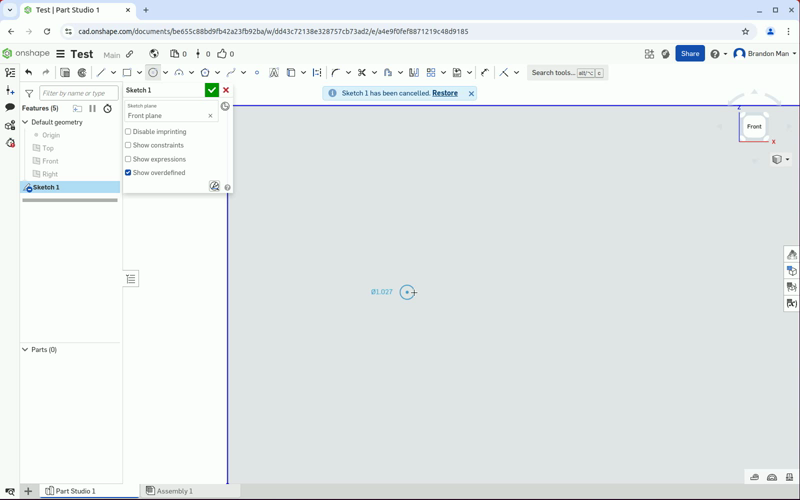
scroll(6)
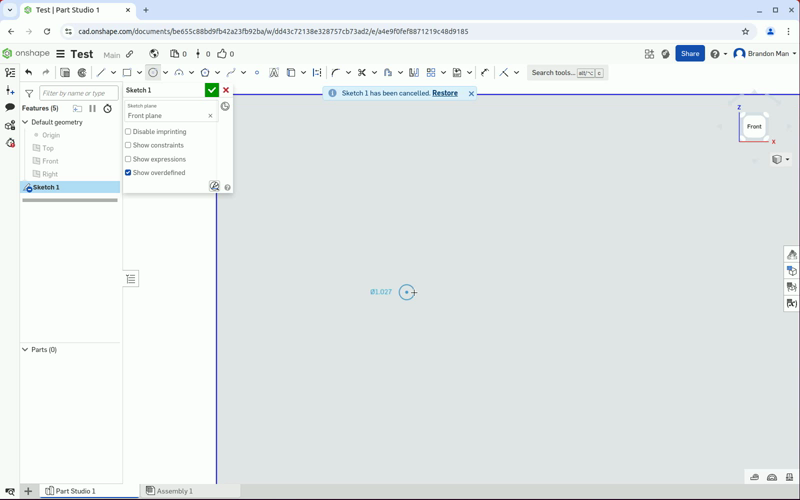
scroll(6)
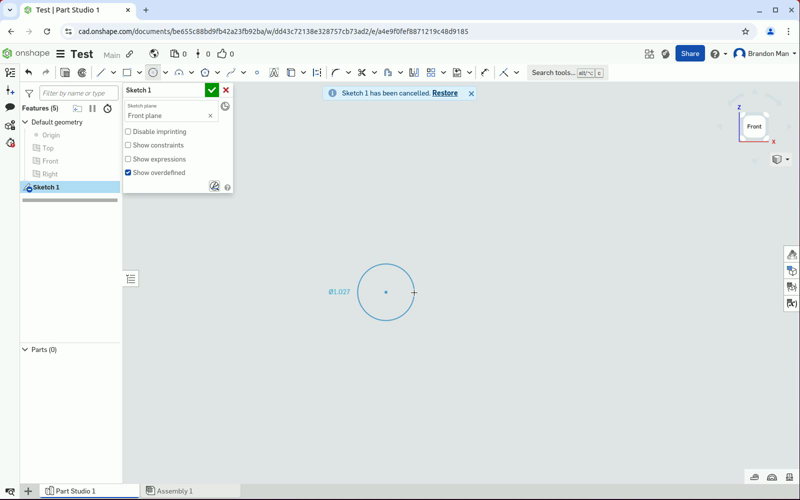
click(414, 292)
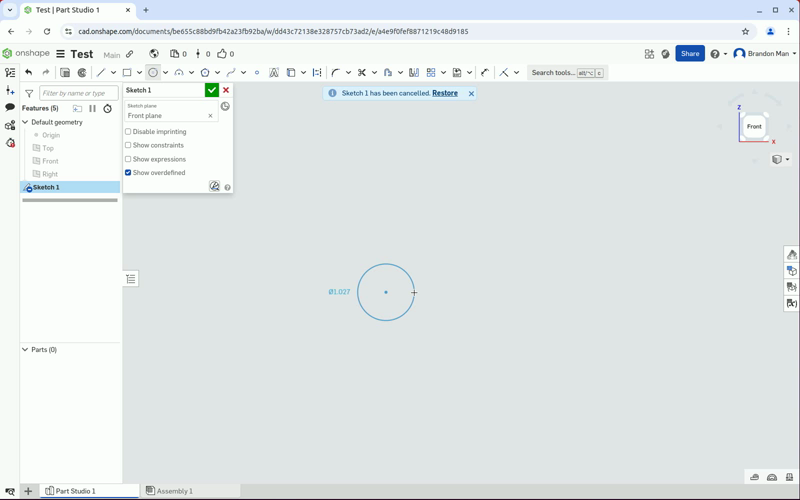
scroll(-6)
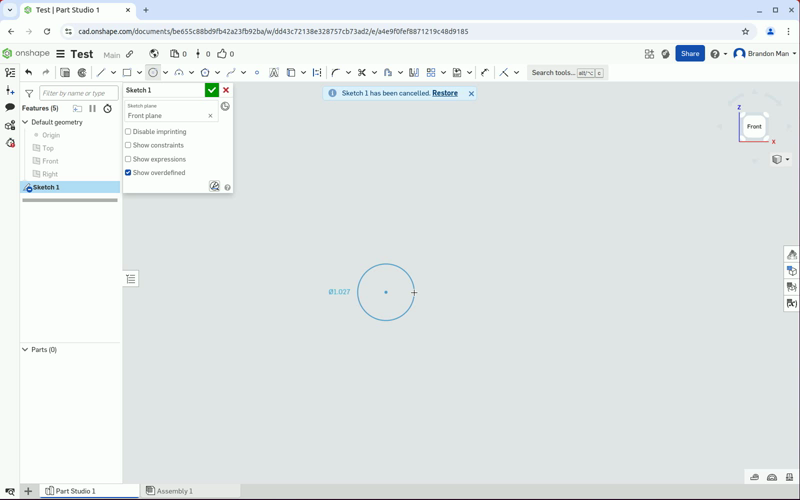
scroll(-6)
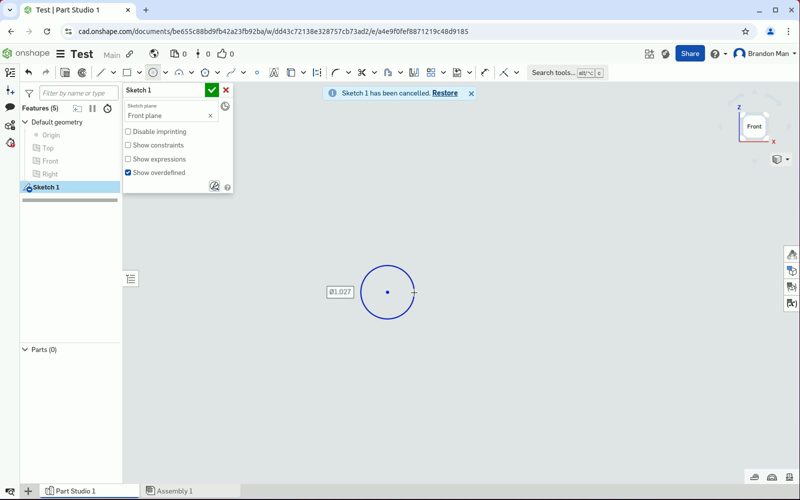
scroll(-6)
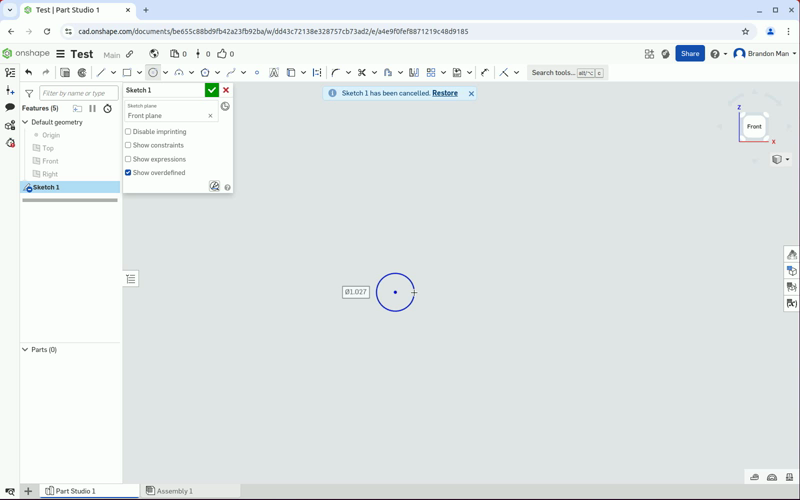
scroll(-6)
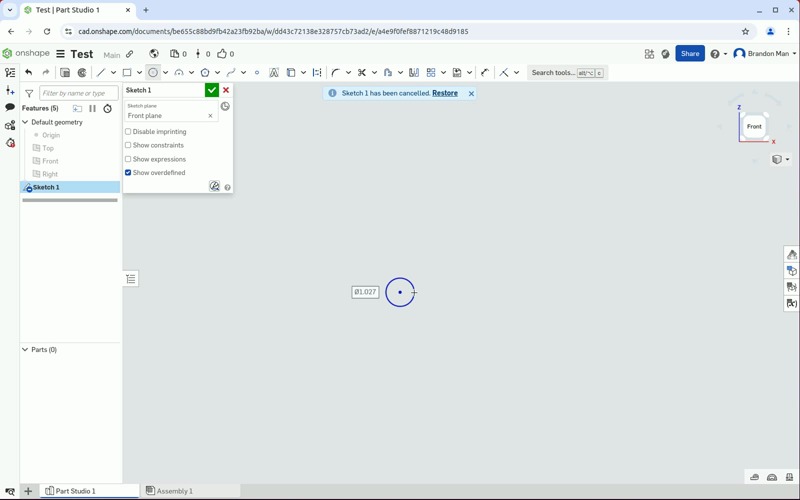
scroll(-6)
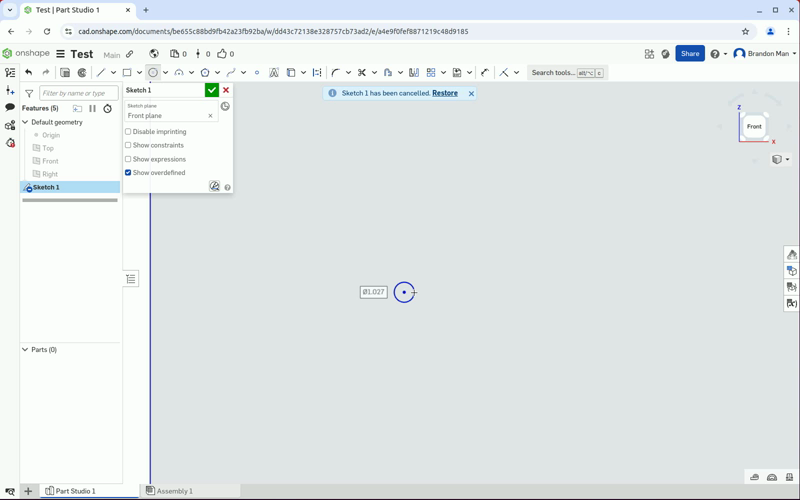
scroll(-6)
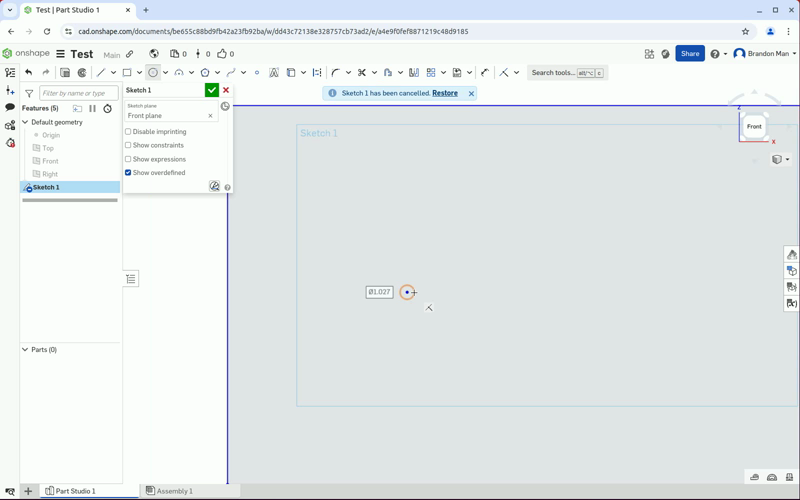
scroll(-6)
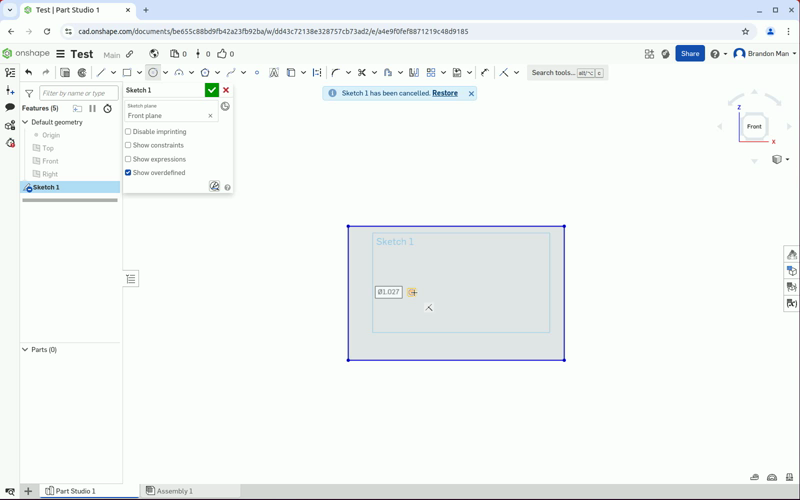
key(esc)
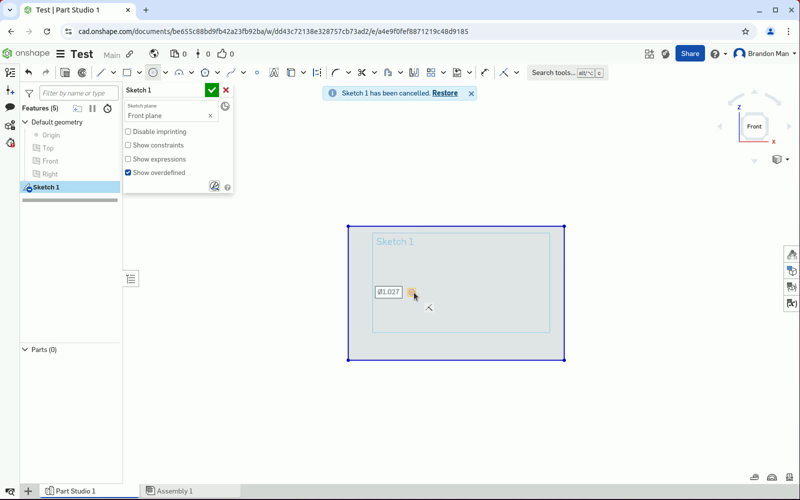
key(c)
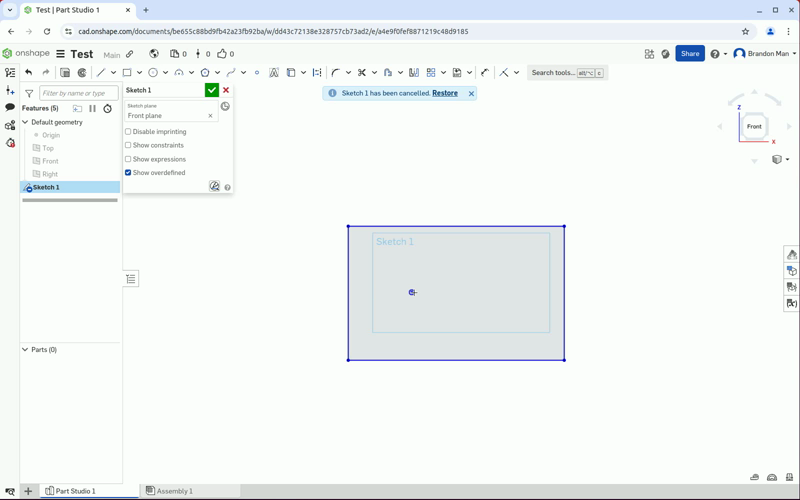
key_down(shift)
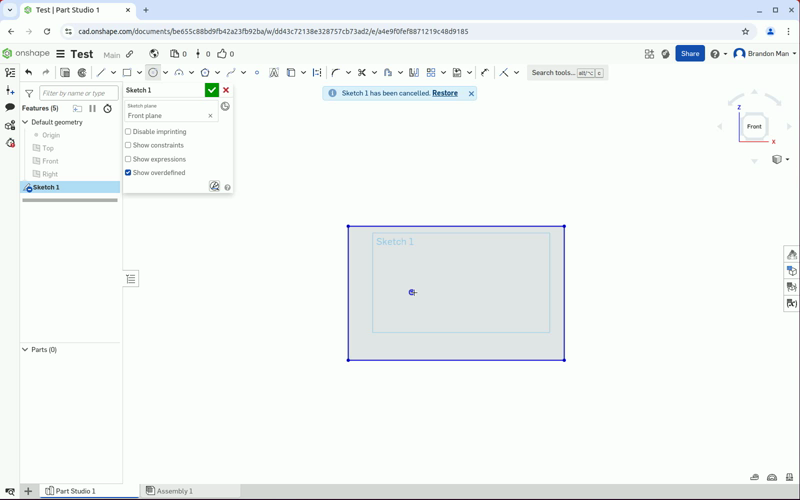
mouse_move(473, 292)
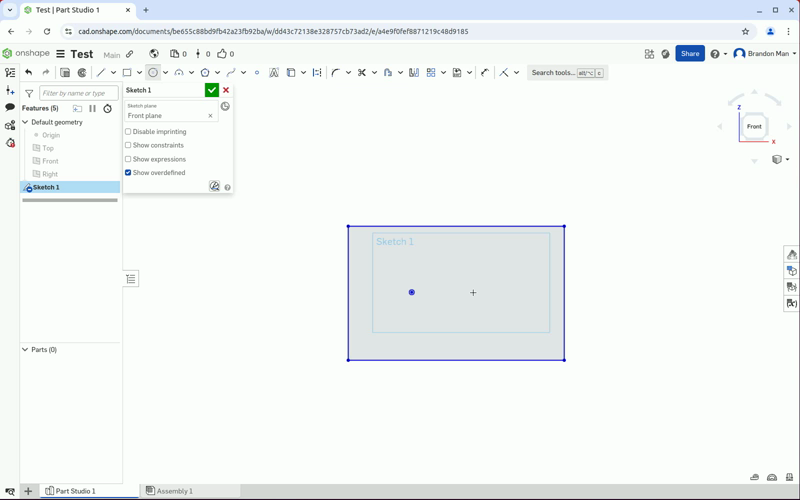
click(473, 292)
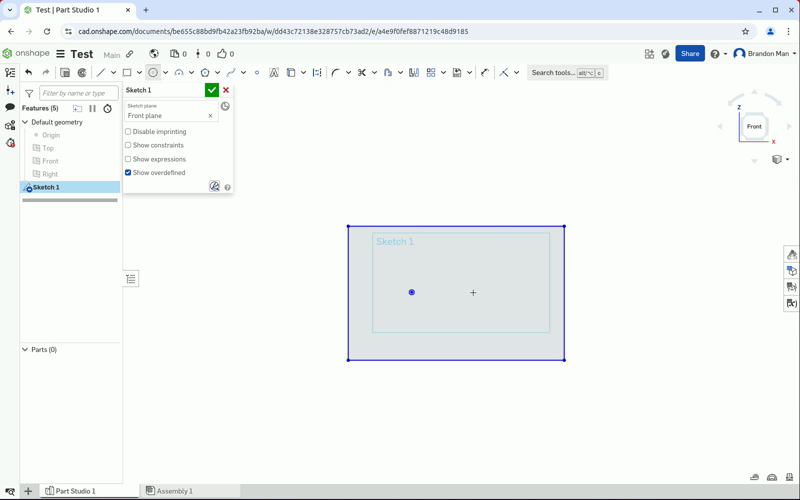
key_up(shift)
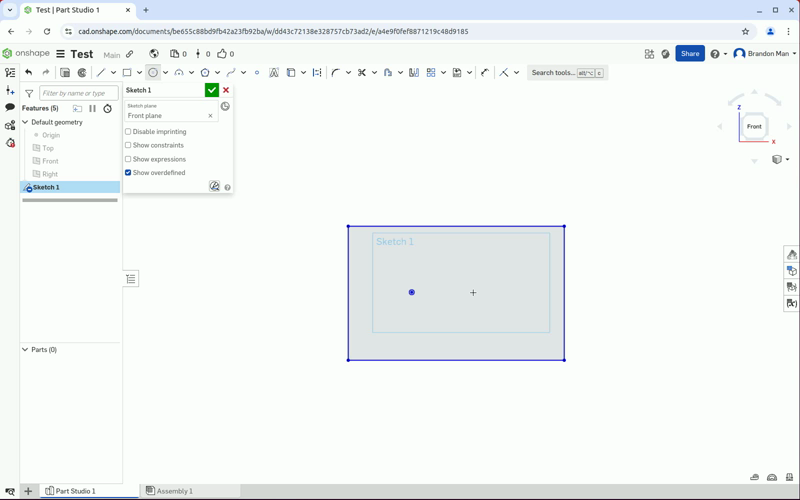
mouse_move(475, 292)
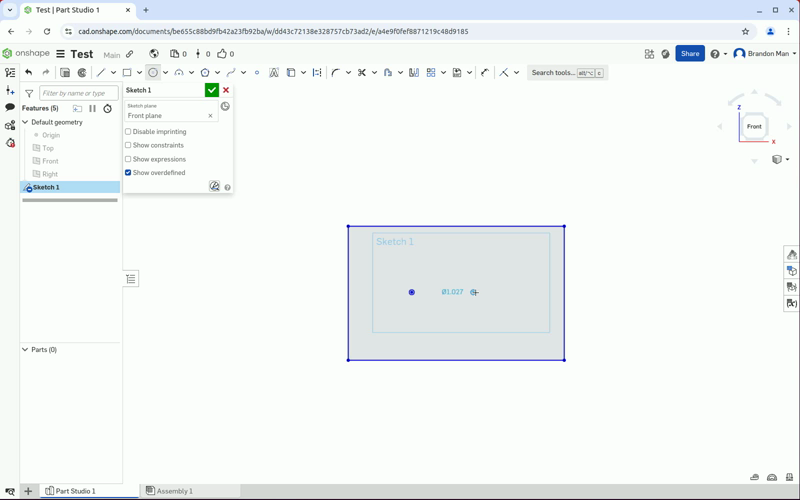
scroll(6)
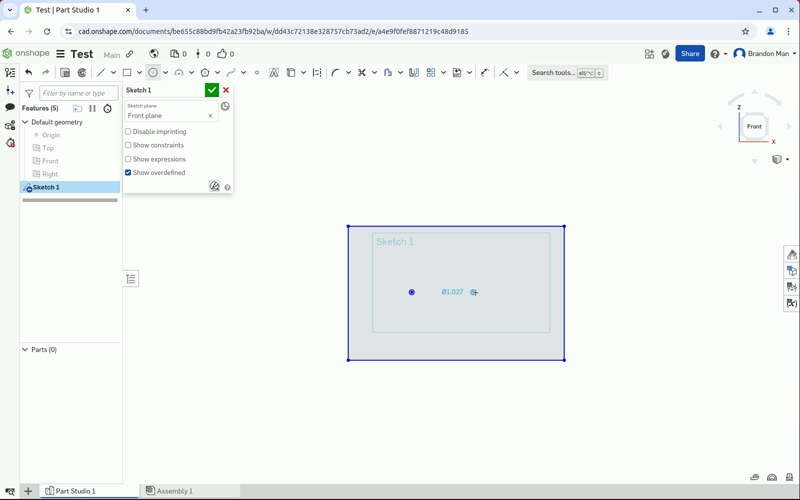
scroll(6)
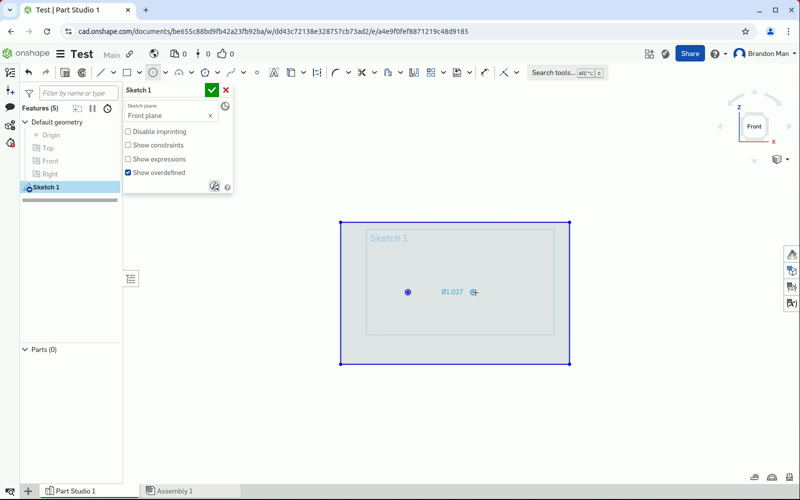
scroll(6)
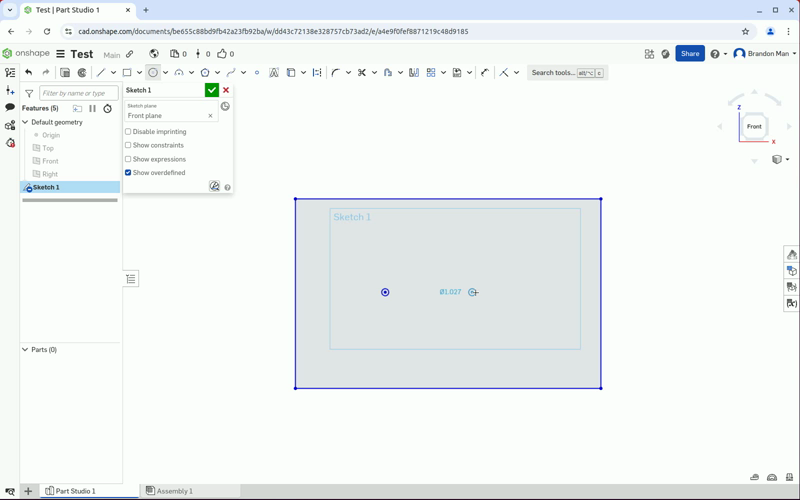
scroll(6)
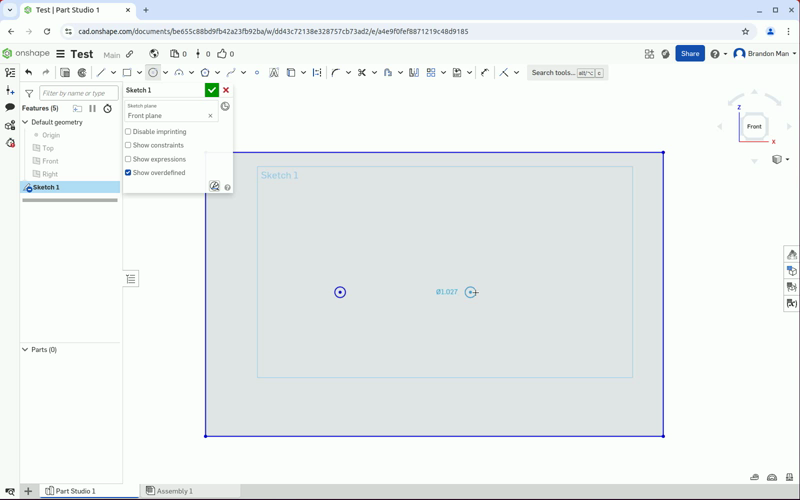
scroll(6)
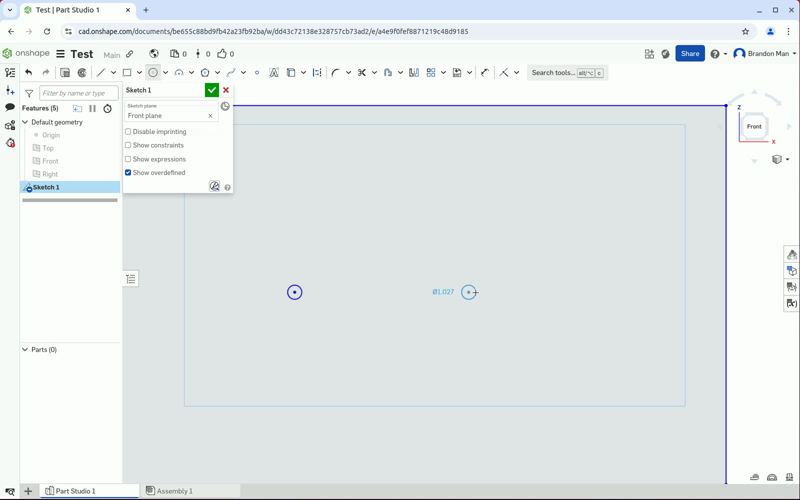
scroll(6)
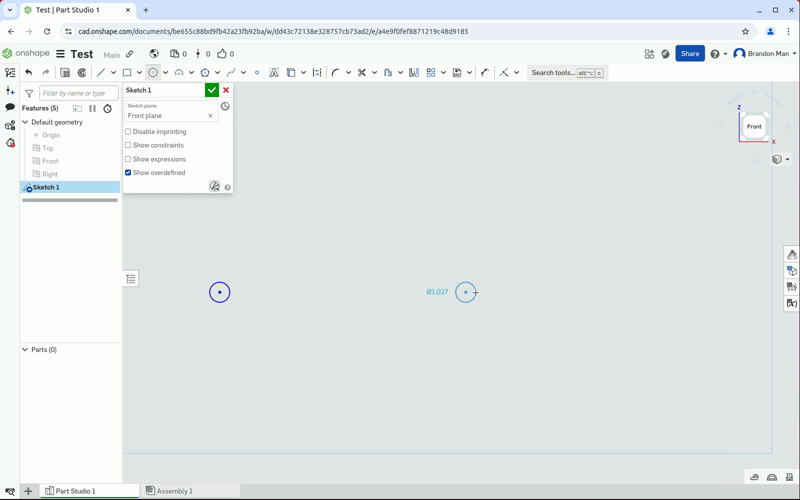
scroll(6)
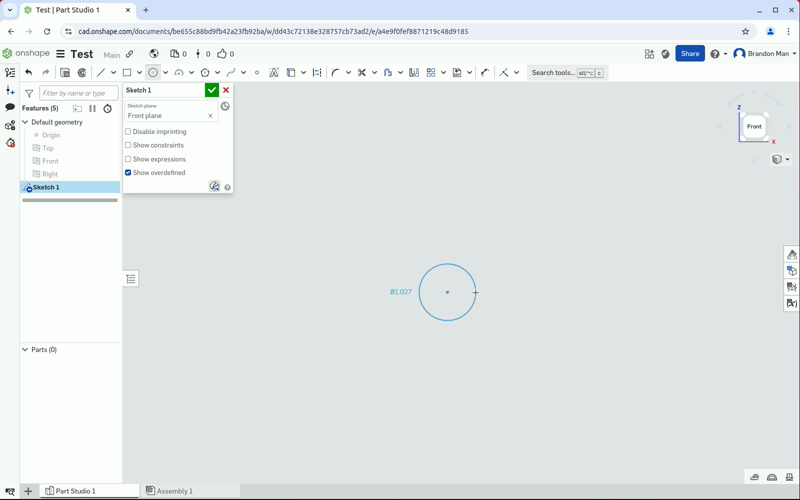
click(475, 292)
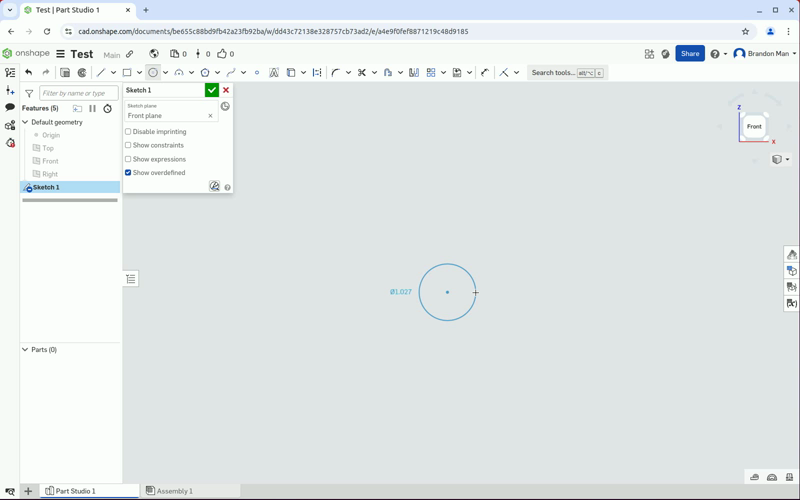
scroll(-6)
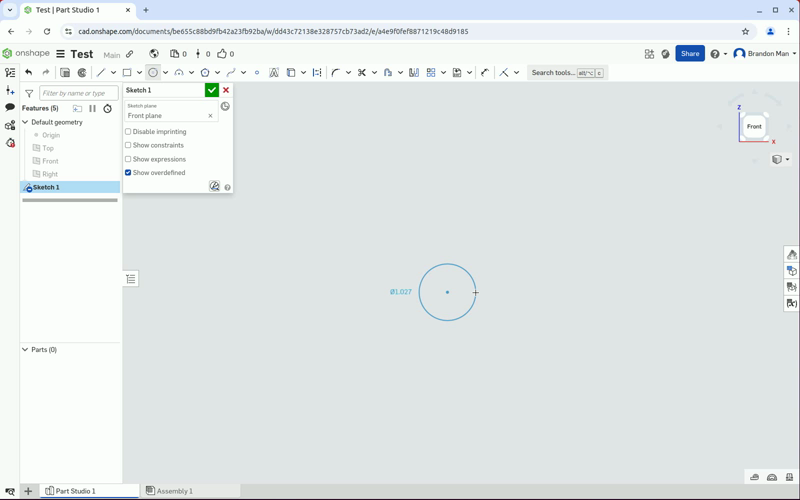
scroll(-6)
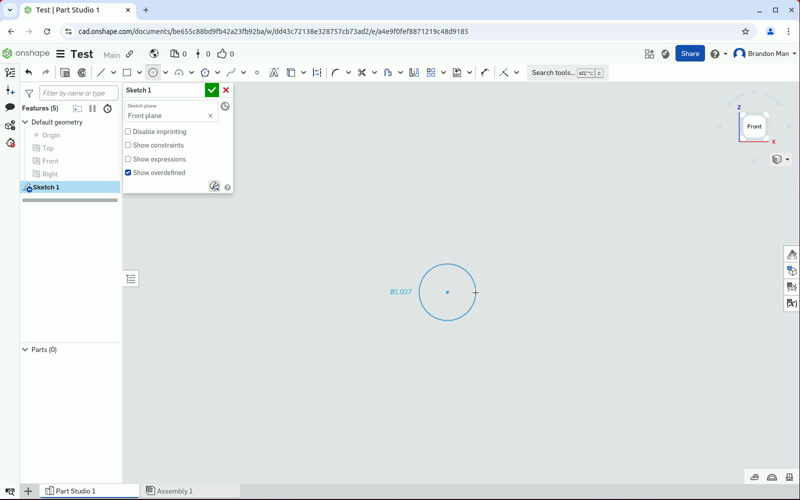
scroll(-6)
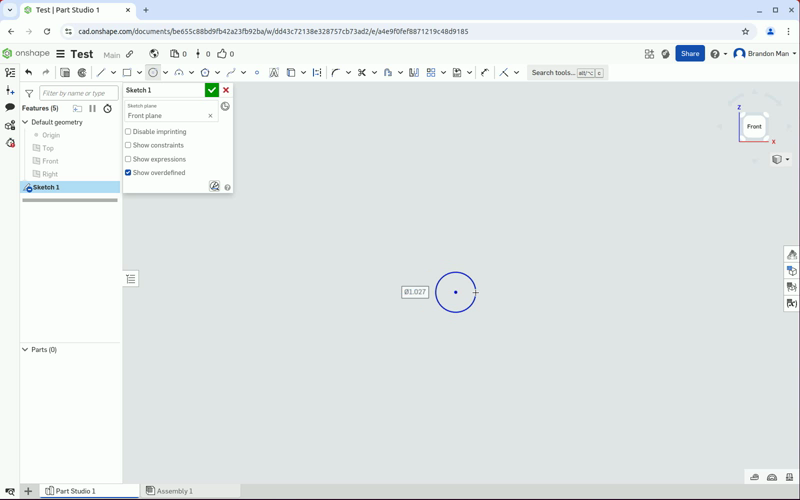
scroll(-6)
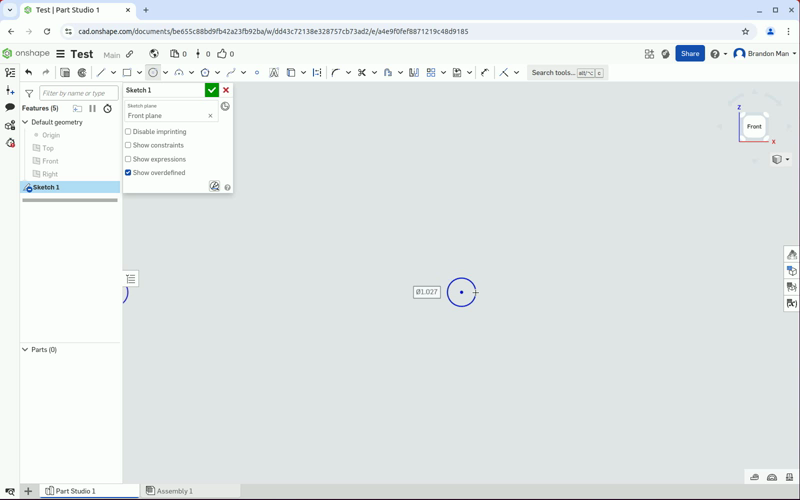
scroll(-6)
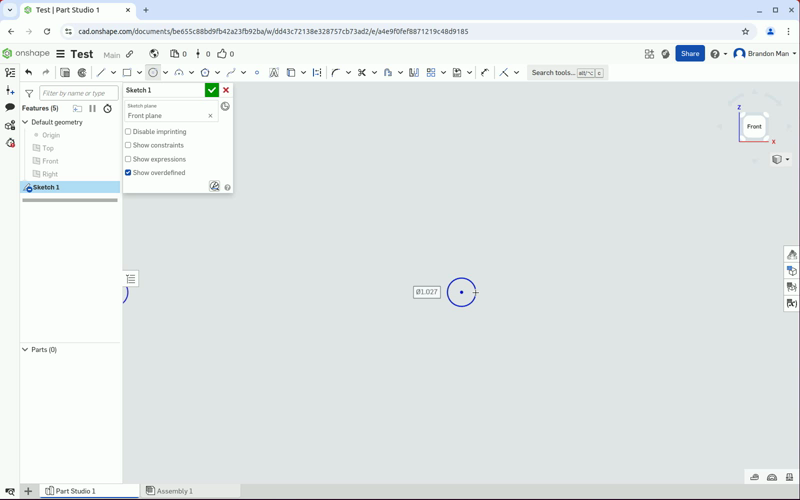
scroll(-6)
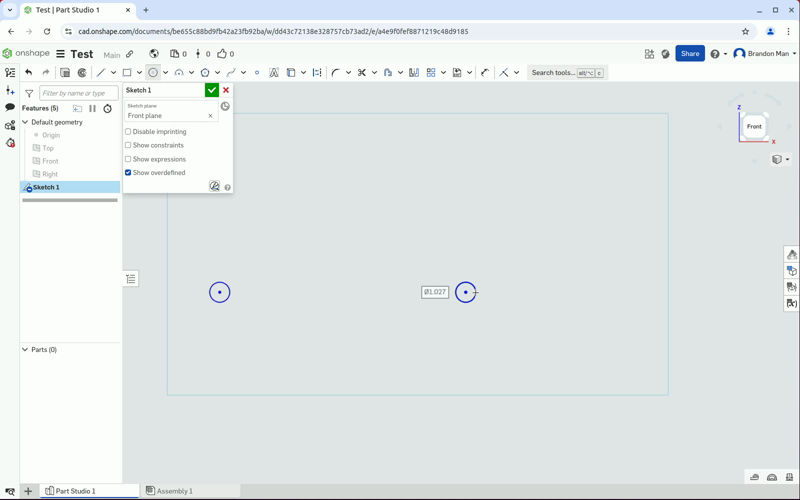
scroll(-6)
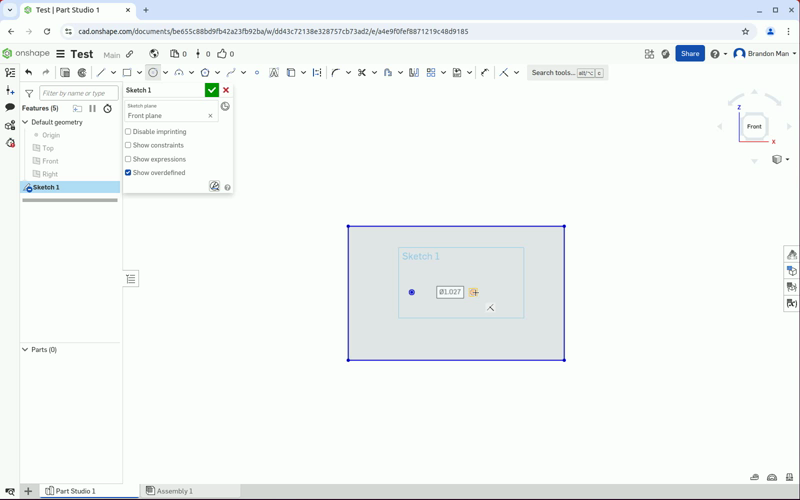
key(esc)
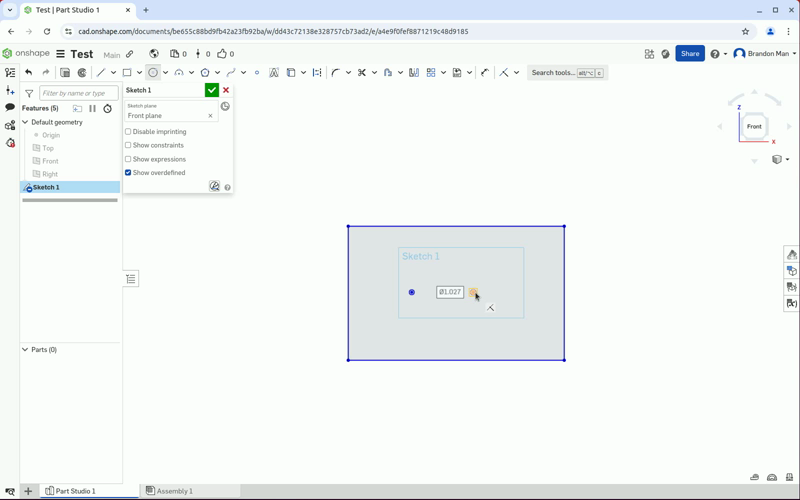
key(c)
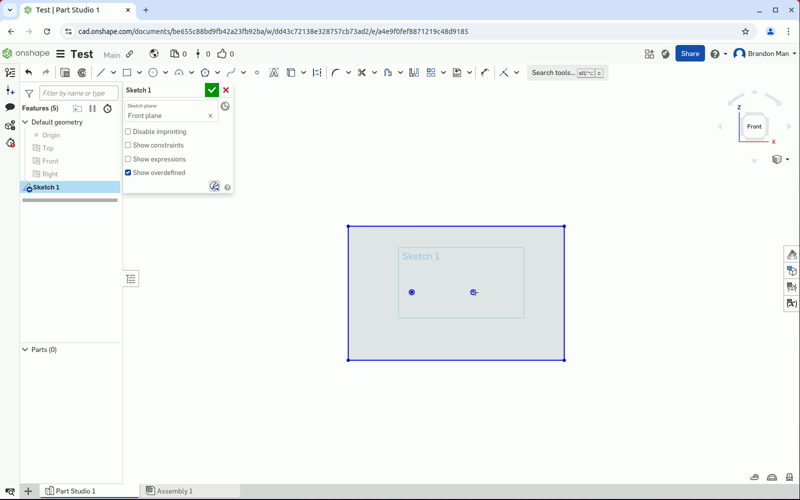
key_down(shift)
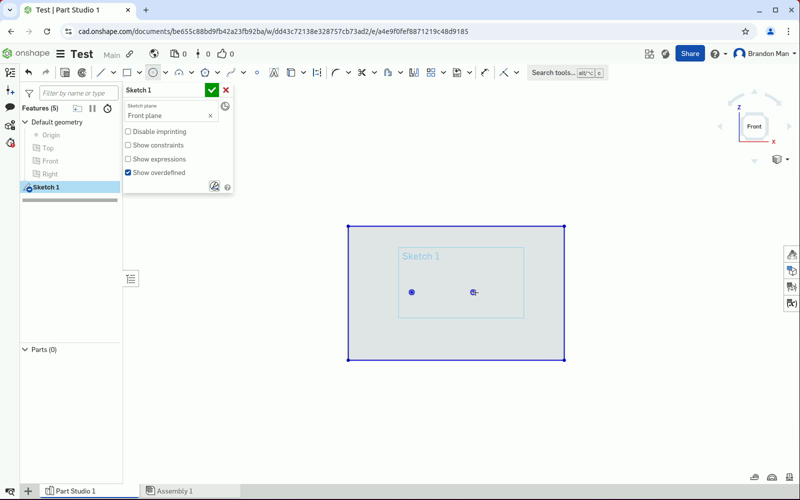
mouse_move(504, 292)
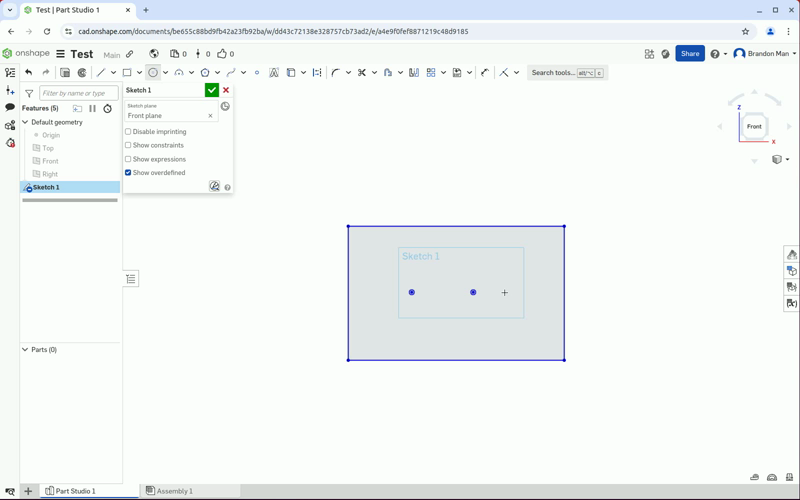
click(504, 292)
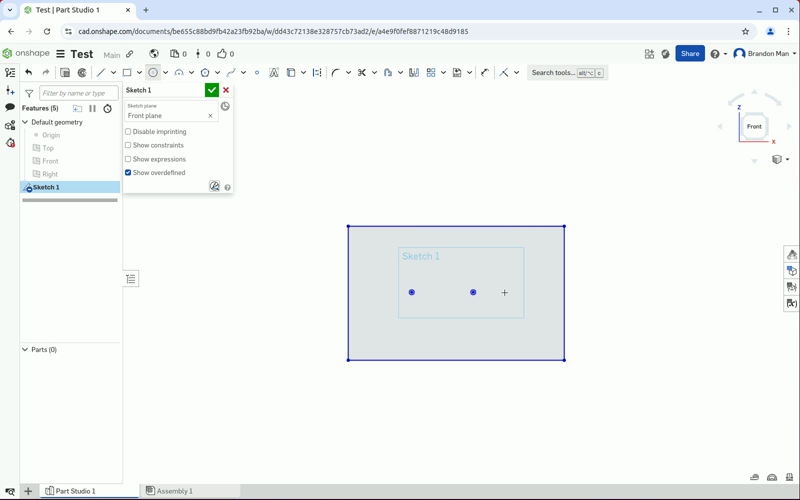
key_up(shift)
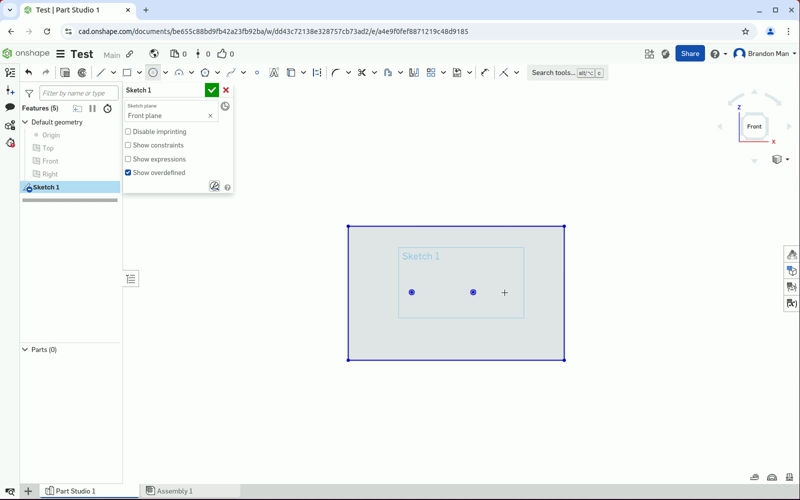
mouse_move(507, 292)
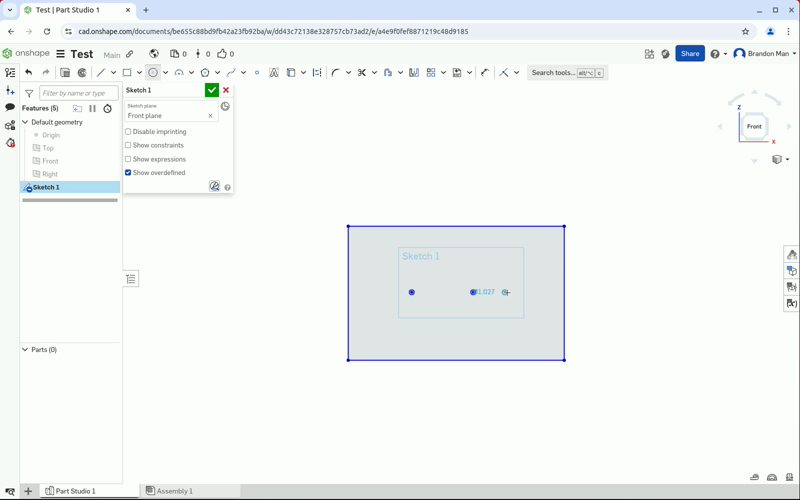
scroll(6)
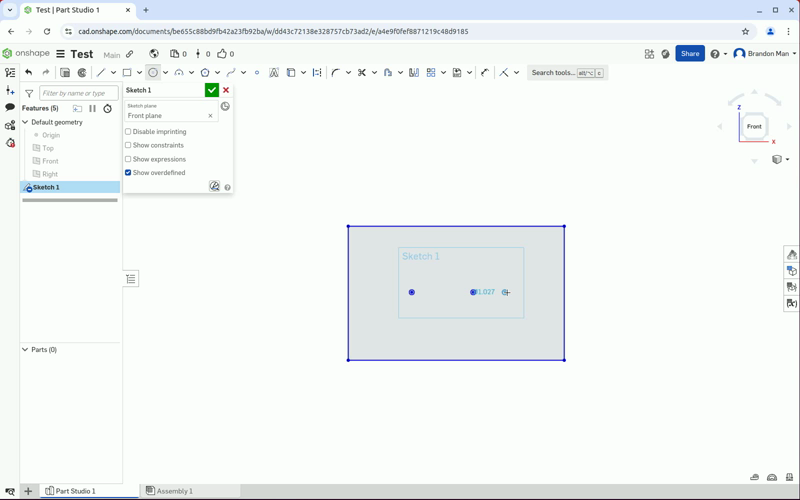
scroll(6)
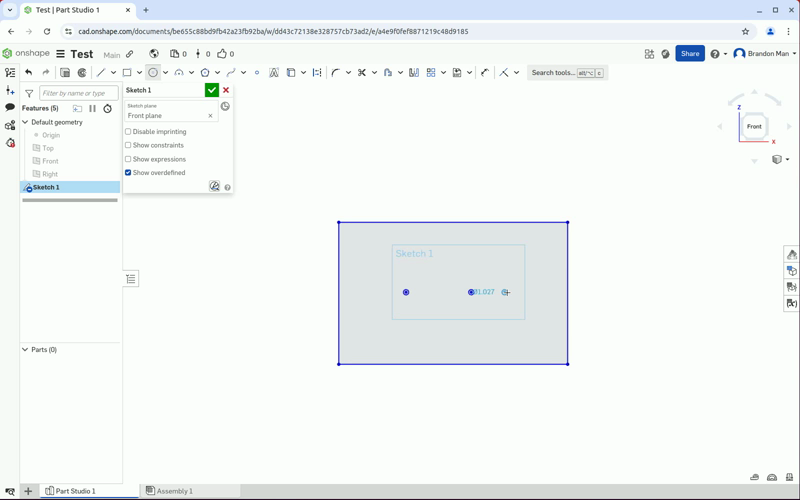
scroll(6)
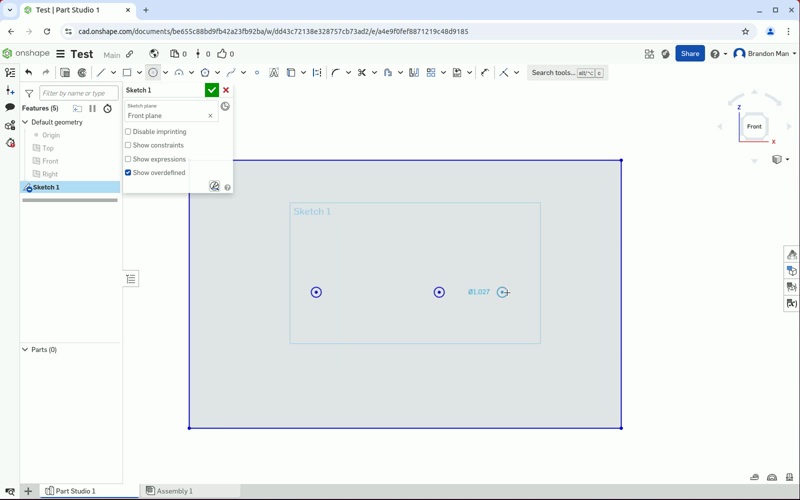
scroll(6)
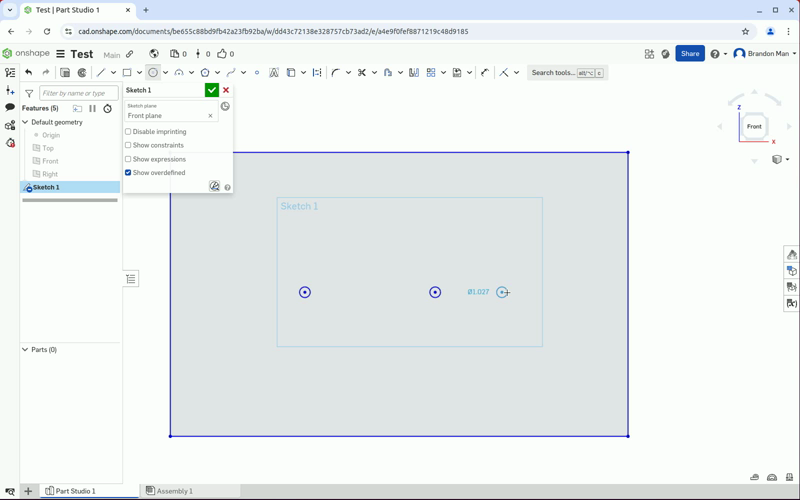
scroll(6)
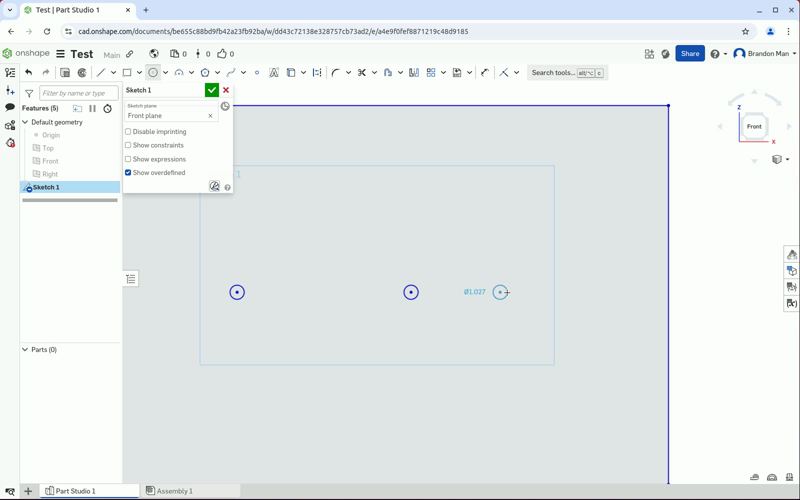
scroll(6)
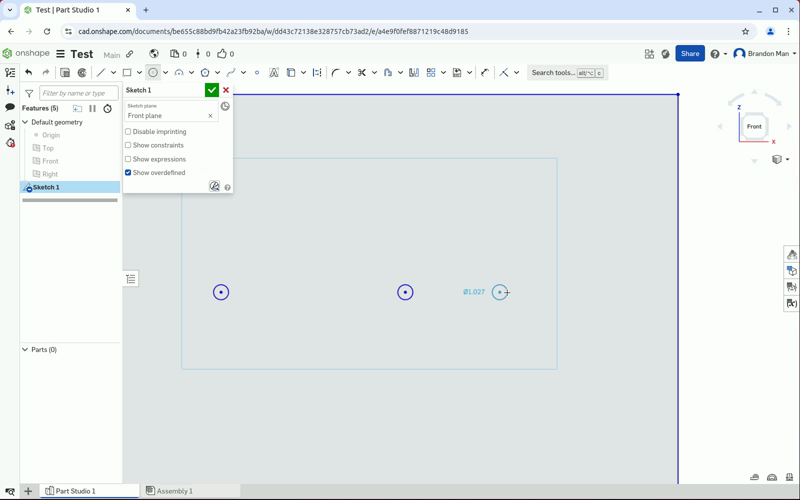
scroll(6)
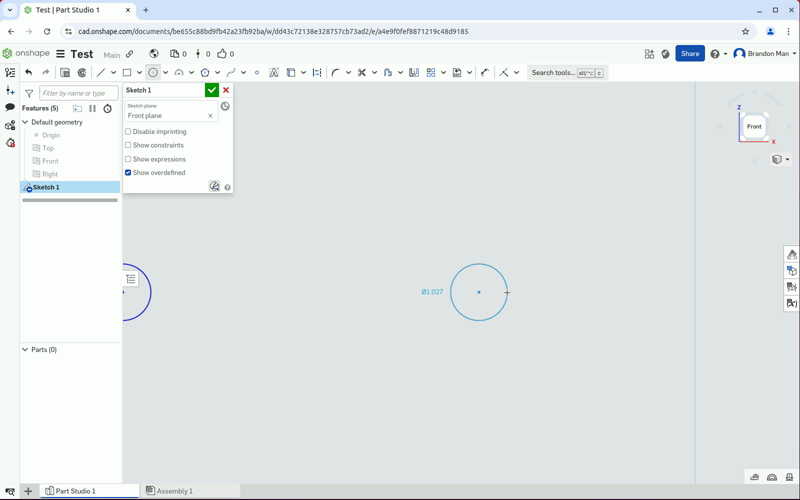
click(507, 292)
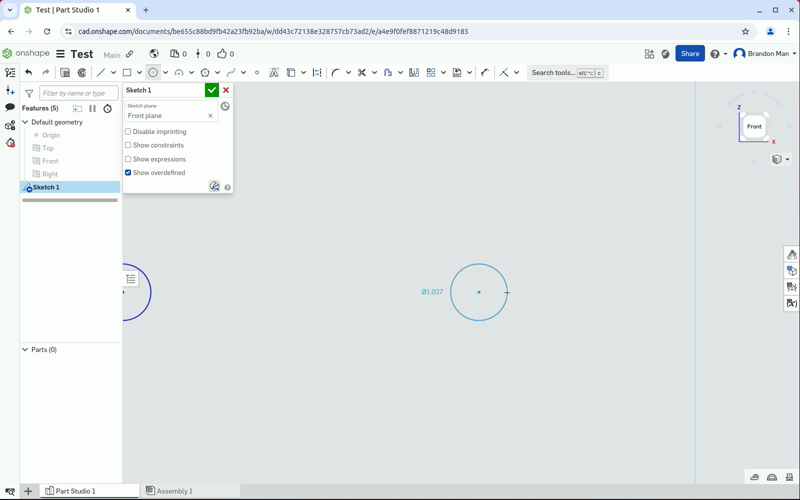
scroll(-6)
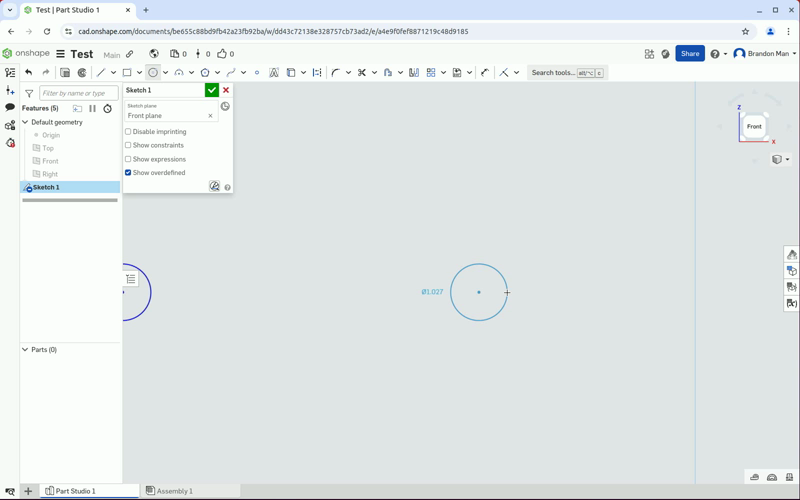
scroll(-6)
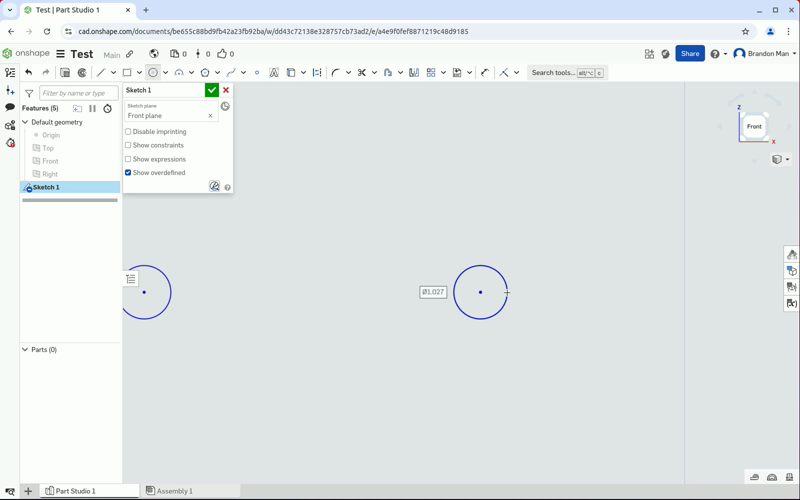
scroll(-6)
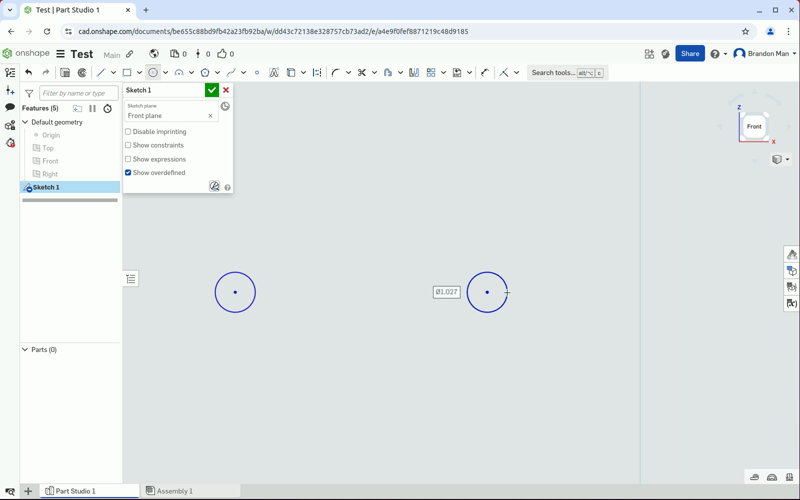
scroll(-6)
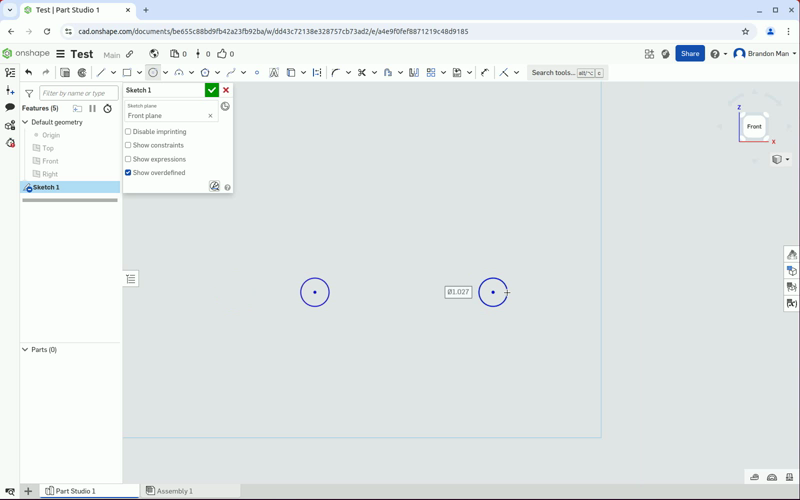
scroll(-6)
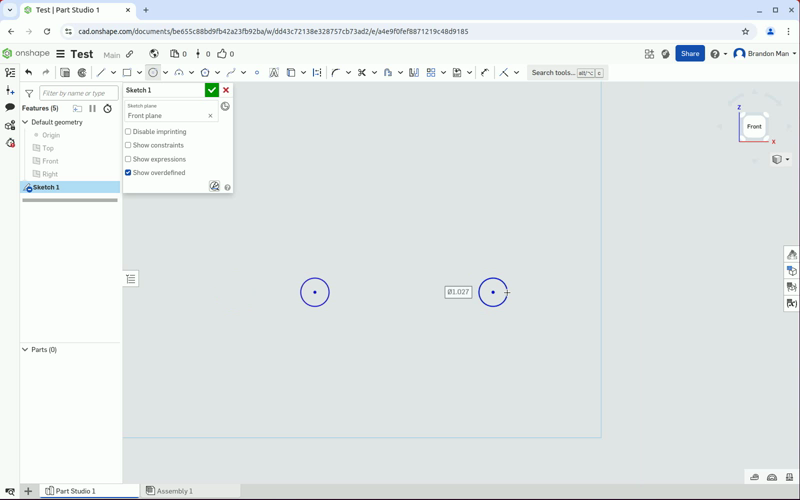
scroll(-6)
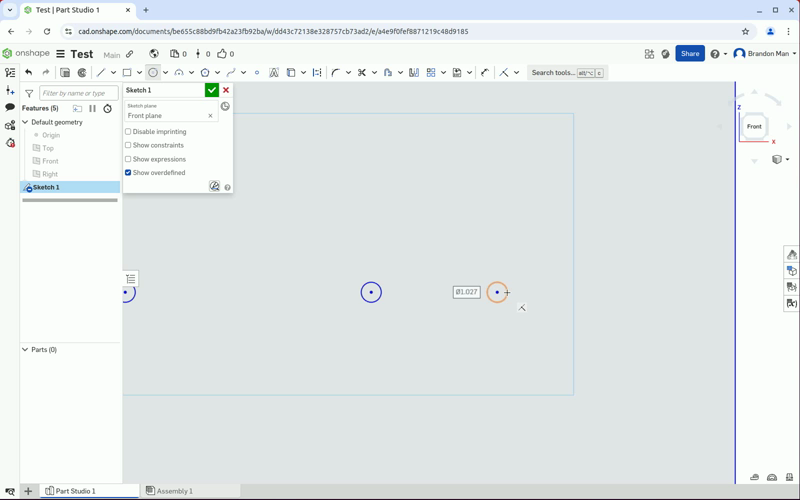
scroll(-6)
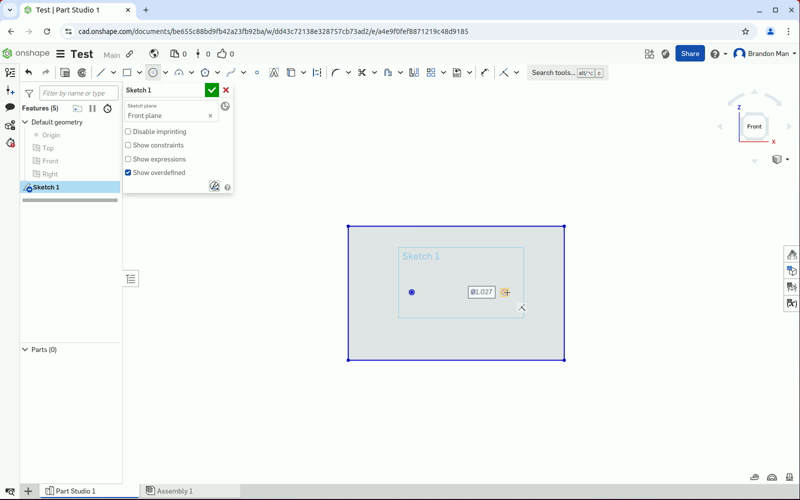
key(esc)
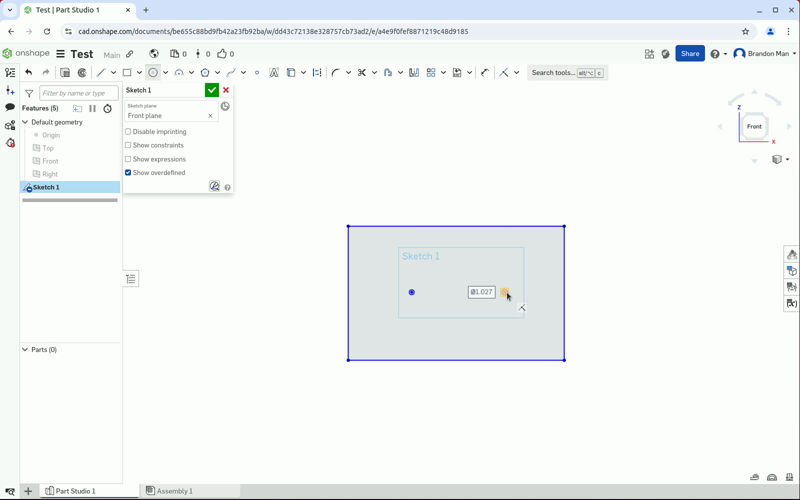
mouse_move(484, 246)
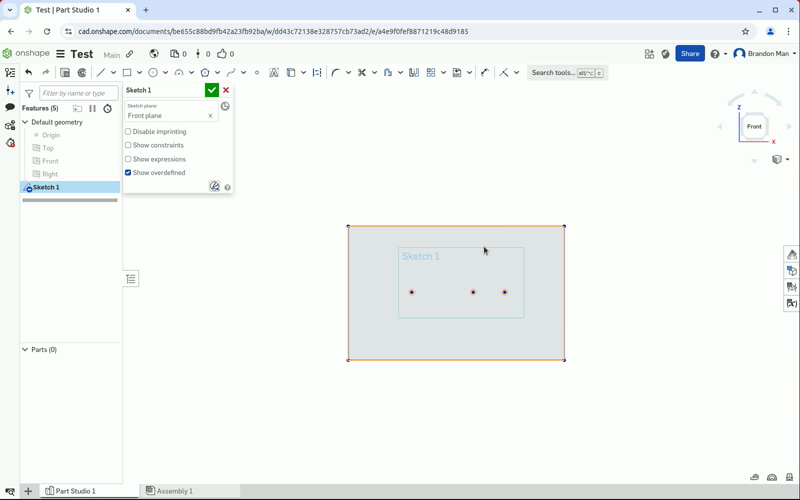
click(484, 246)
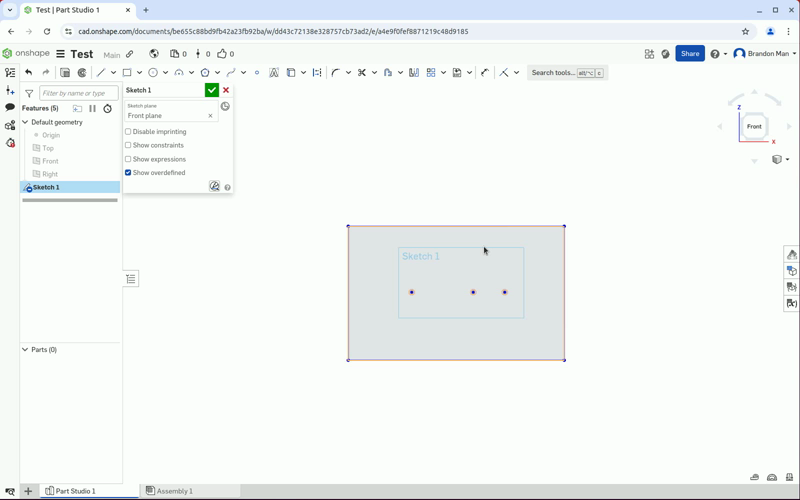
mouse_move(73, 352)
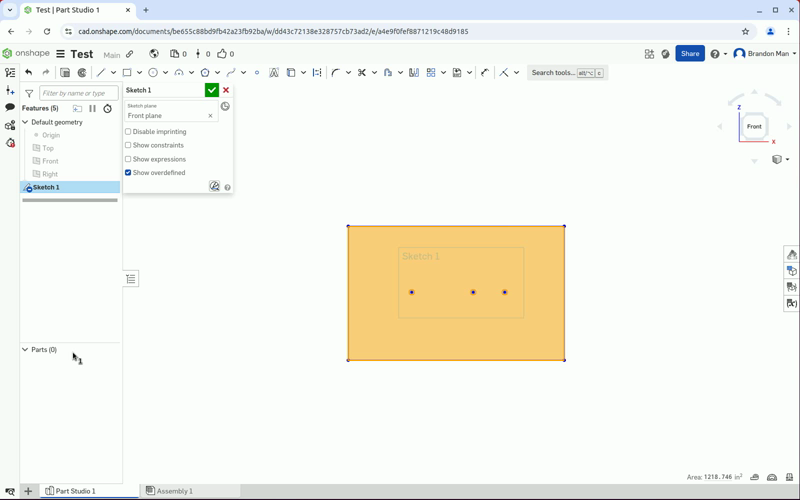
key(shift+y)
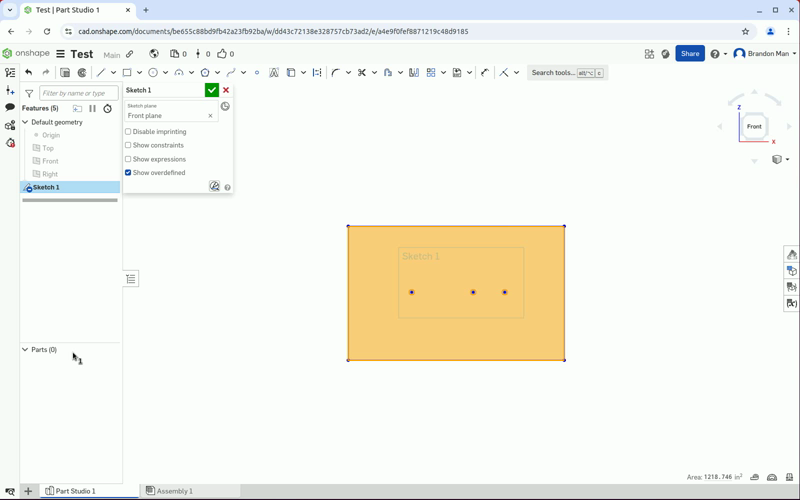
key(shift+e)
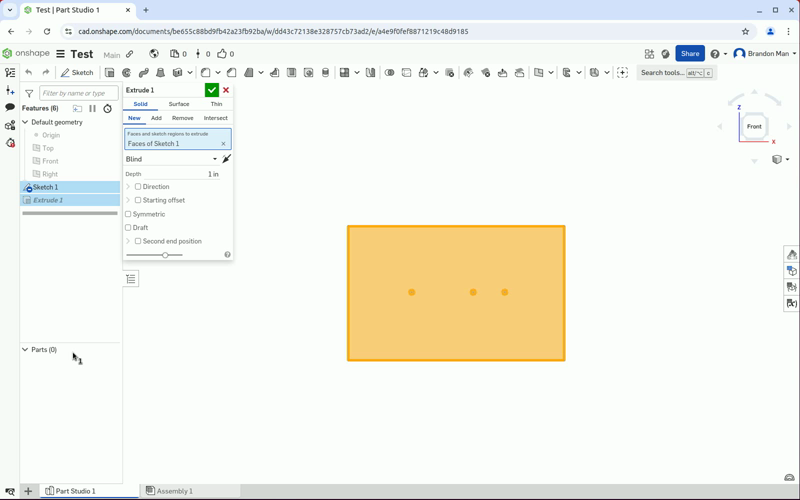
mouse_move(143, 106)
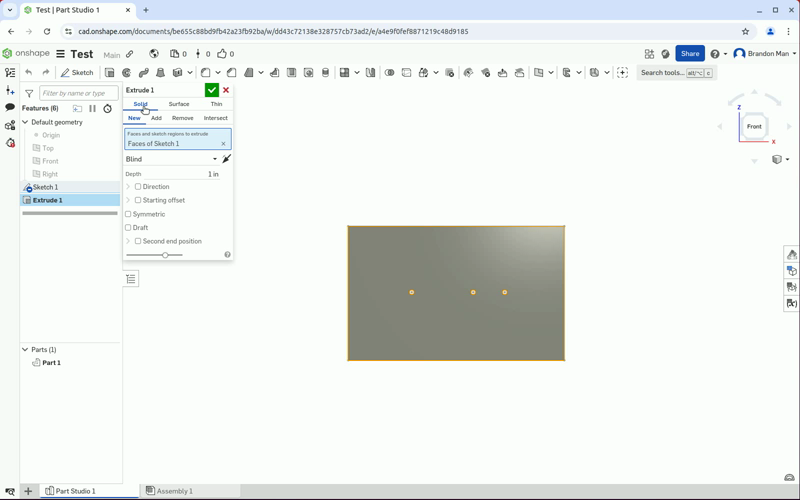
click(143, 106)
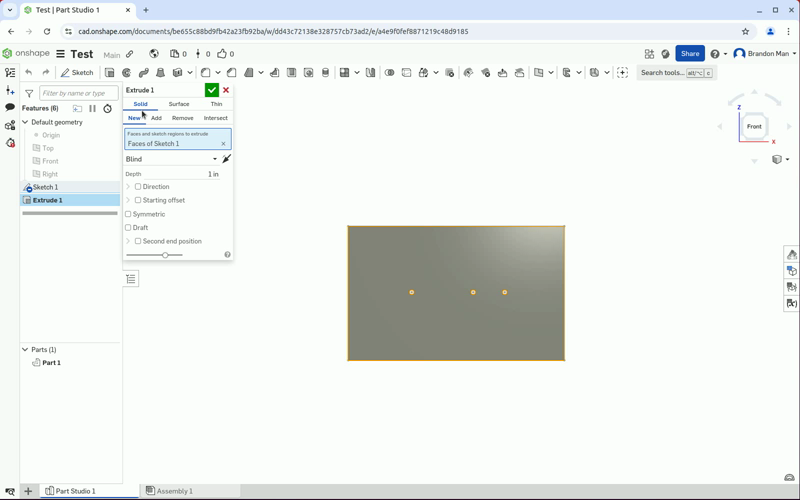
mouse_move(137, 120)
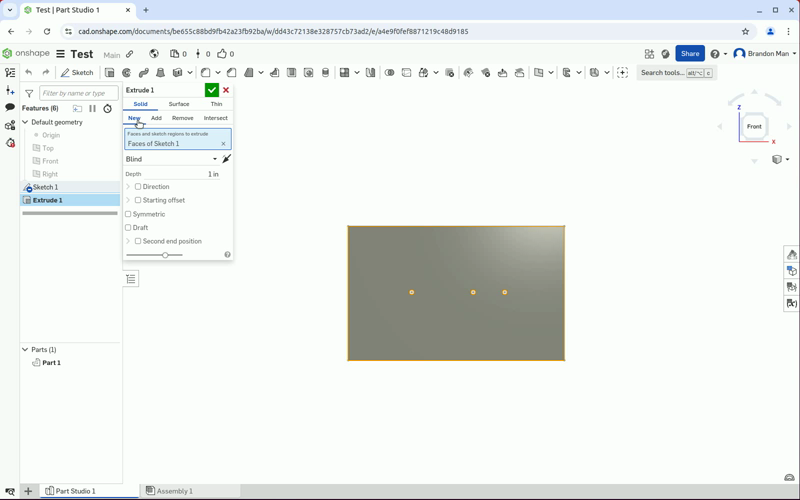
click(137, 120)
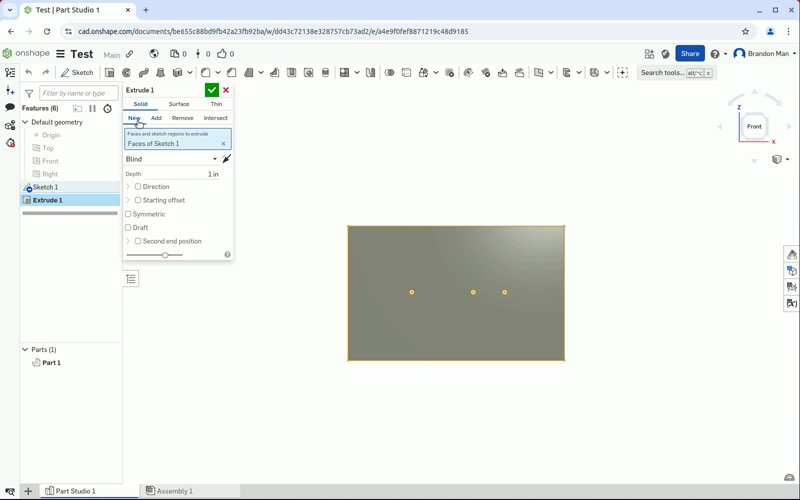
key(tab, 4)
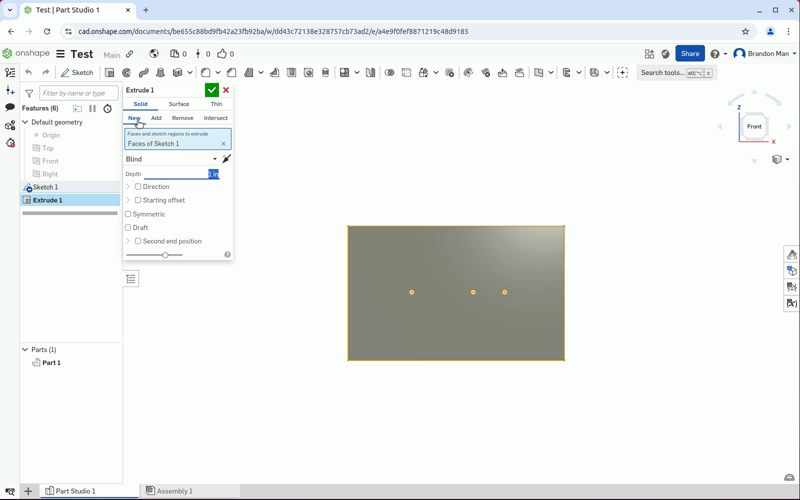
text(1.204)
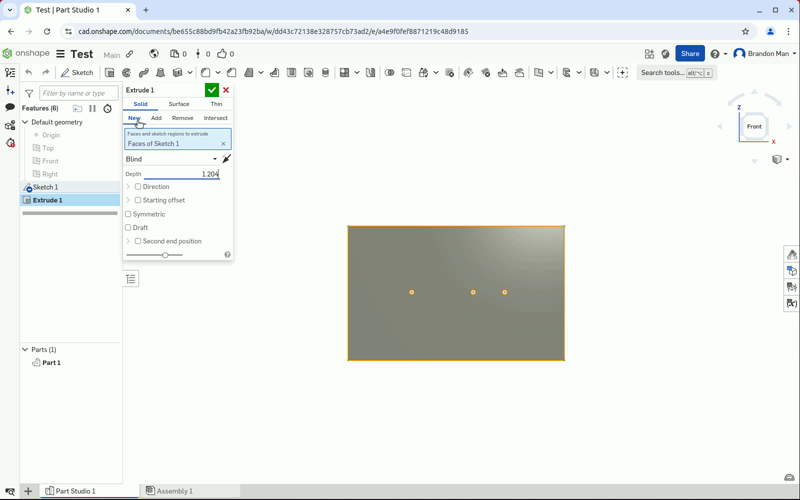
key(enter)
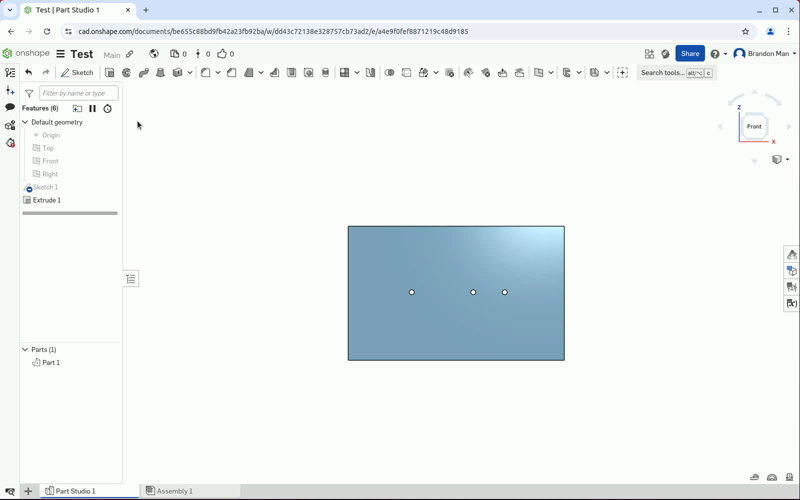
key(shift+h)
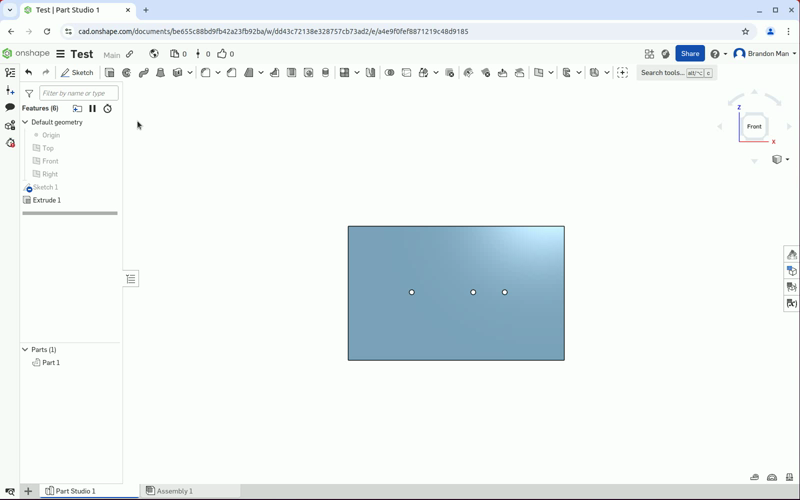
key(shift+h)
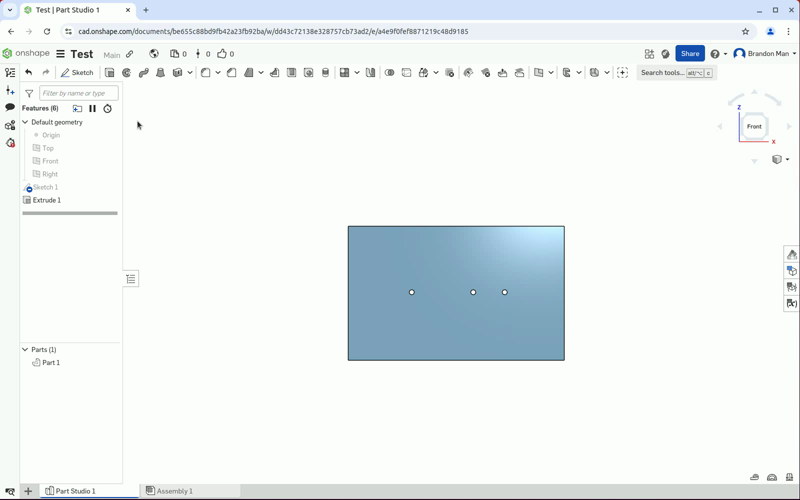
mouse_move(73, 189)
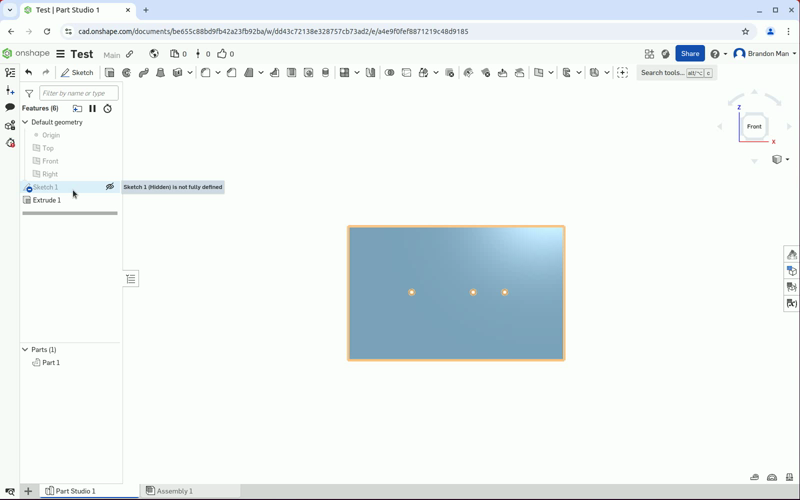
click(73, 189)
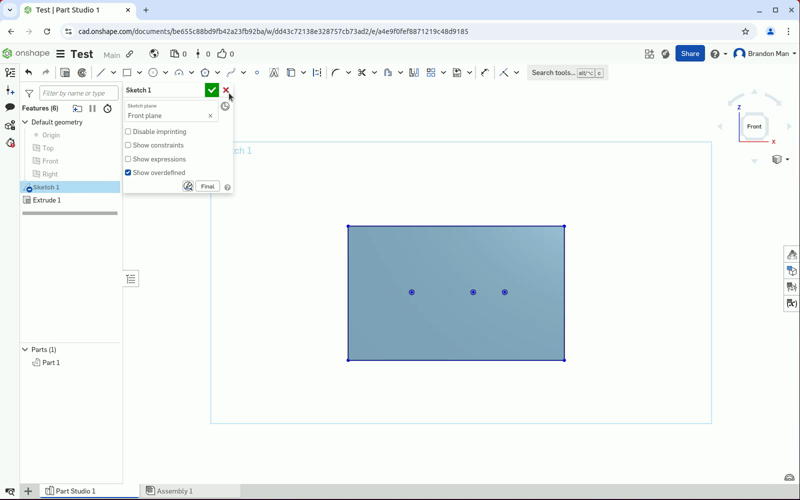
mouse_move(229, 92)
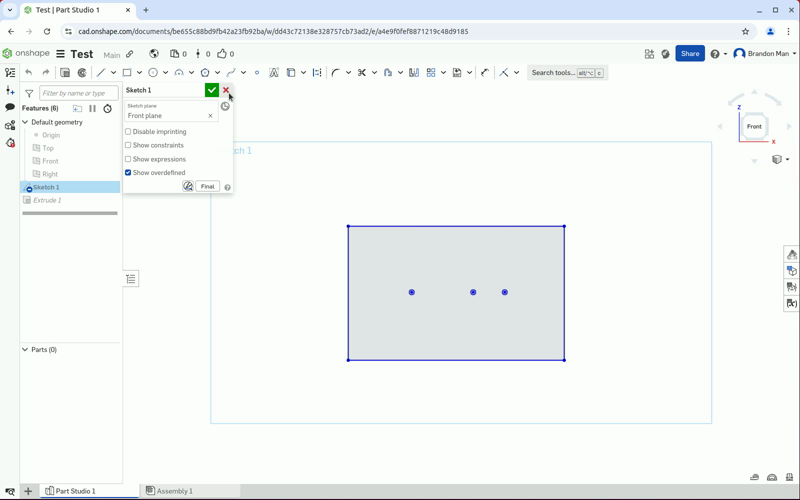
click(229, 92)
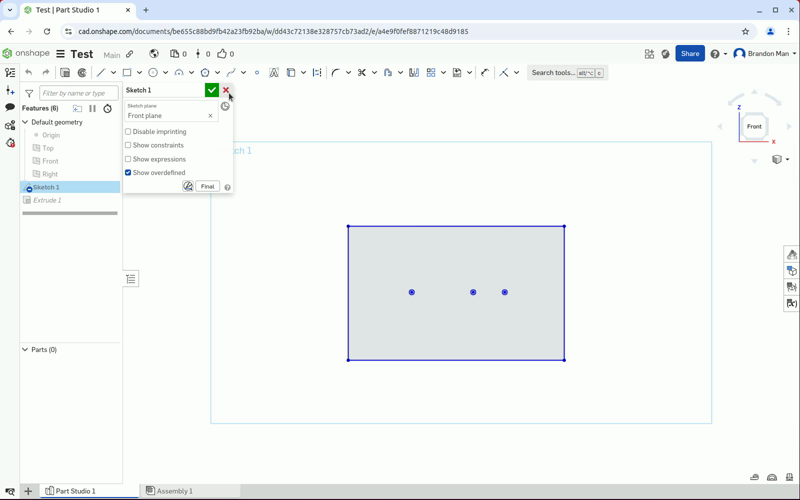
key(shift+s)
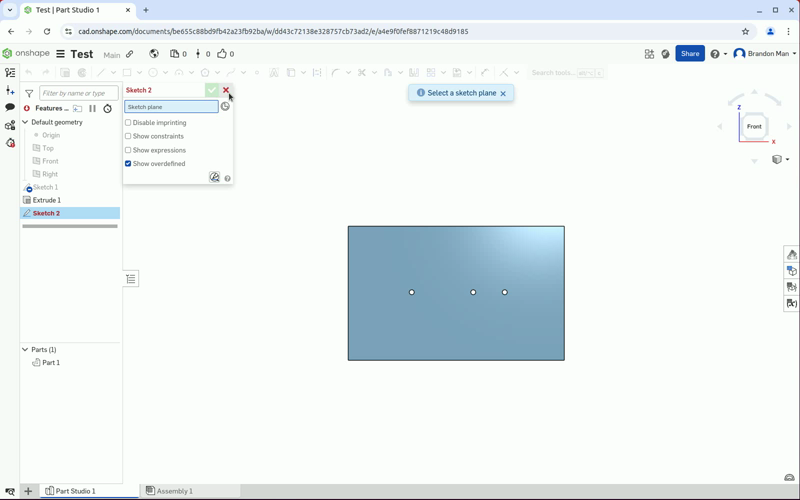
mouse_move(73, 163)
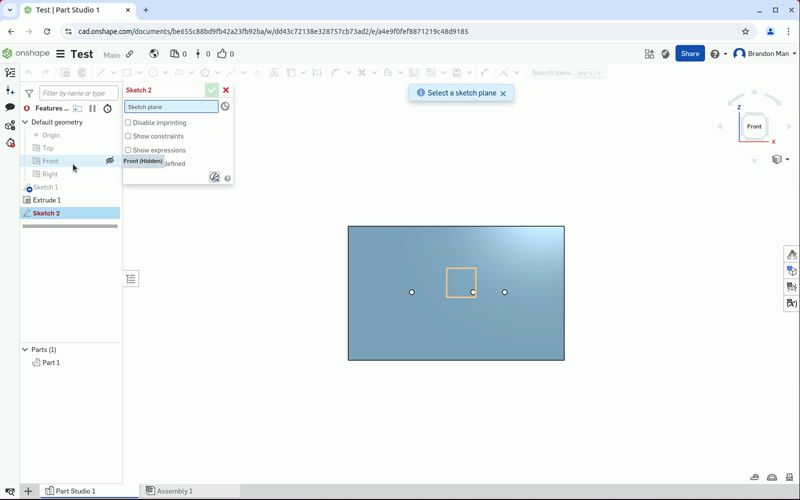
click(73, 163)
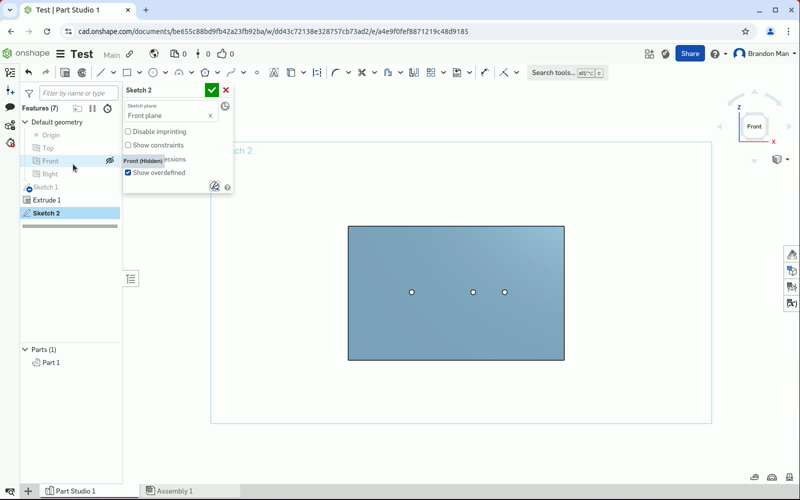
mouse_move(73, 352)
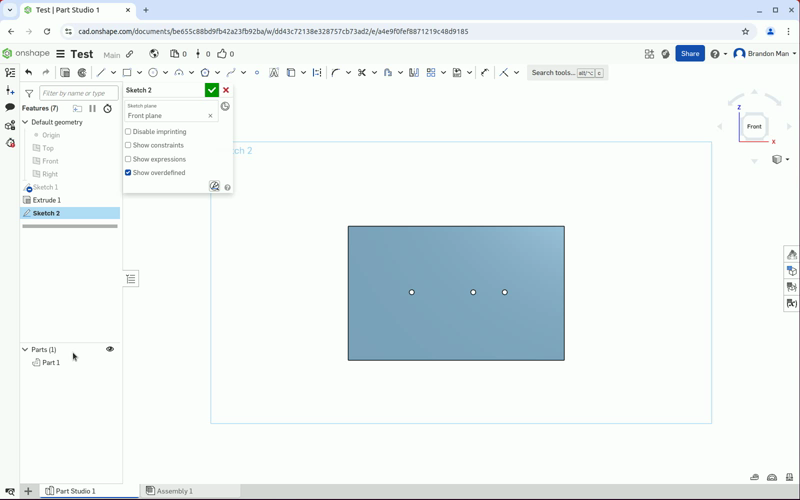
key(y)
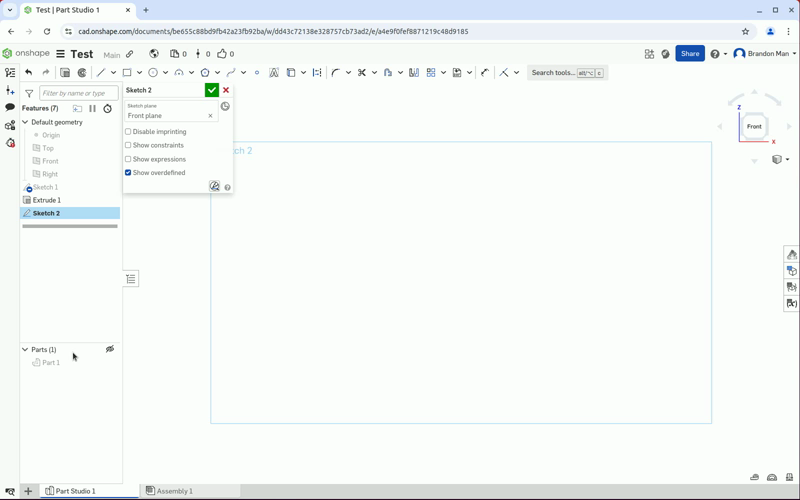
key(l)
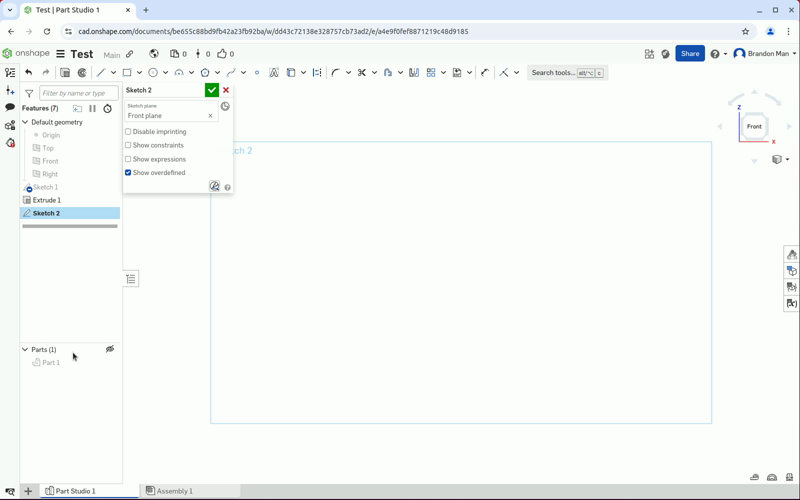
key_down(shift)
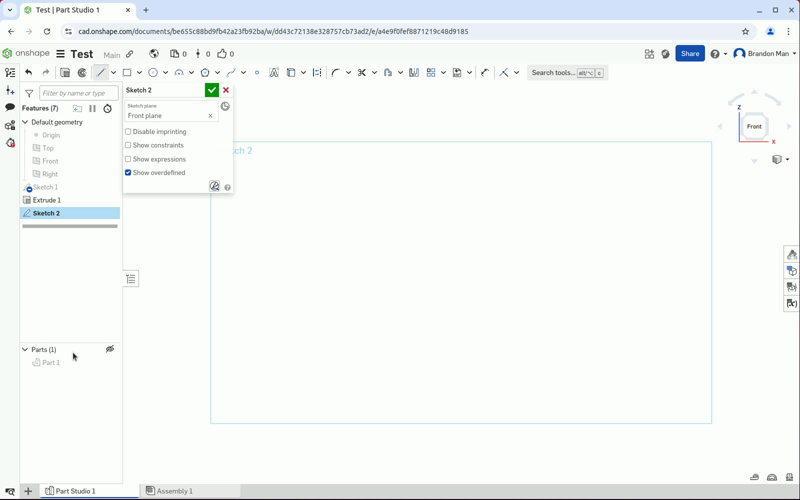
mouse_move(348, 360)
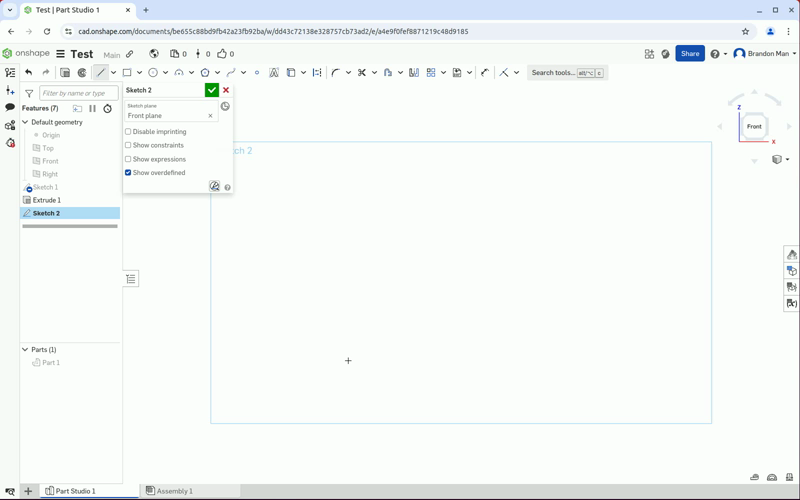
click(348, 360)
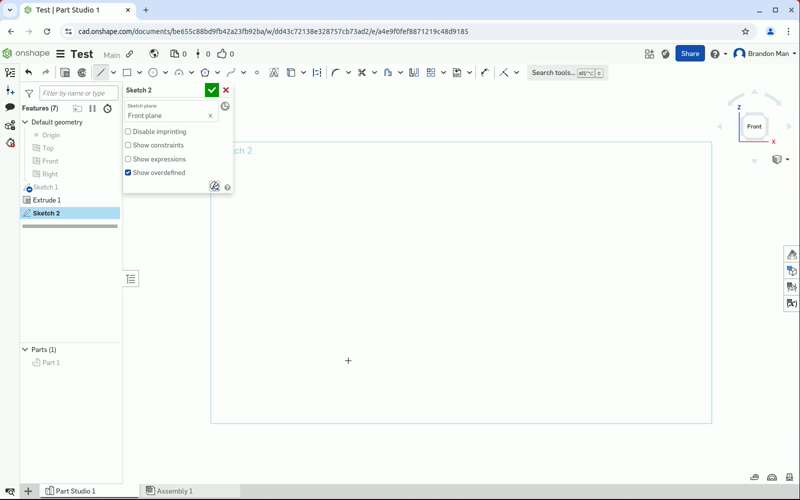
key_up(shift)
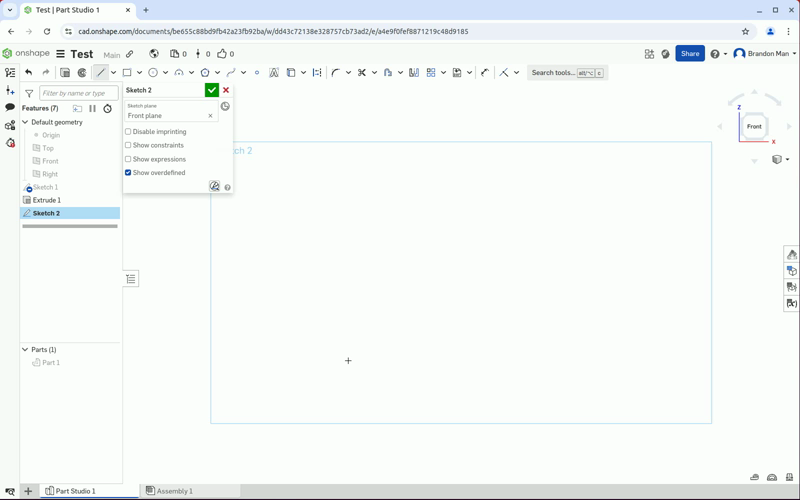
key_down(shift)
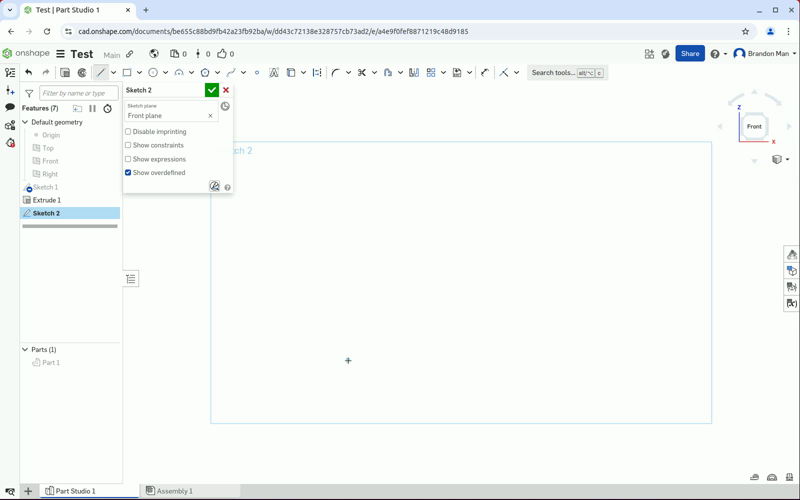
mouse_move(564, 360)
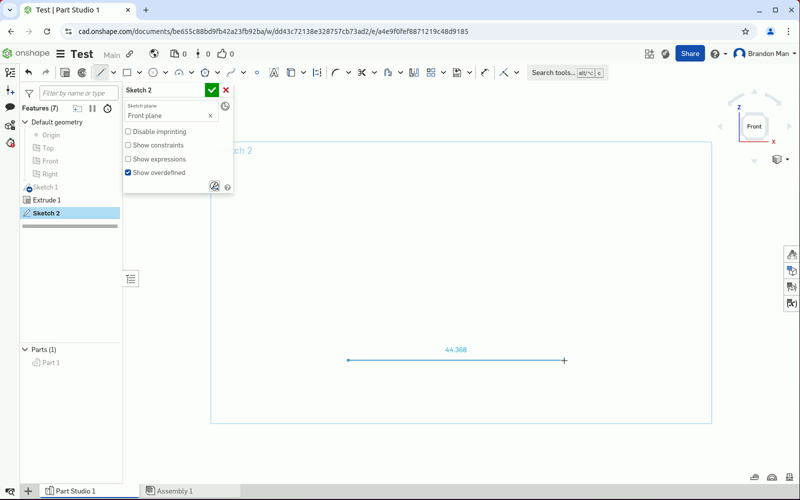
click(564, 360)
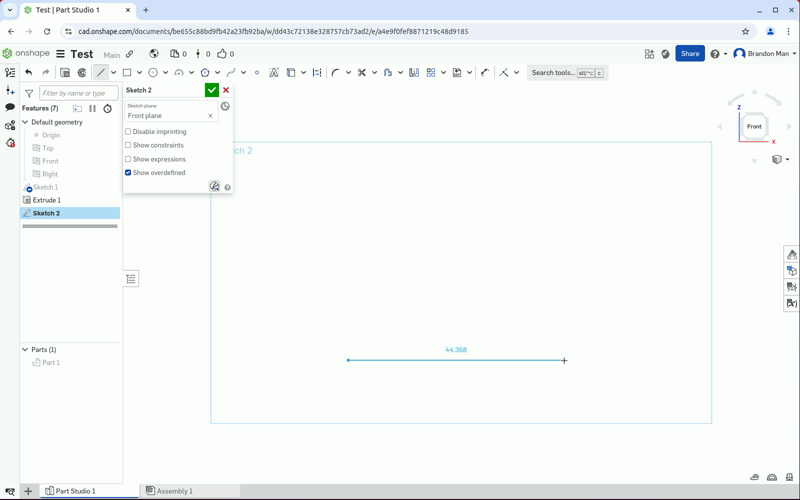
key_up(shift)
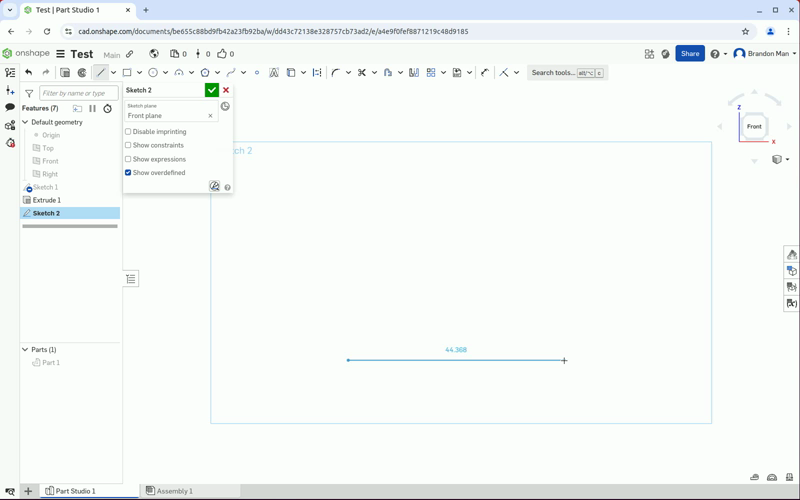
key_down(shift)
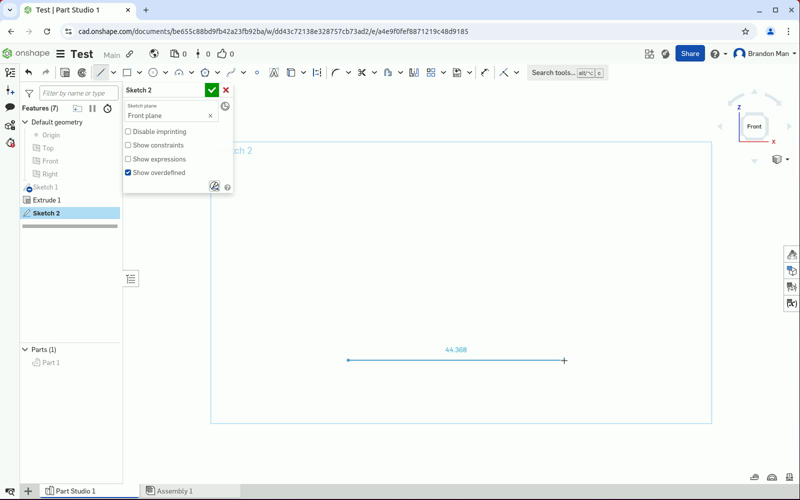
mouse_move(564, 226)
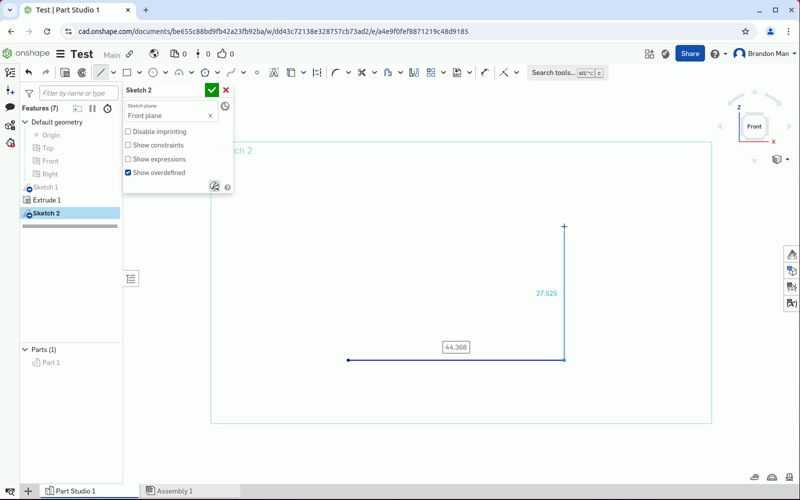
click(564, 226)
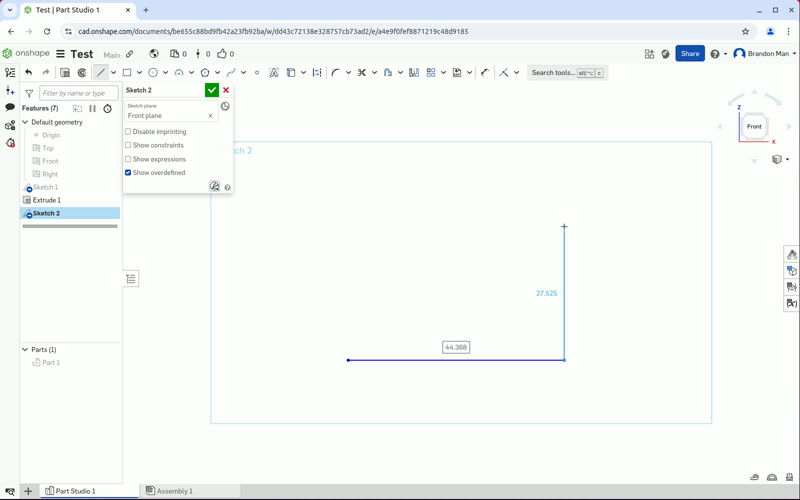
key_up(shift)
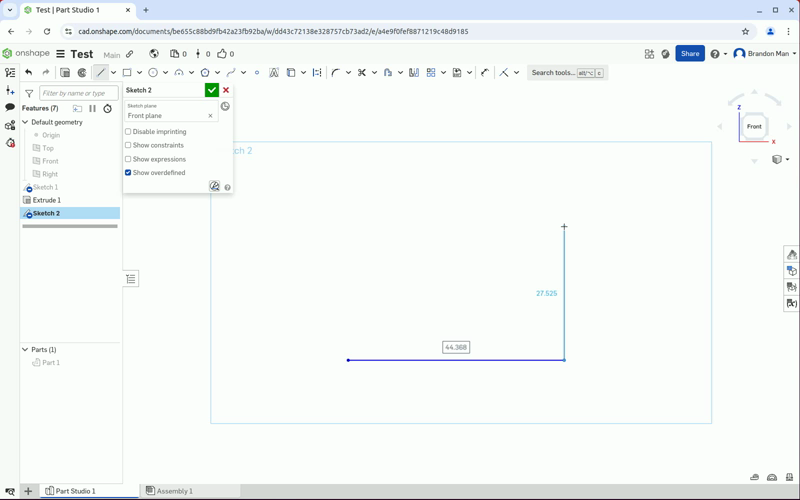
key_down(shift)
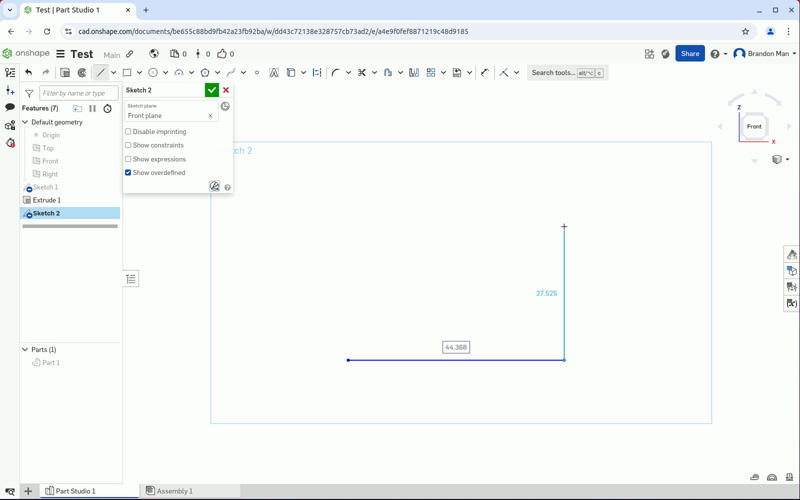
mouse_move(348, 226)
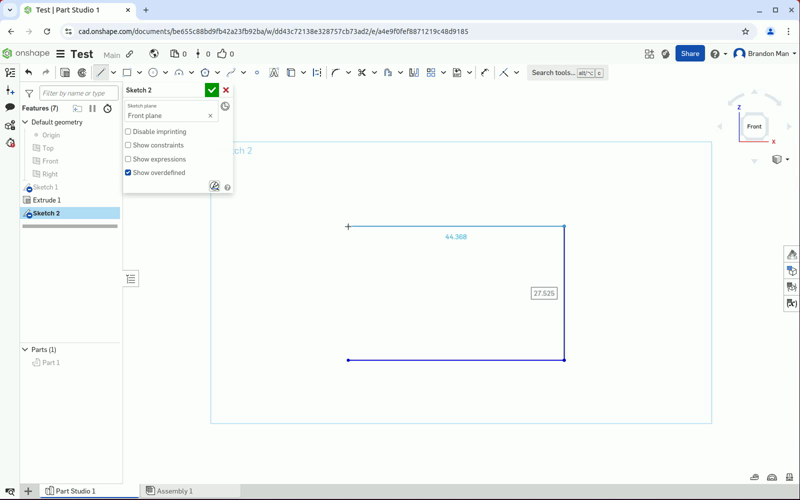
click(348, 226)
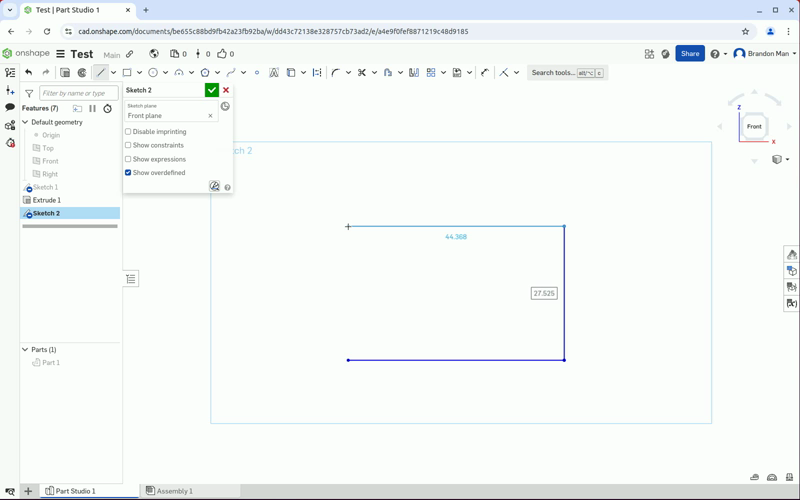
key_up(shift)
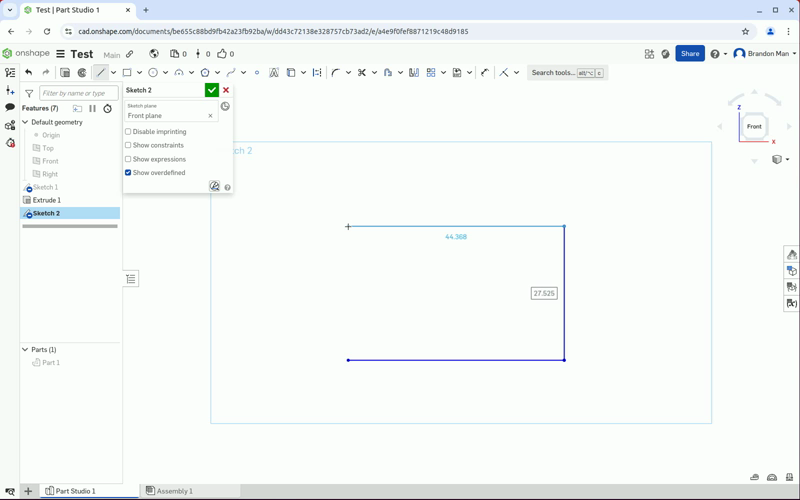
key_down(shift)
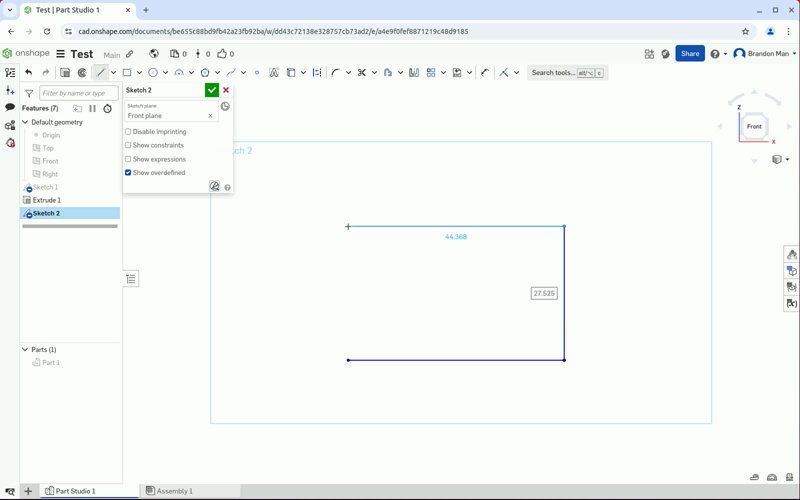
mouse_move(348, 360)
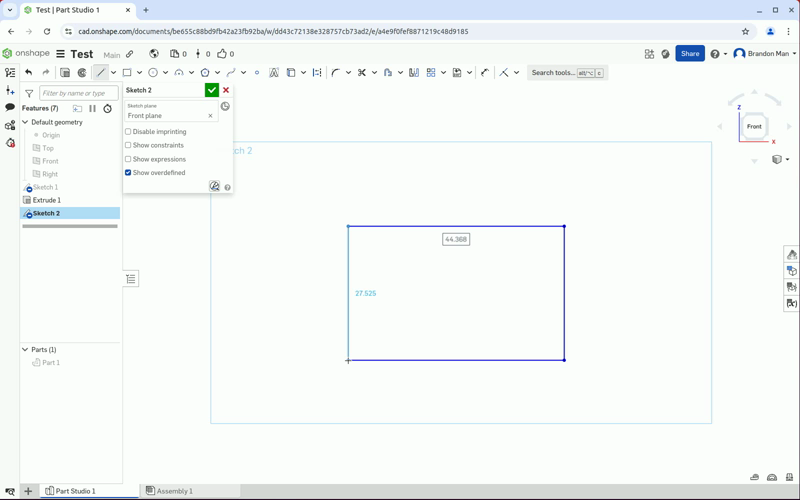
key_up(shift)
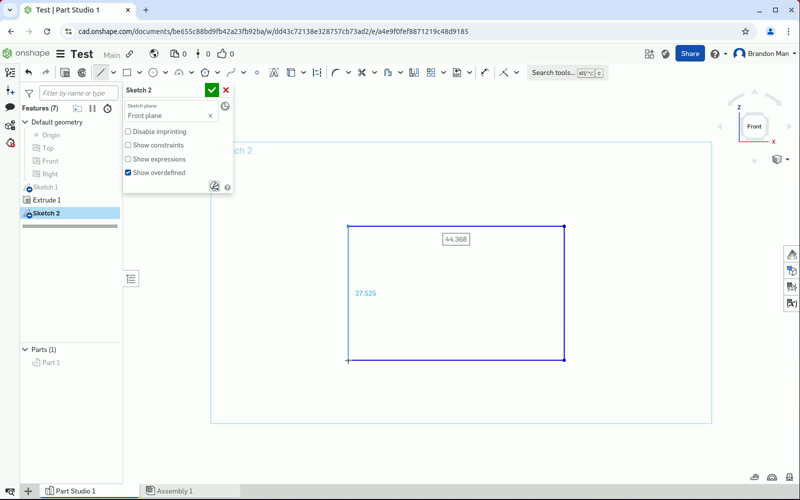
click(348, 360)
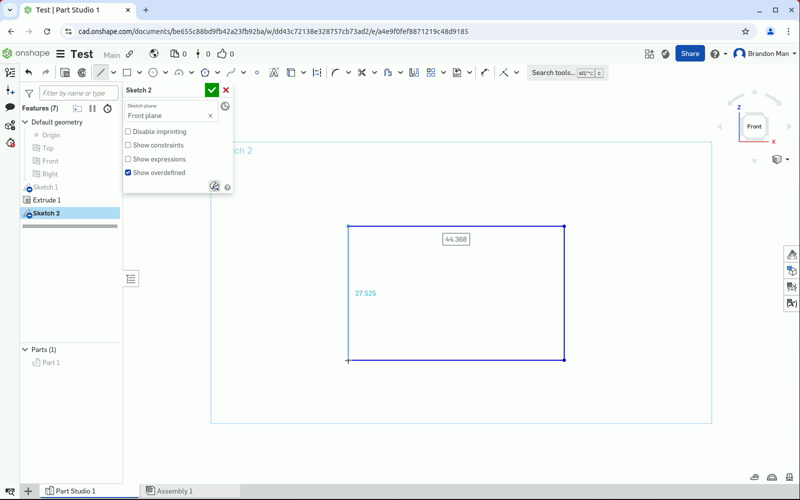
key(esc)
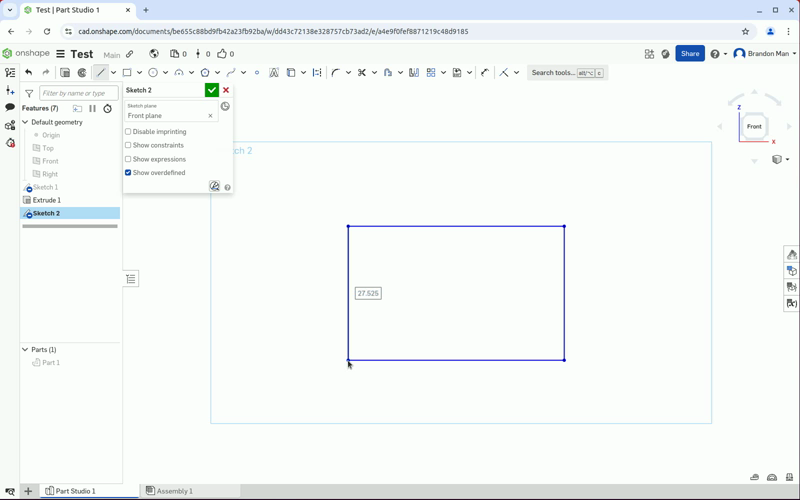
key(c)
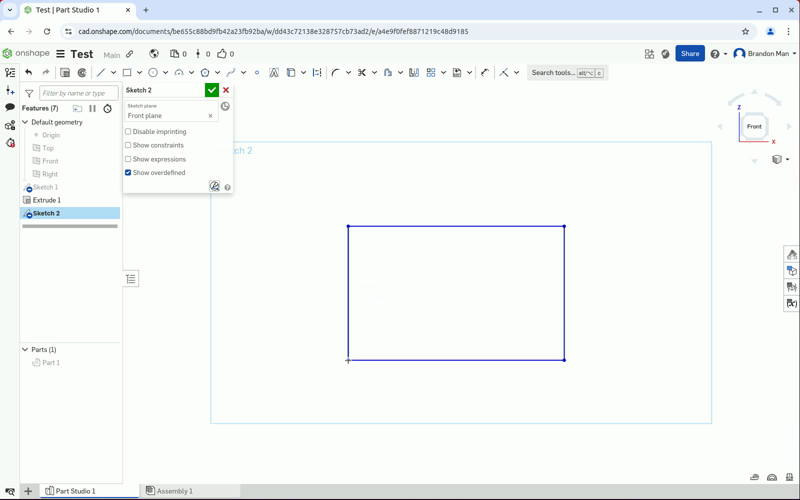
key_down(shift)
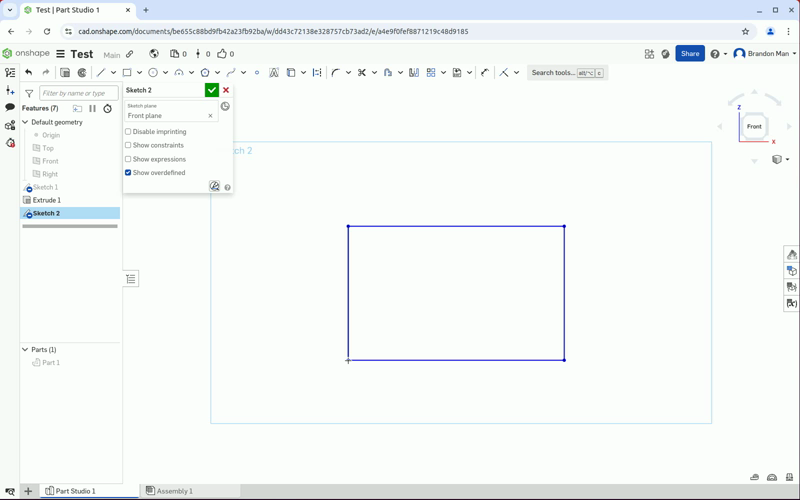
mouse_move(411, 292)
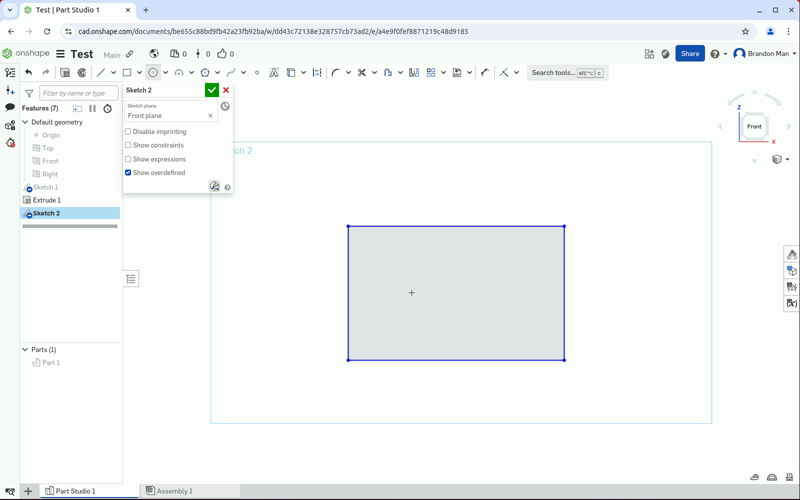
click(411, 292)
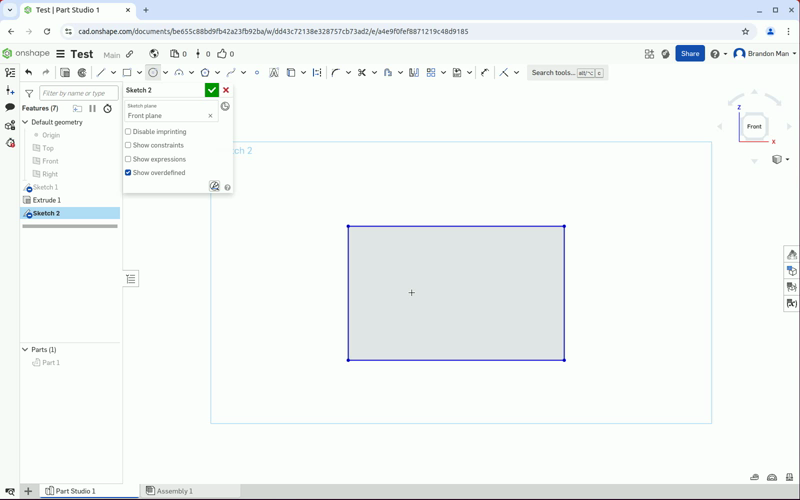
key_up(shift)
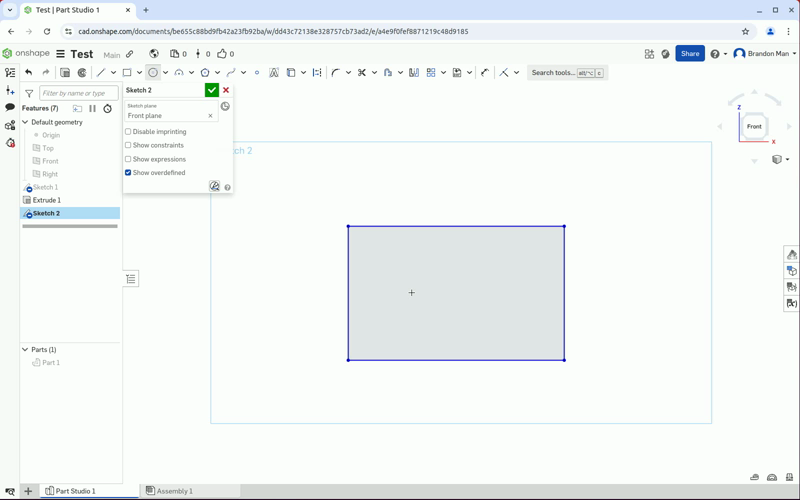
mouse_move(414, 292)
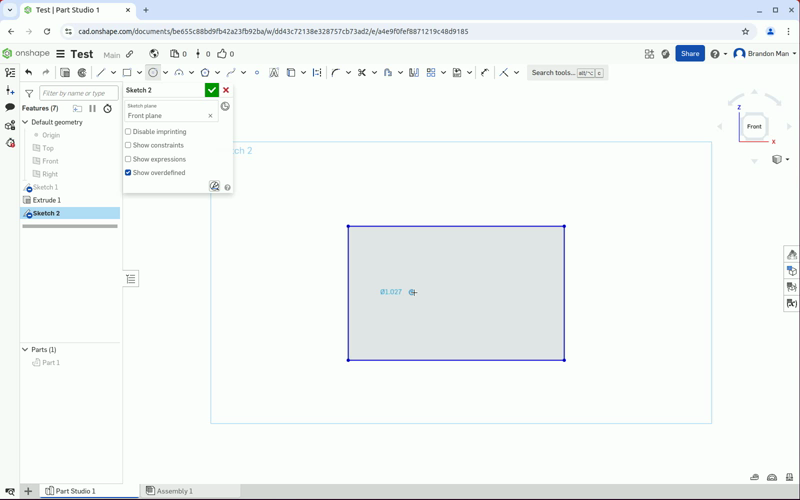
scroll(6)
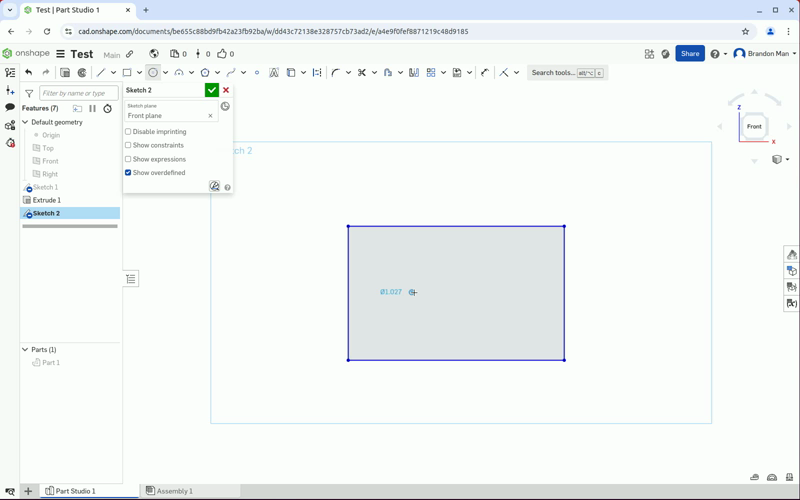
scroll(6)
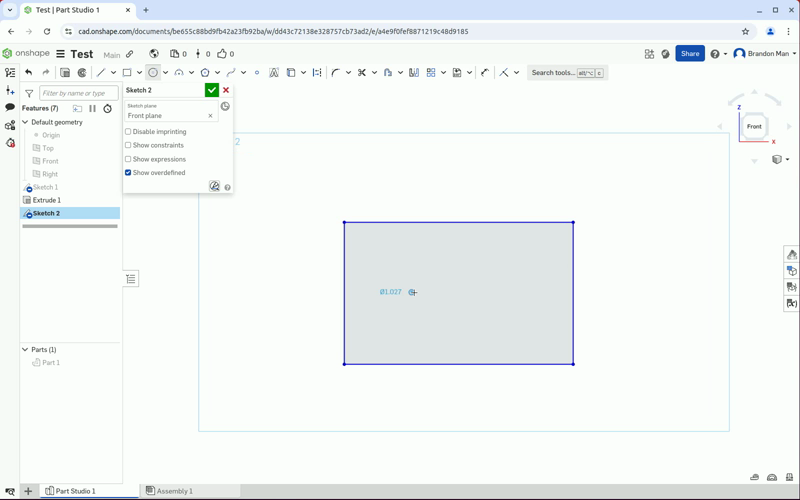
scroll(6)
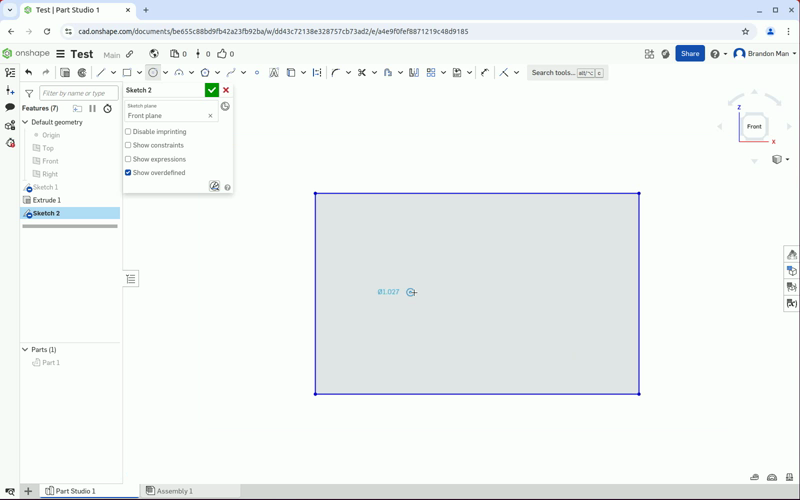
scroll(6)
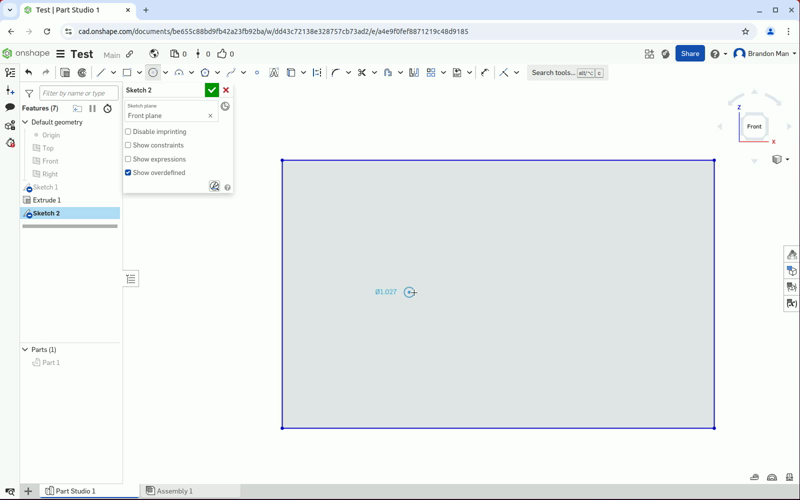
scroll(6)
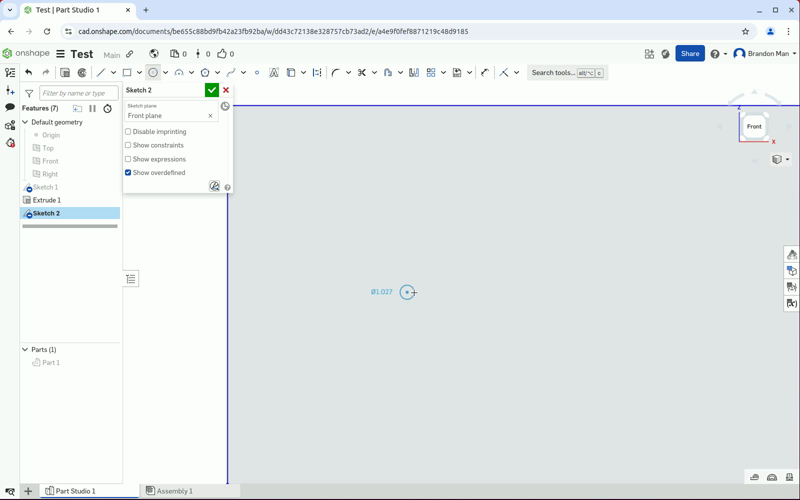
scroll(6)
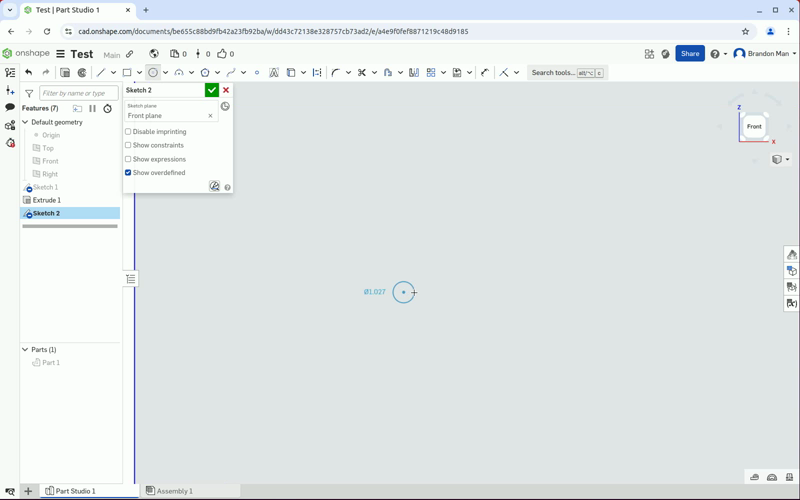
scroll(6)
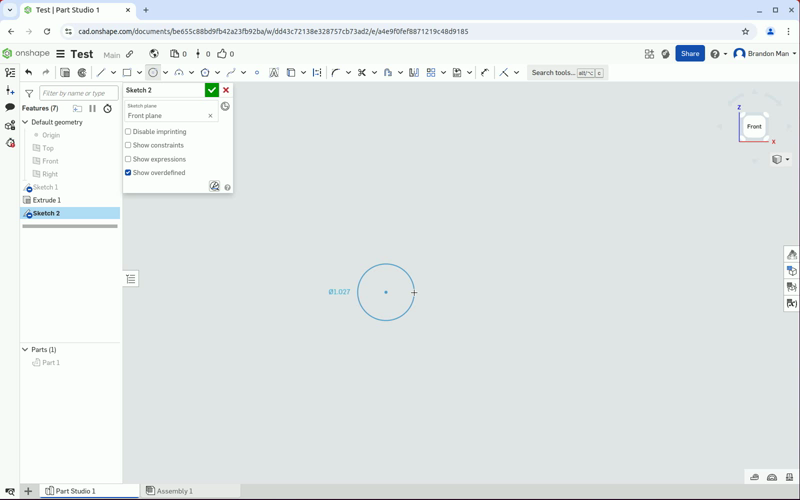
click(414, 292)
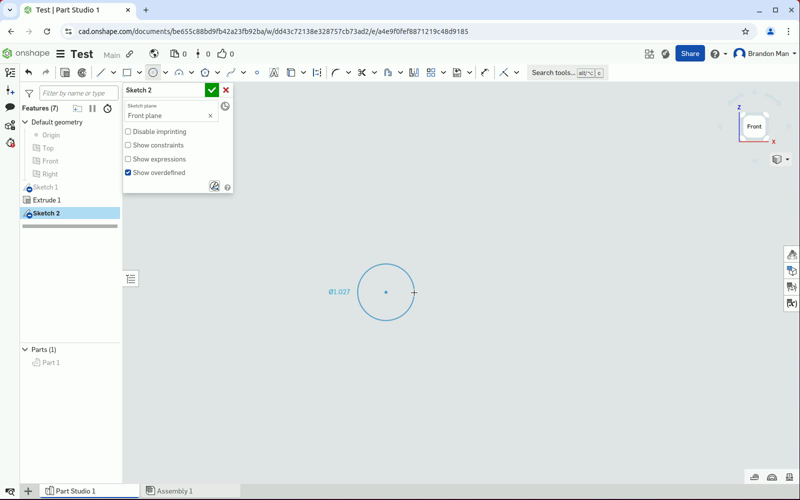
scroll(-6)
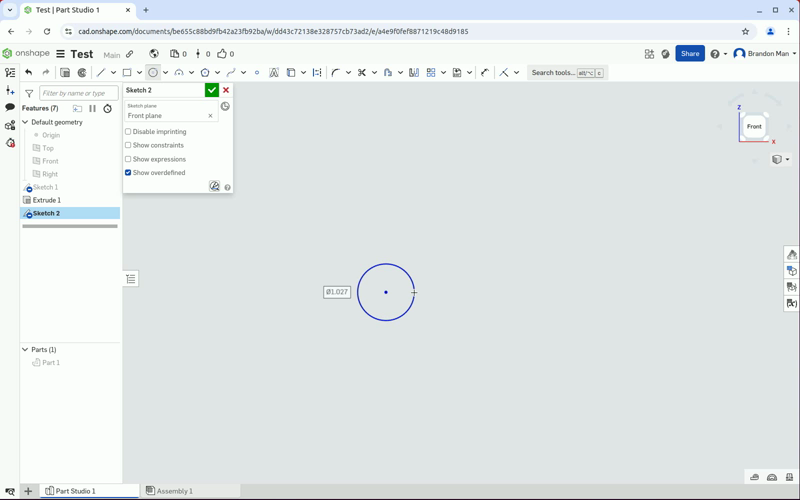
scroll(-6)
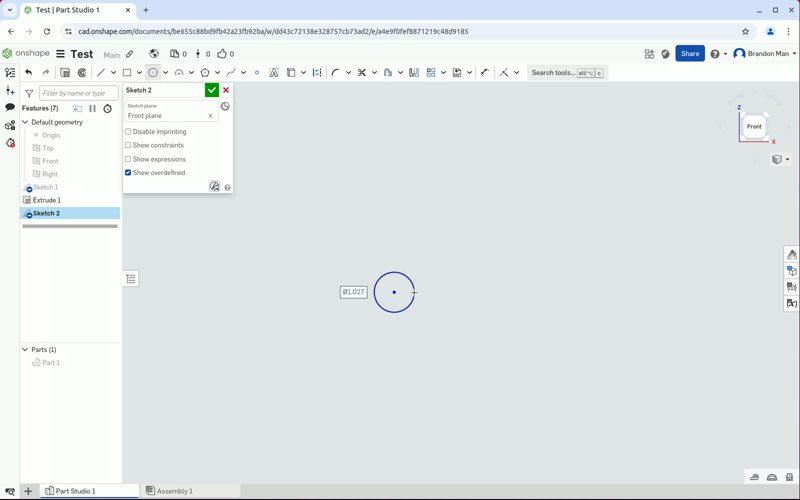
scroll(-6)
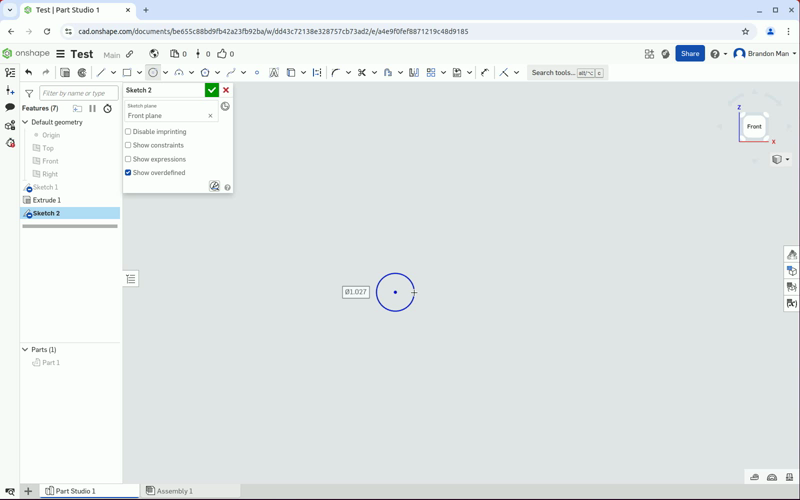
scroll(-6)
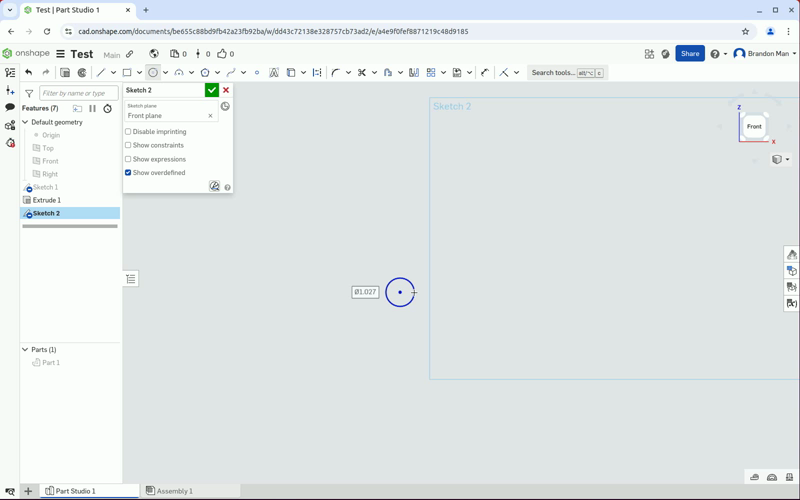
scroll(-6)
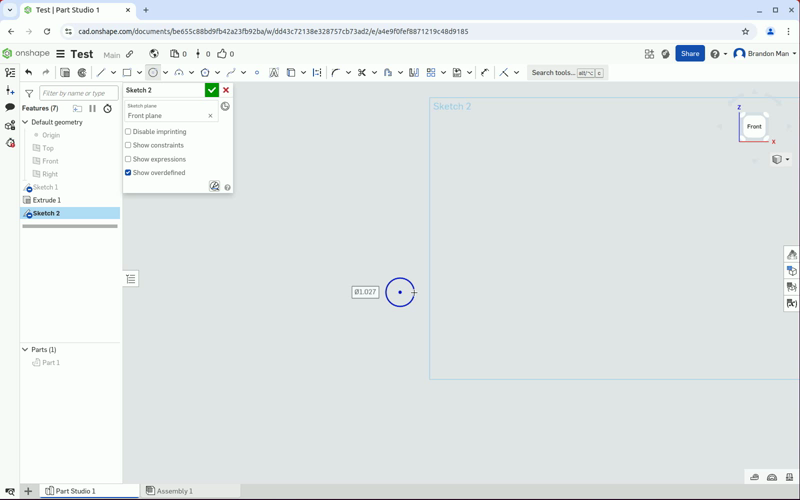
scroll(-6)
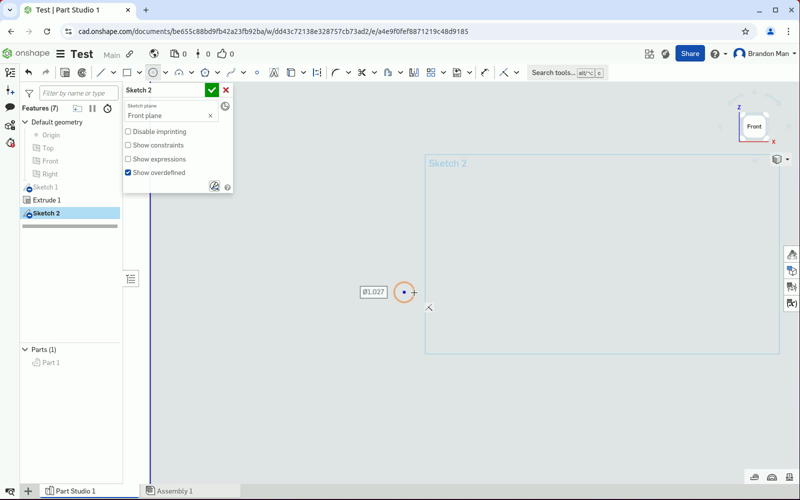
scroll(-6)
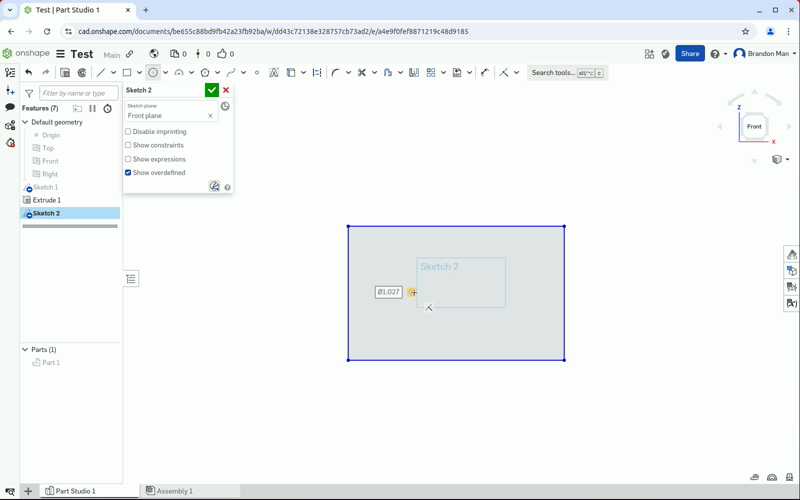
key(esc)
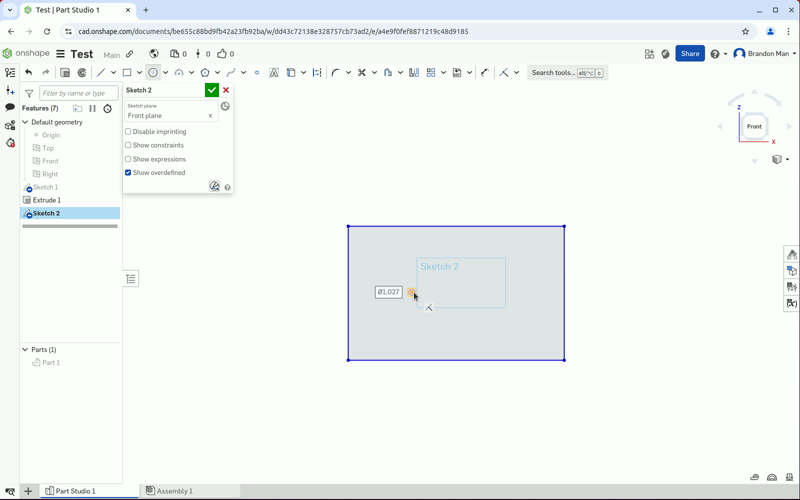
key(c)
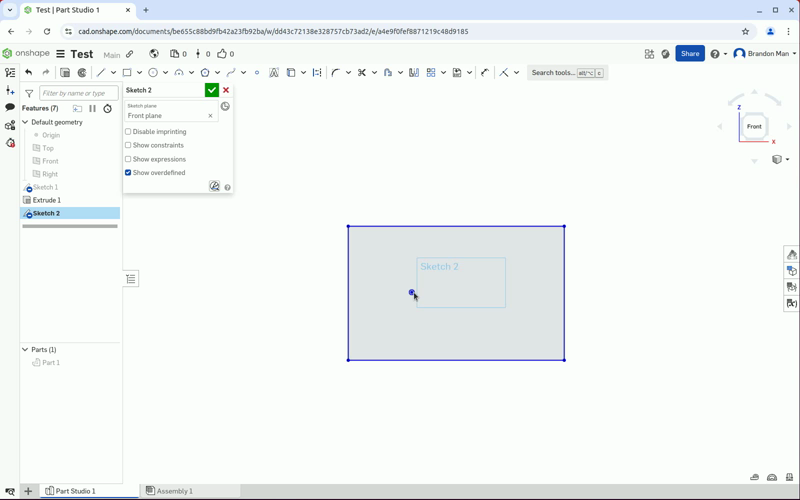
key_down(shift)
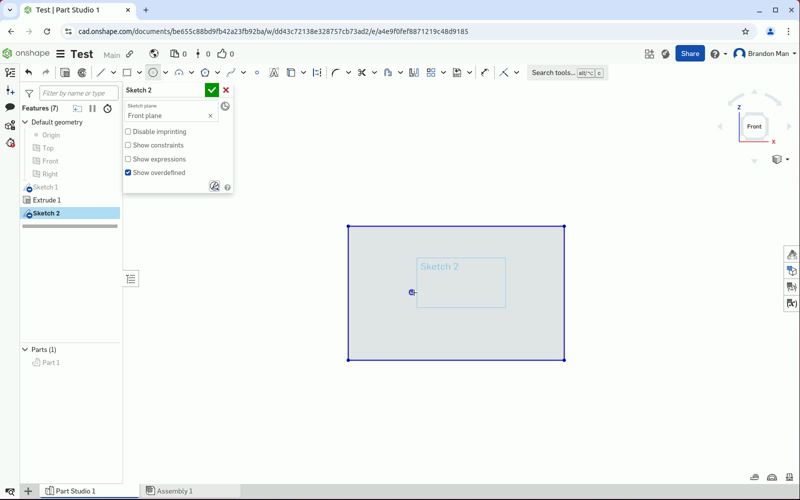
mouse_move(473, 292)
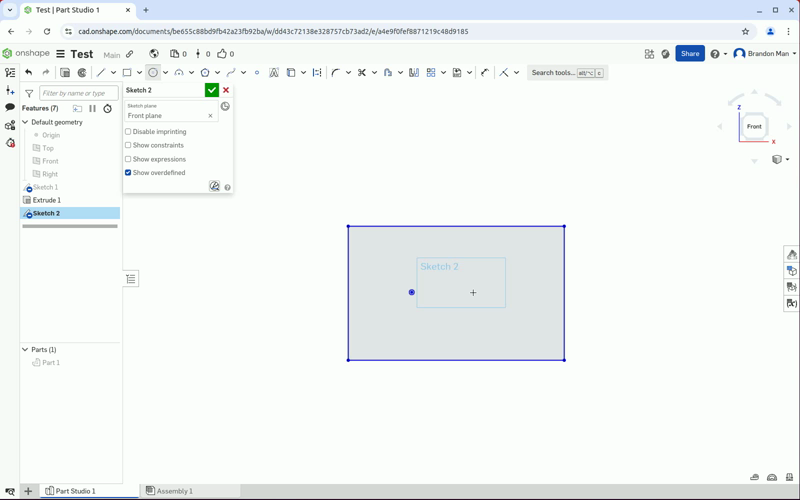
click(473, 292)
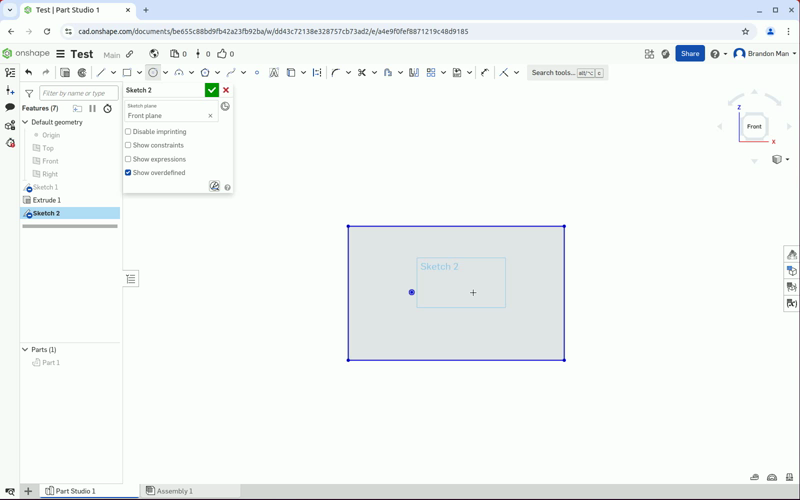
key_up(shift)
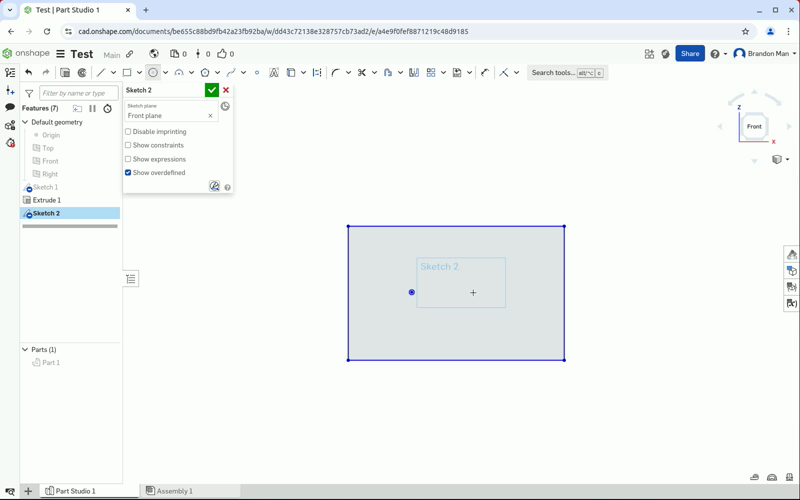
mouse_move(475, 292)
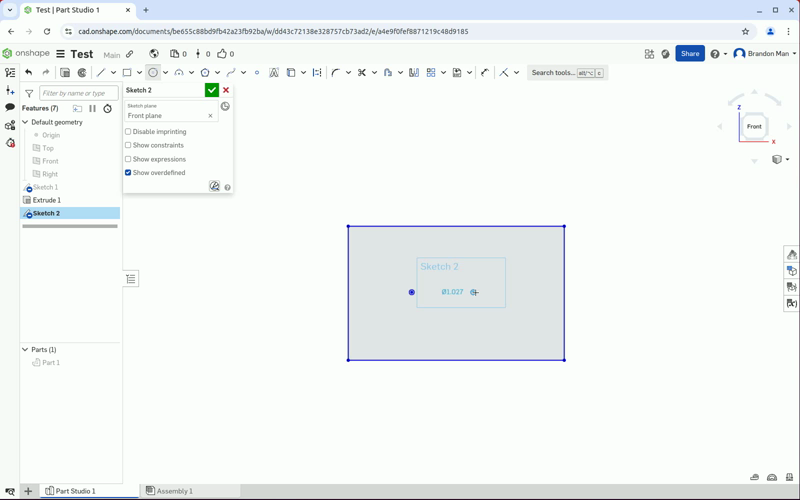
scroll(6)
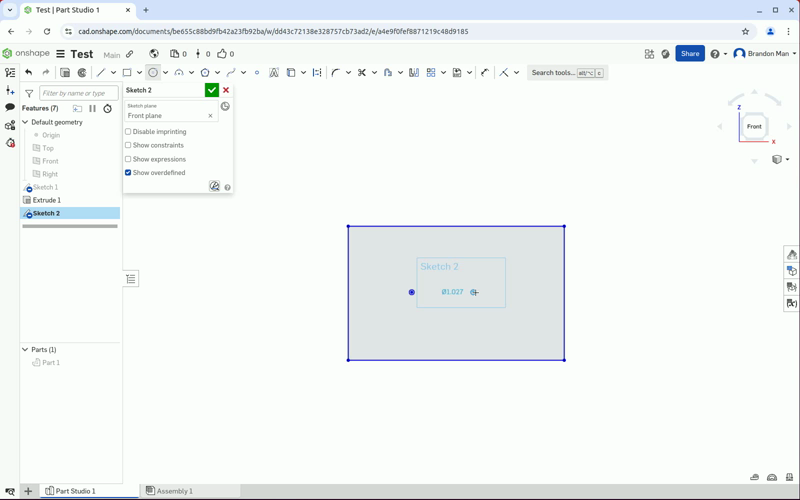
scroll(6)
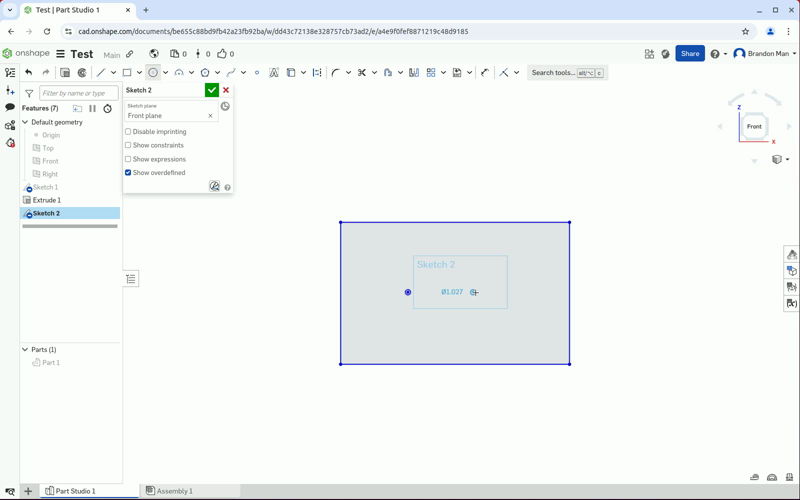
scroll(6)
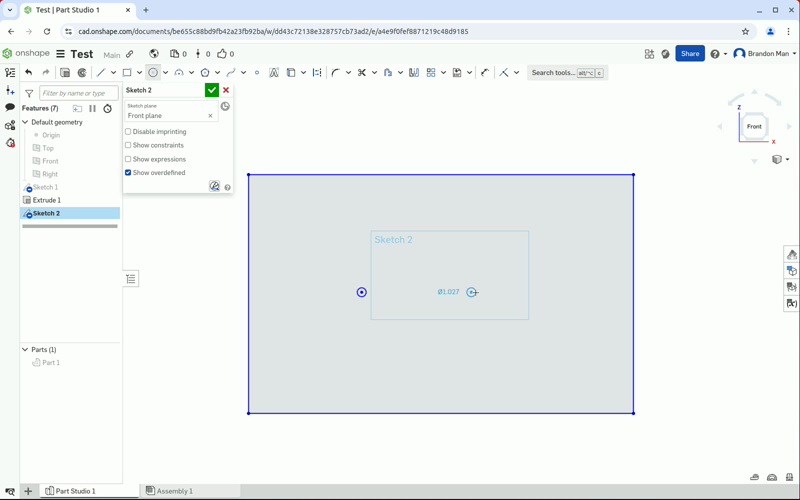
scroll(6)
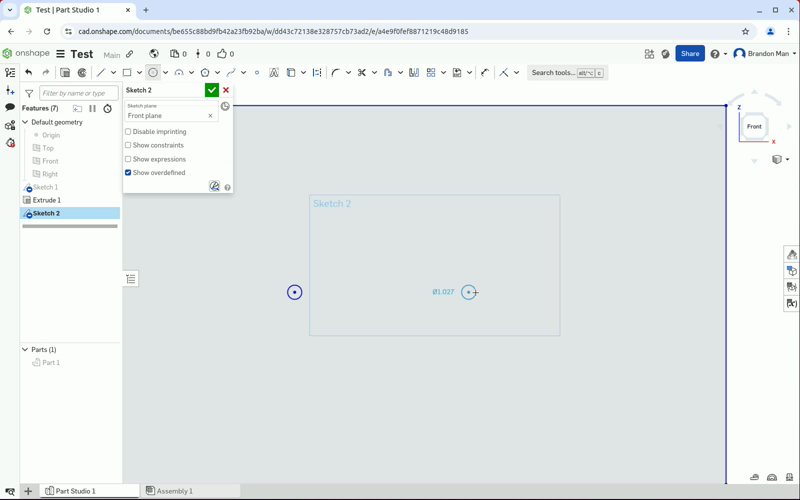
scroll(6)
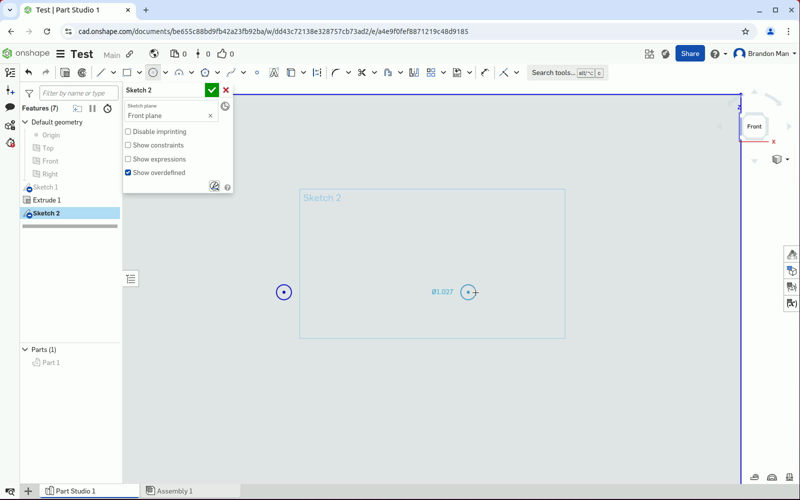
scroll(6)
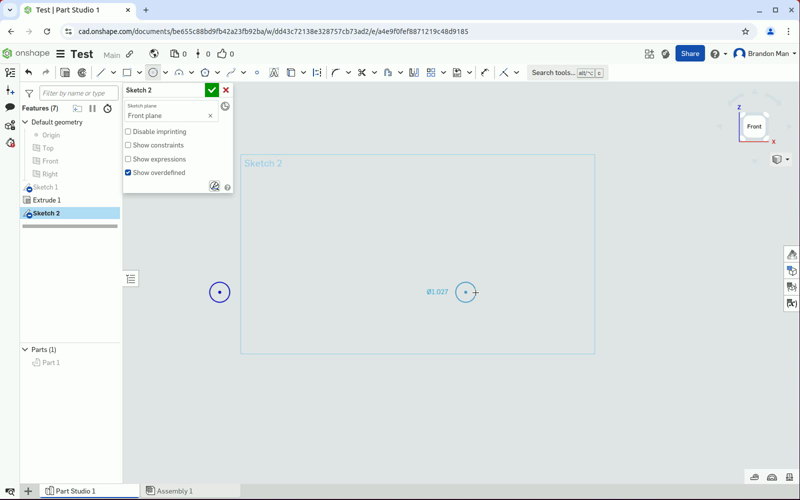
scroll(6)
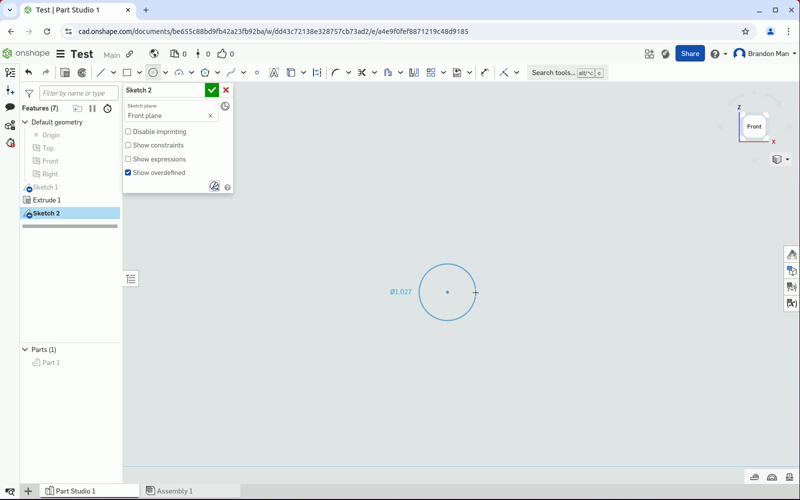
click(475, 292)
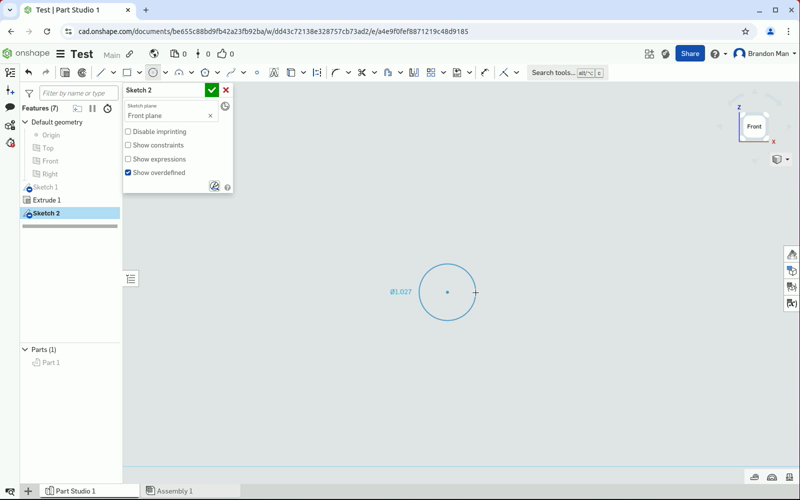
scroll(-6)
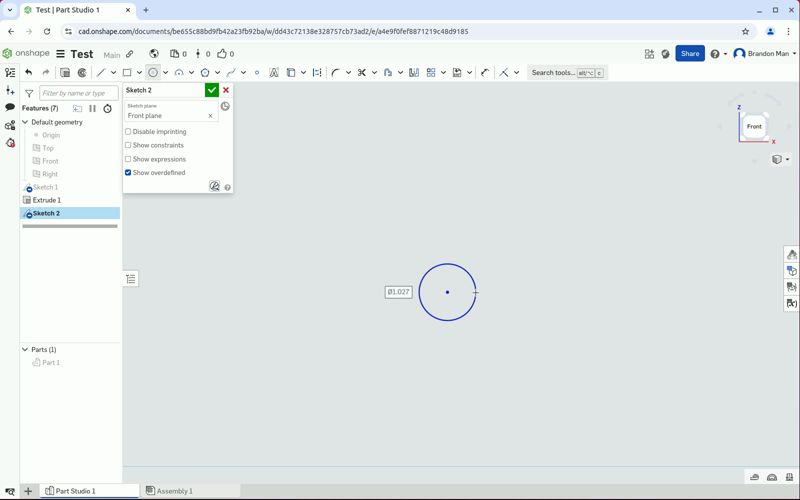
scroll(-6)
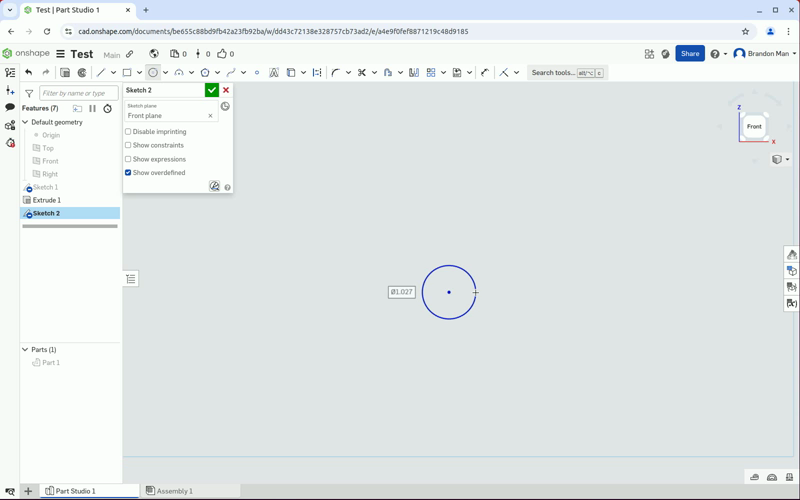
scroll(-6)
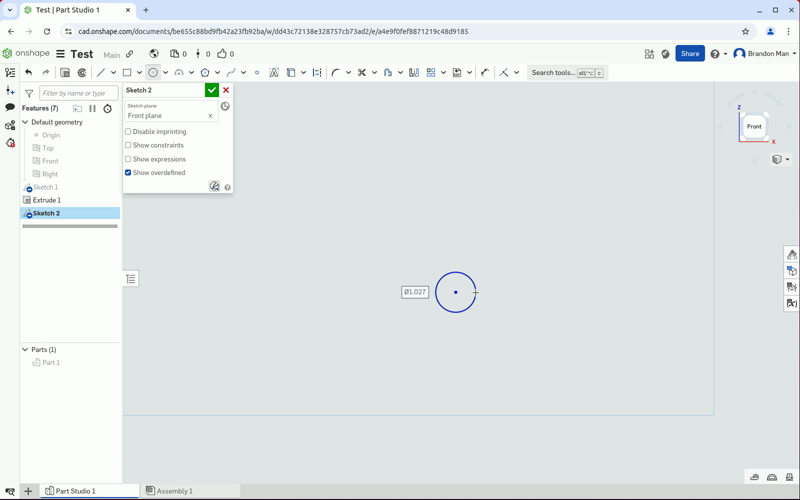
scroll(-6)
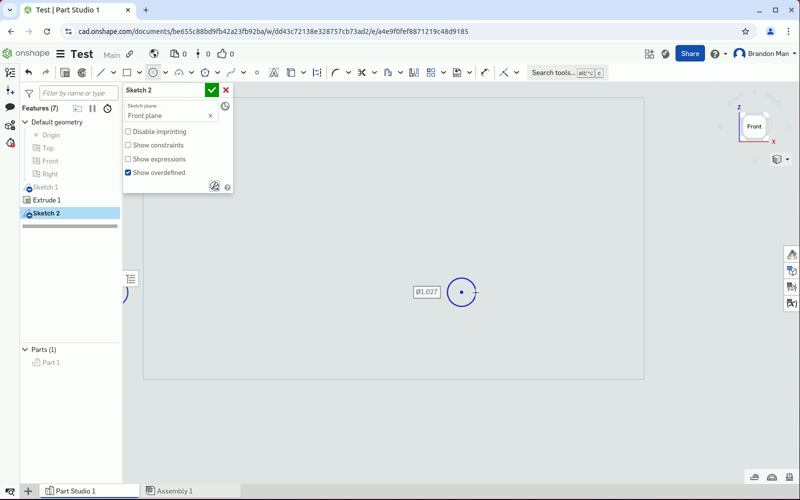
scroll(-6)
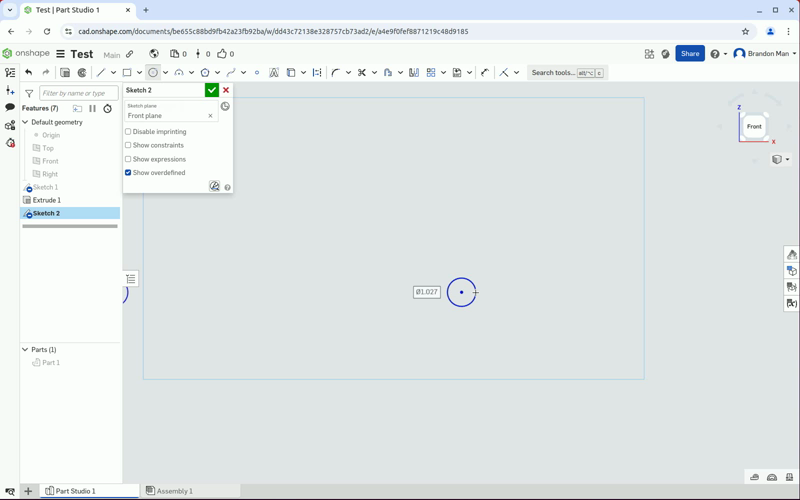
scroll(-6)
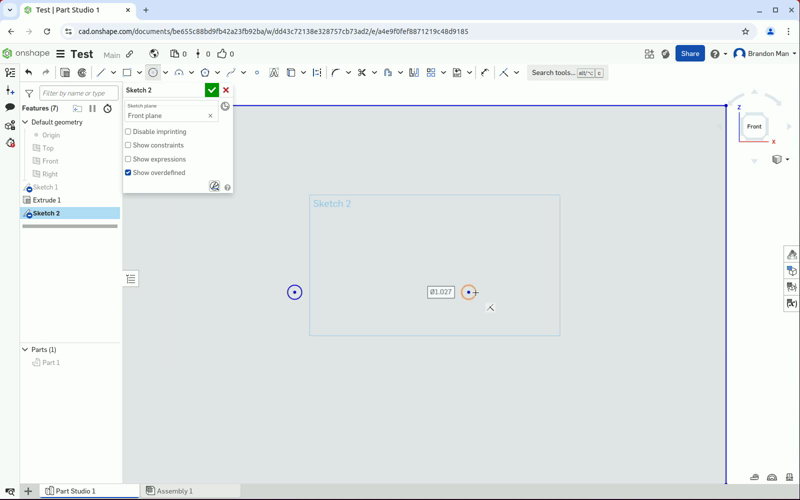
scroll(-6)
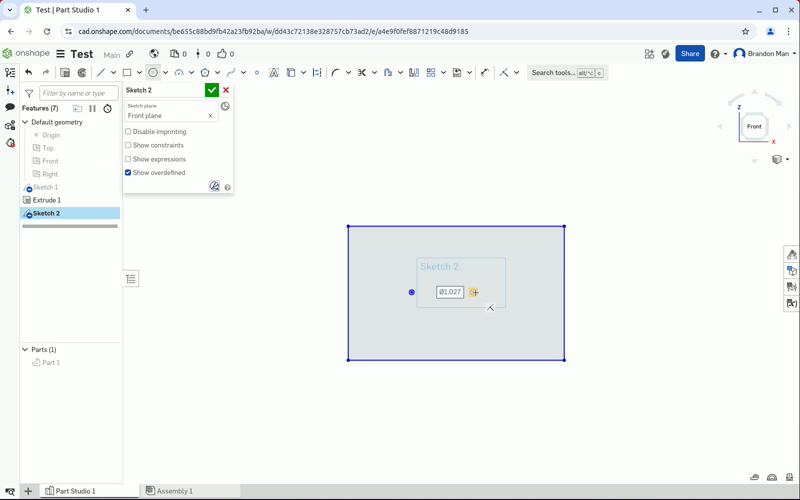
key(esc)
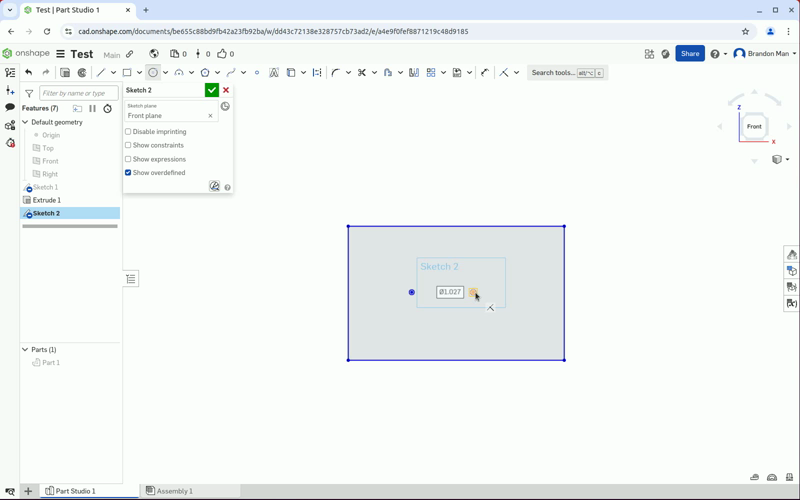
key(c)
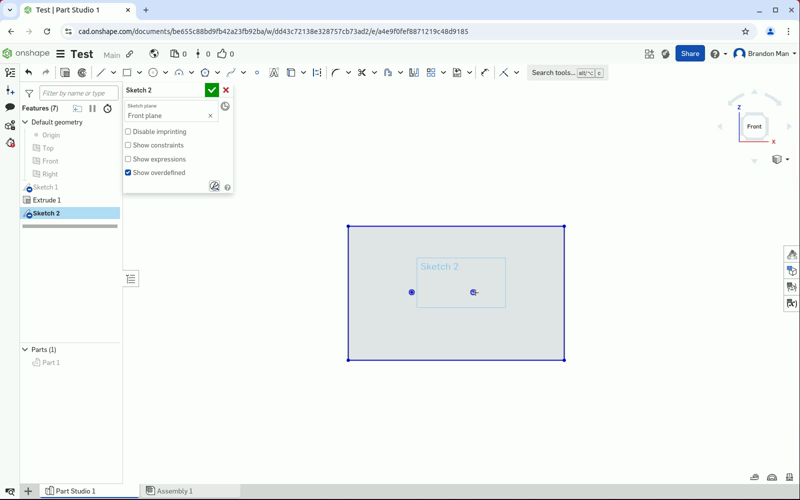
key_down(shift)
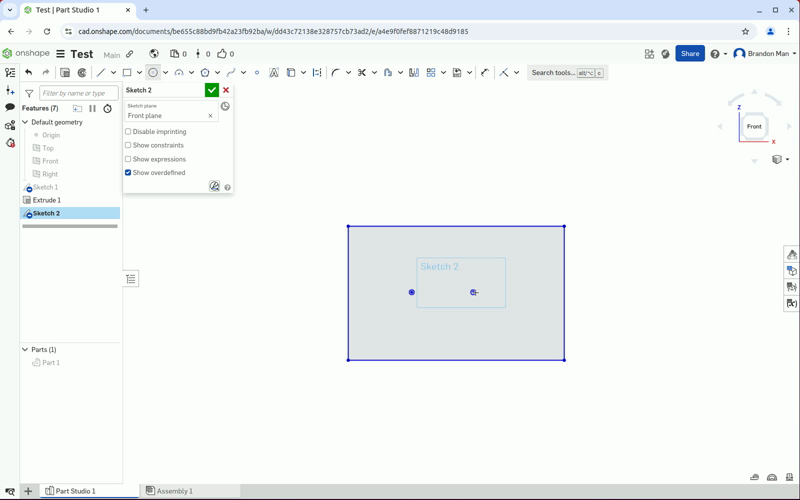
mouse_move(504, 292)
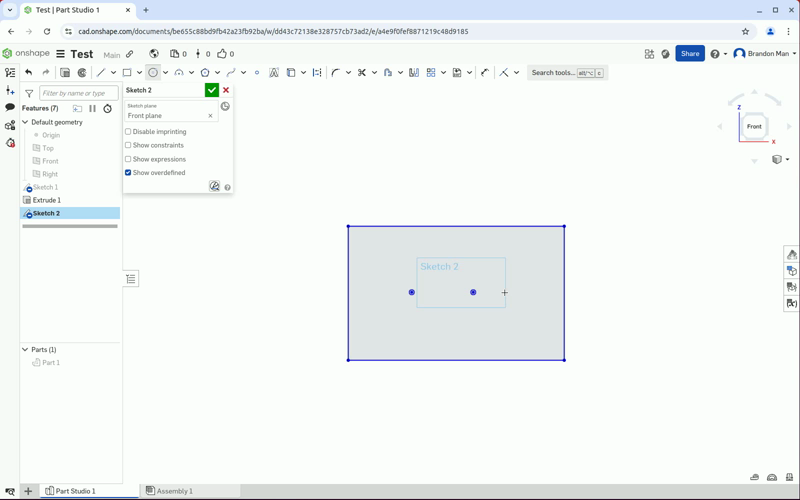
click(504, 292)
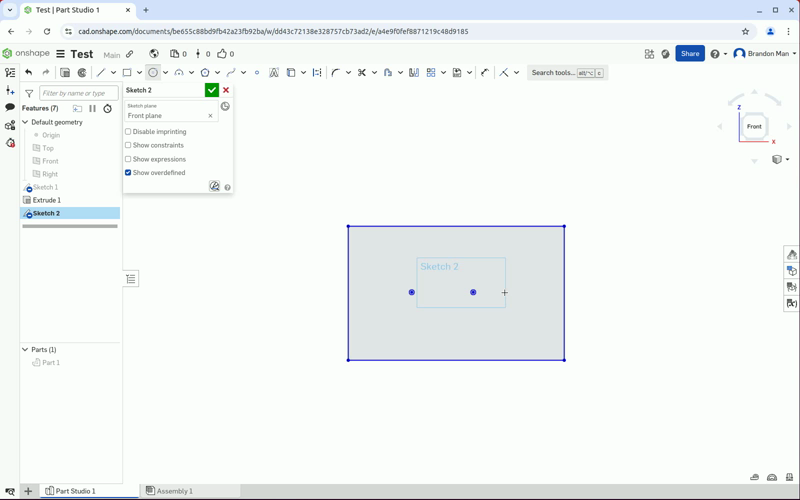
key_up(shift)
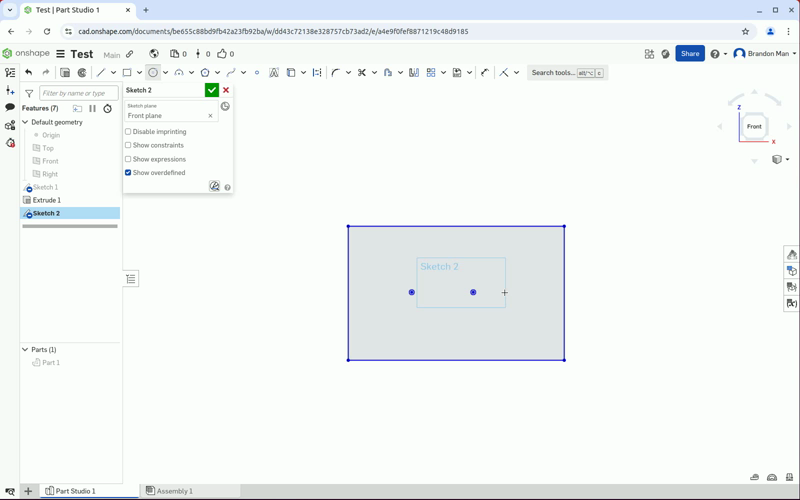
mouse_move(507, 292)
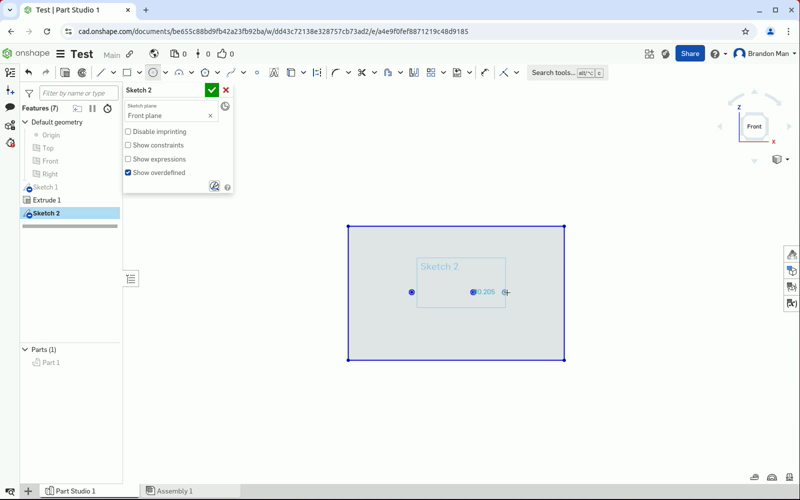
scroll(6)
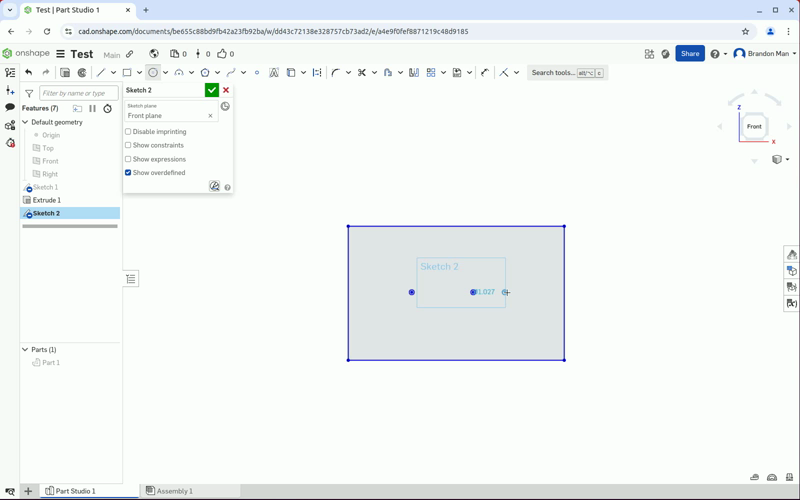
scroll(6)
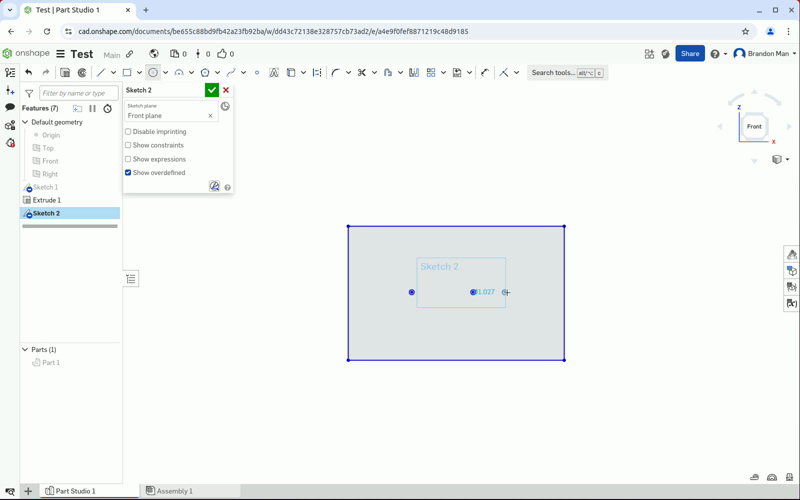
scroll(6)
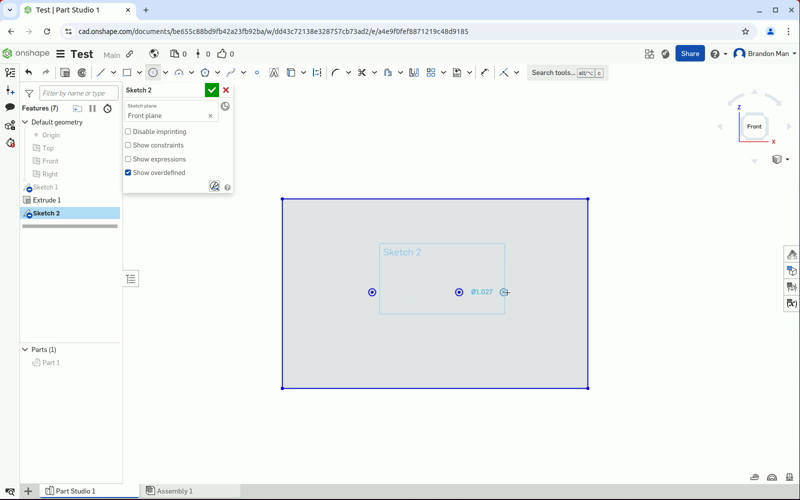
scroll(6)
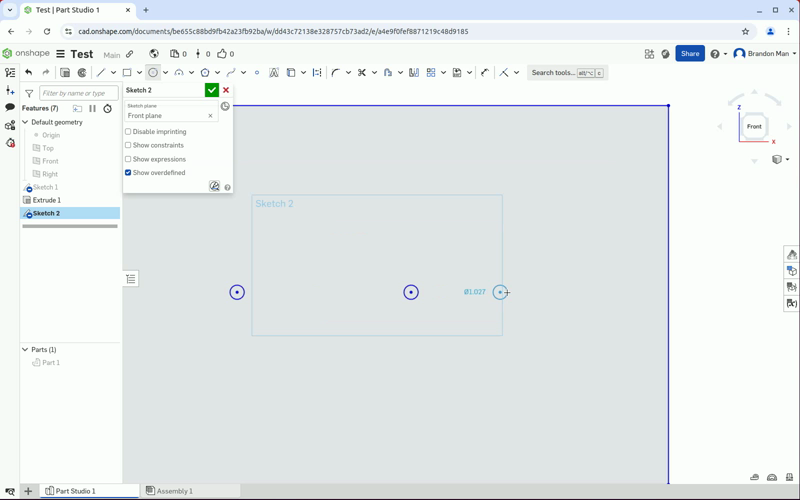
scroll(6)
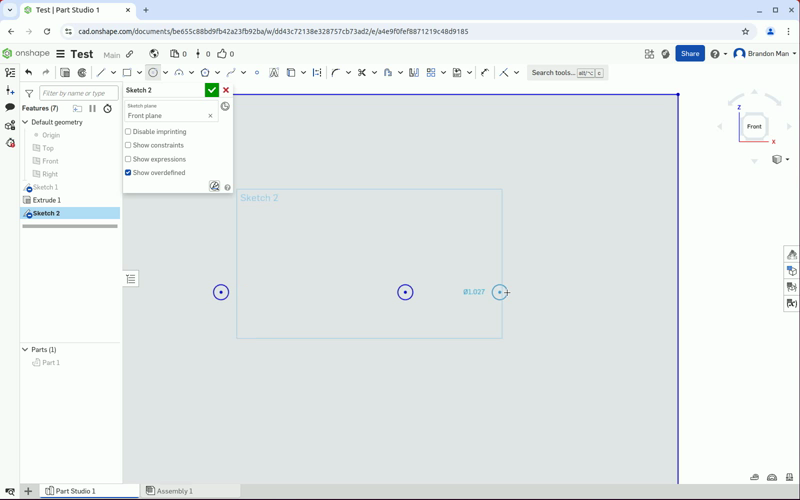
scroll(6)
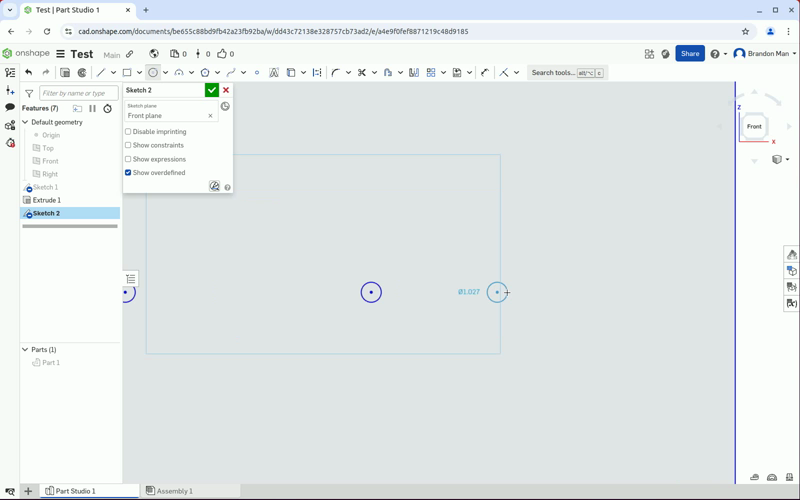
scroll(6)
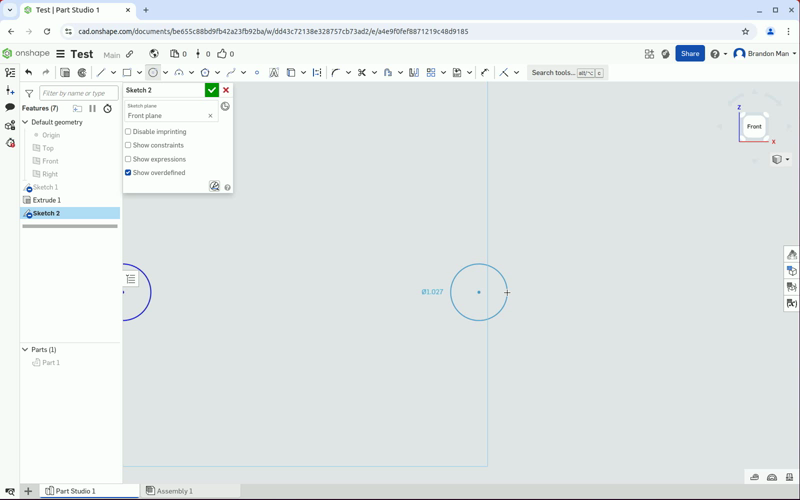
click(507, 292)
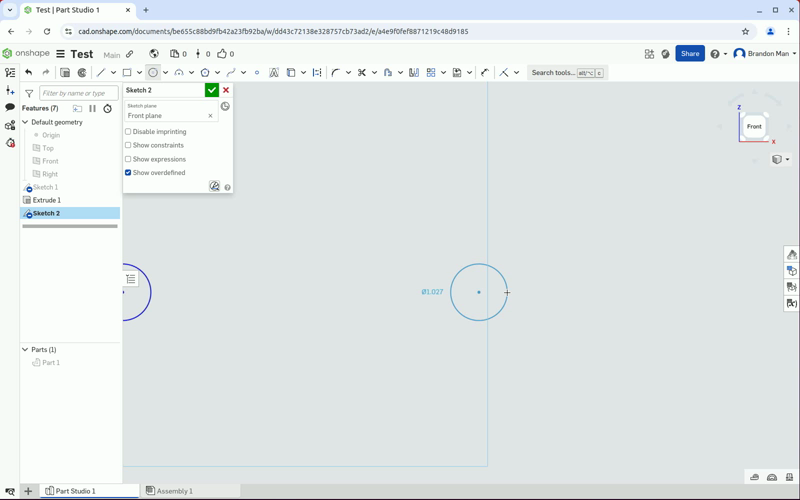
scroll(-6)
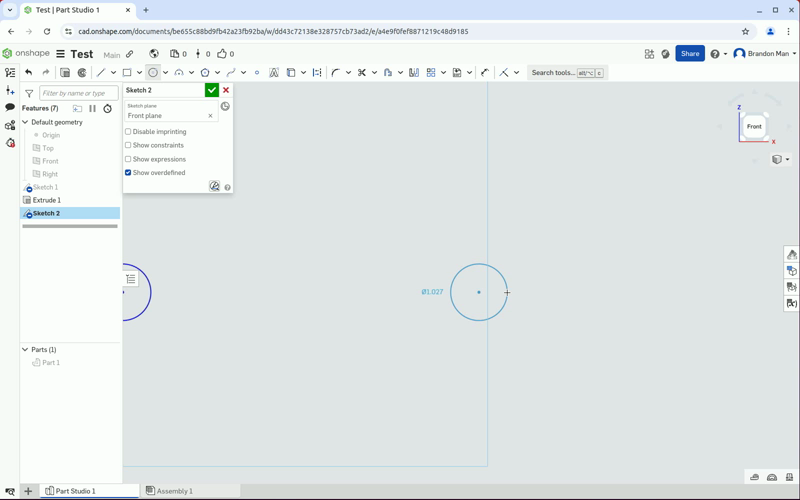
scroll(-6)
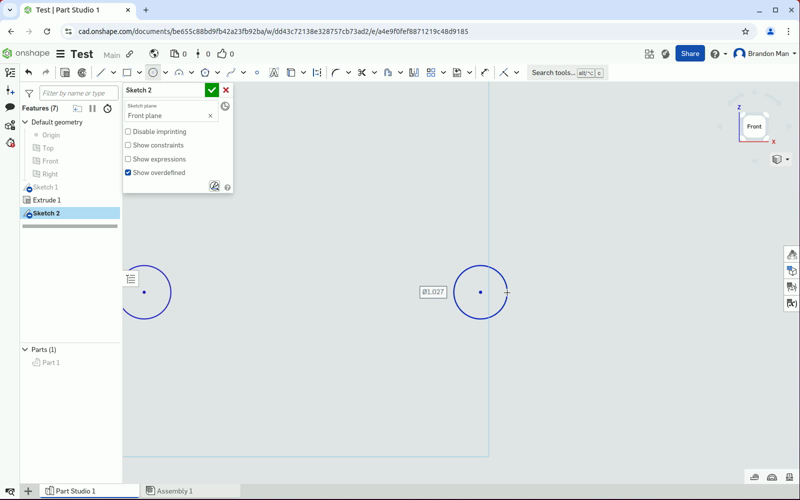
scroll(-6)
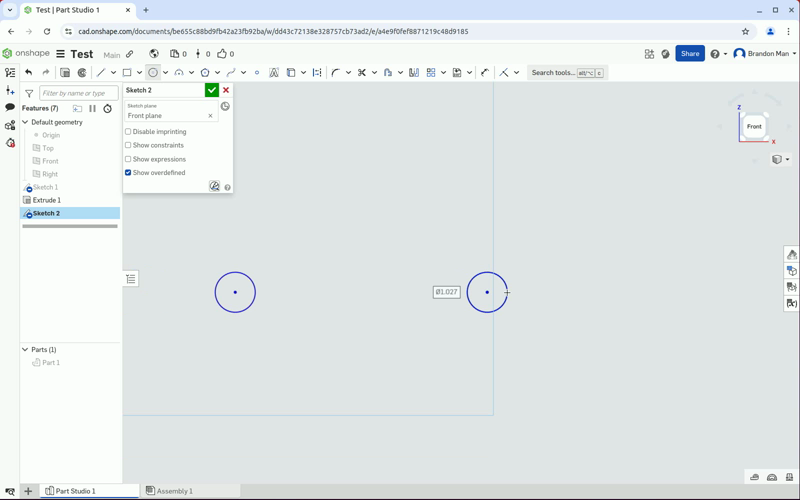
scroll(-6)
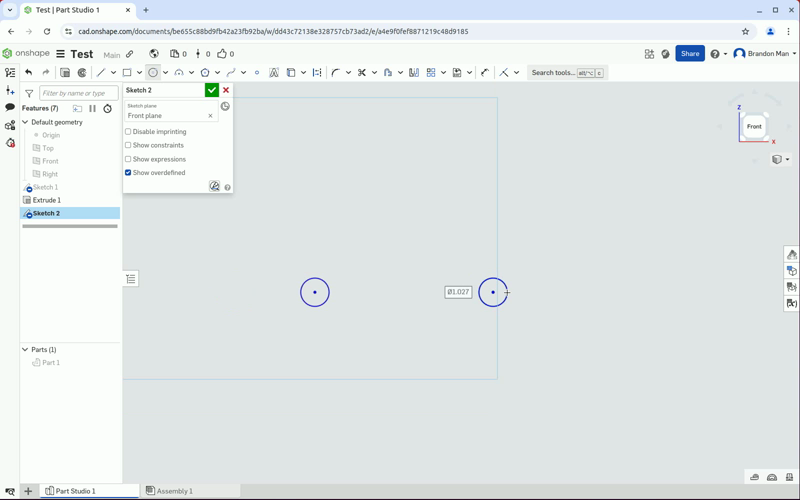
scroll(-6)
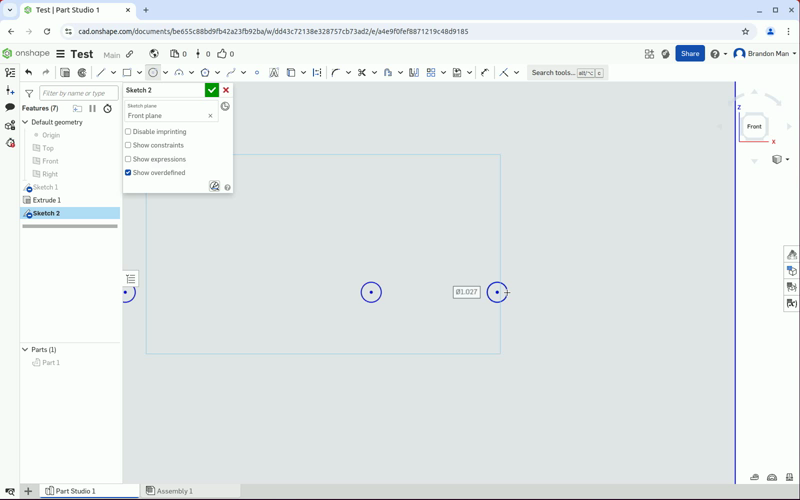
scroll(-6)
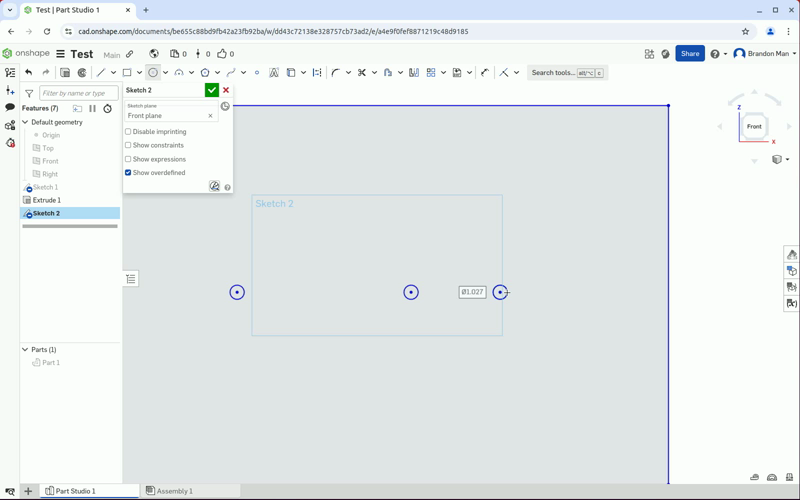
scroll(-6)
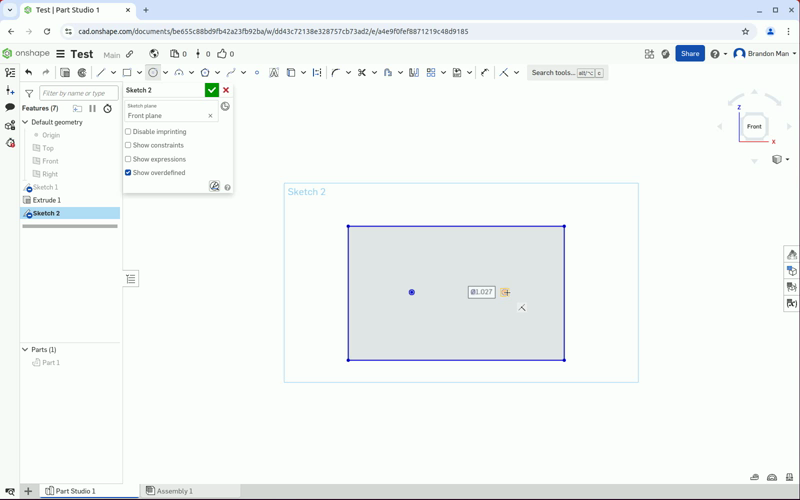
key(esc)
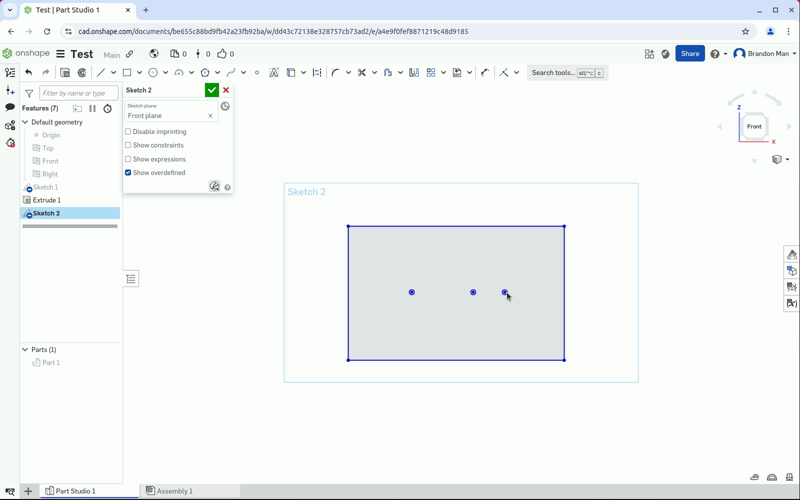
mouse_move(532, 262)
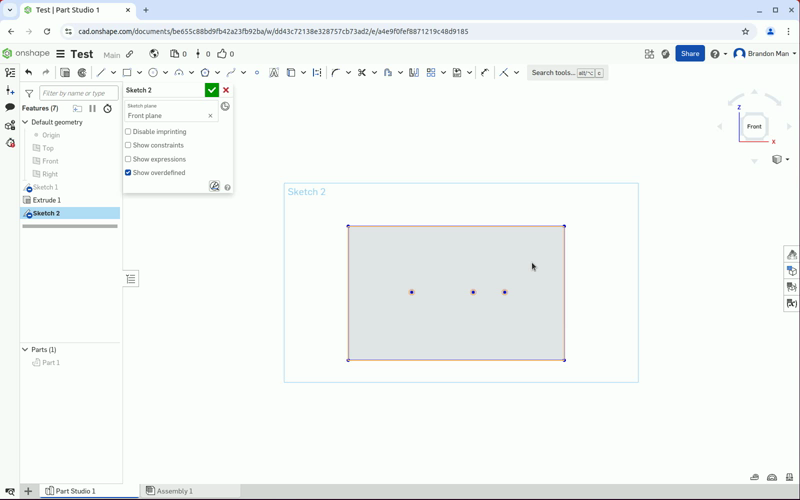
click(532, 262)
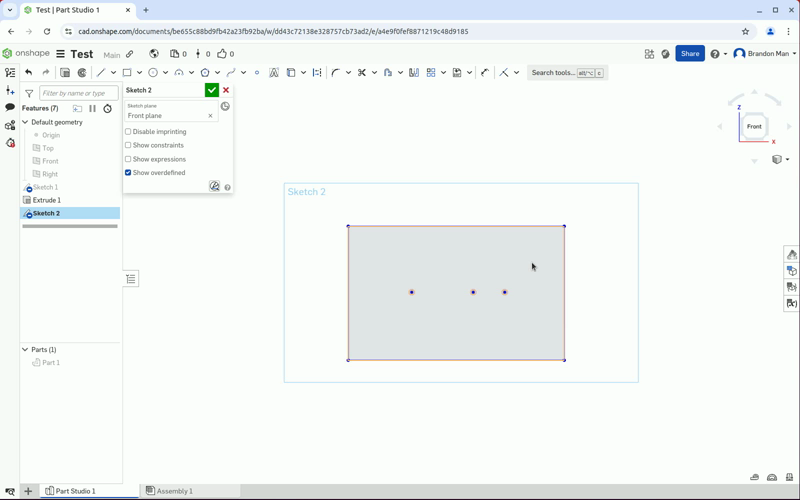
mouse_move(73, 352)
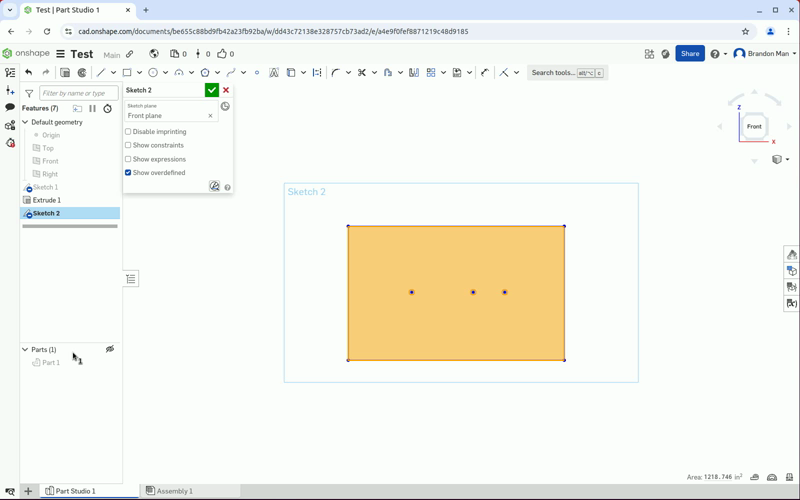
key(shift+y)
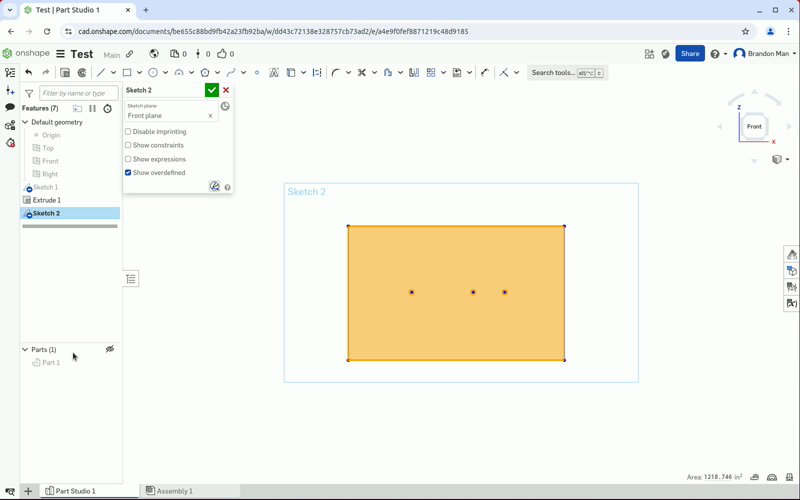
key(shift+e)
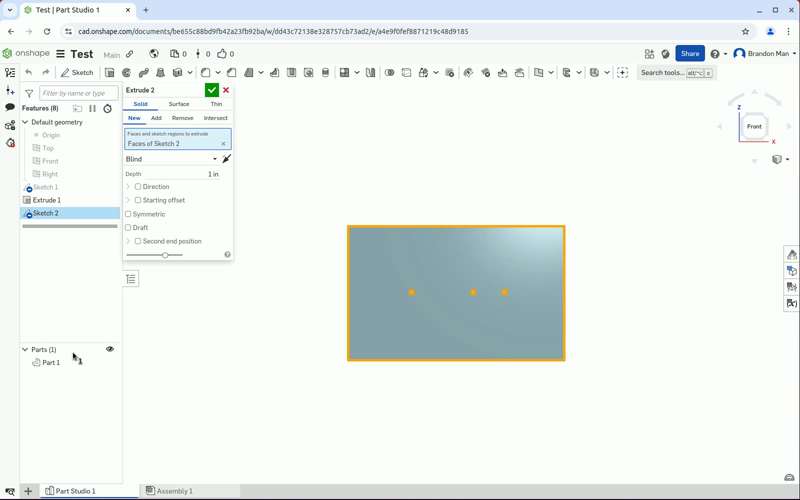
mouse_move(143, 106)
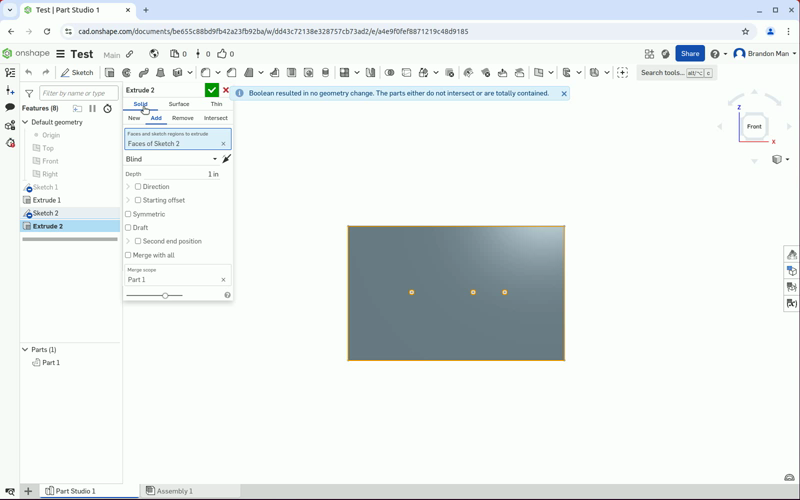
click(143, 106)
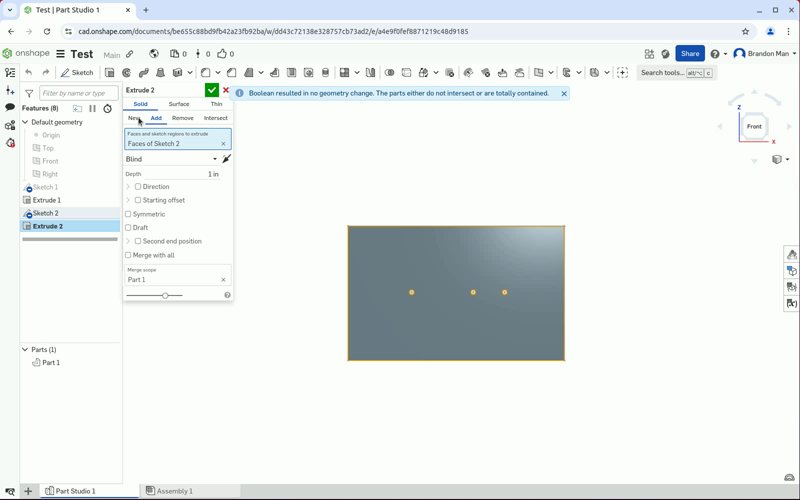
mouse_move(137, 120)
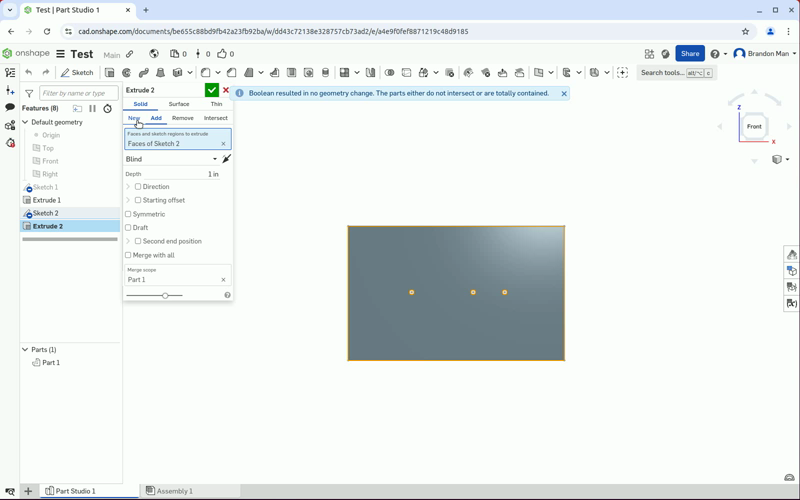
click(137, 120)
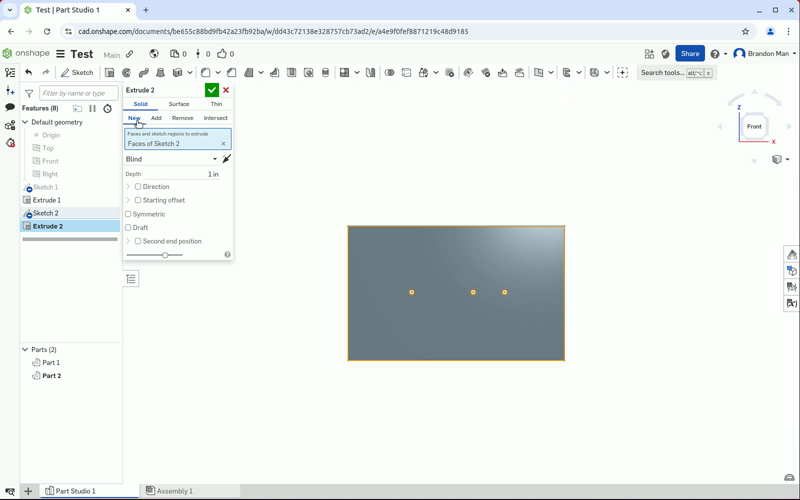
key(tab, 4)
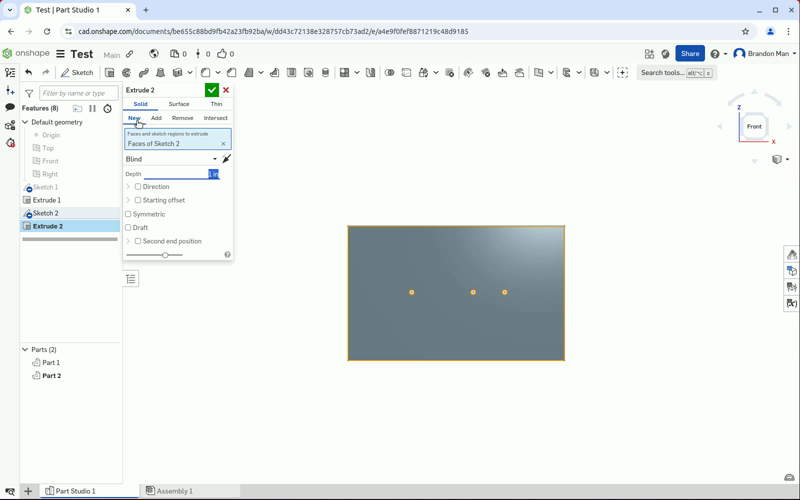
text(1.204)
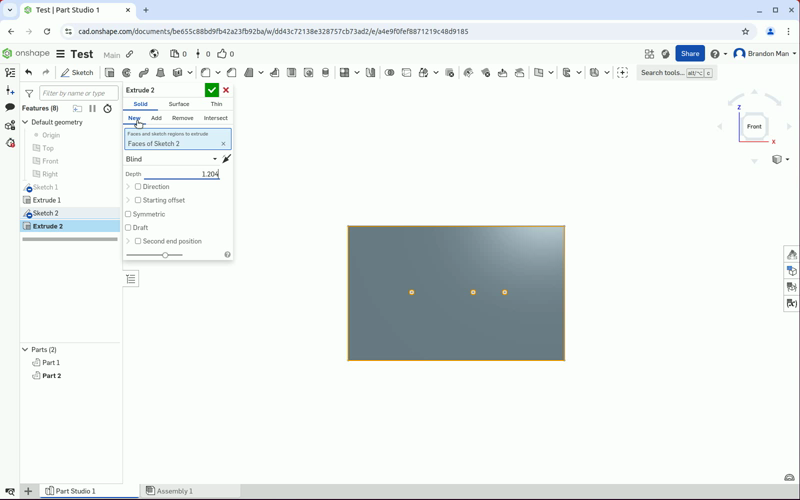
key(enter)
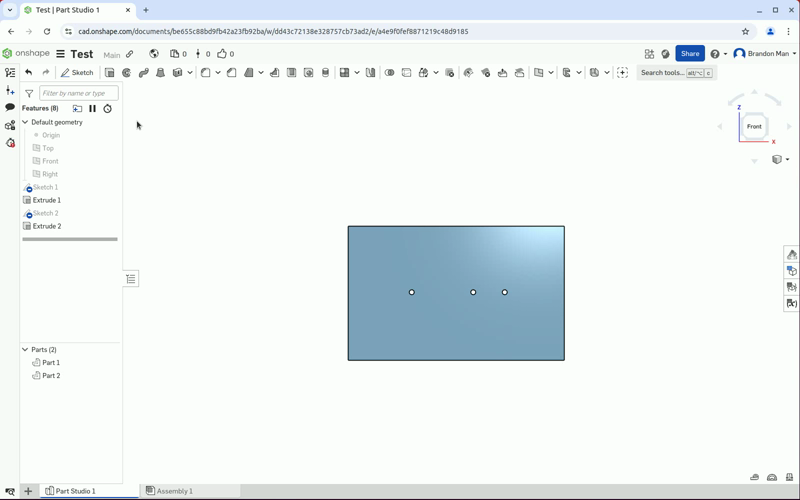
key(shift+h)
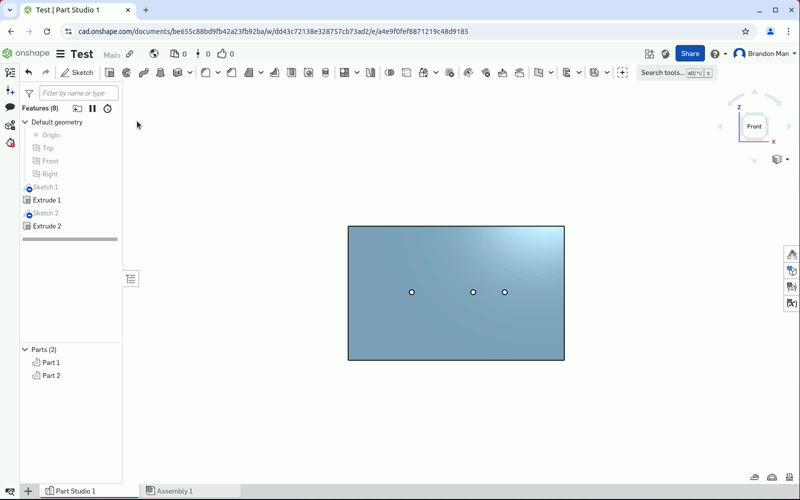
key(shift+h)
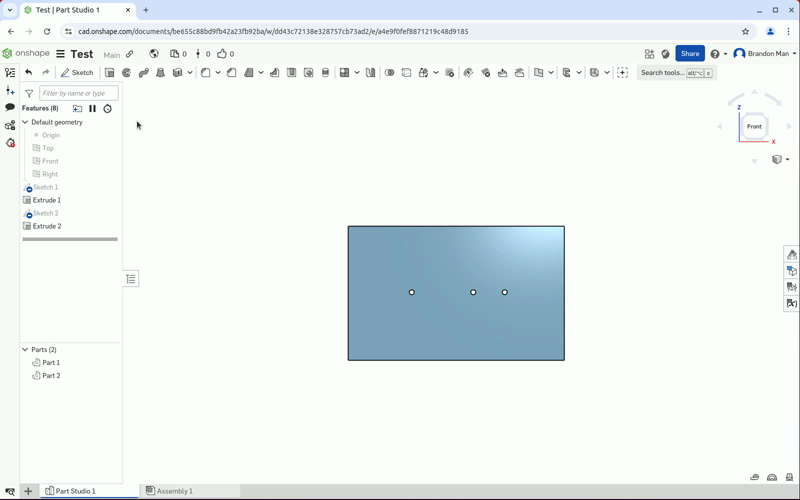
key(shift+7)
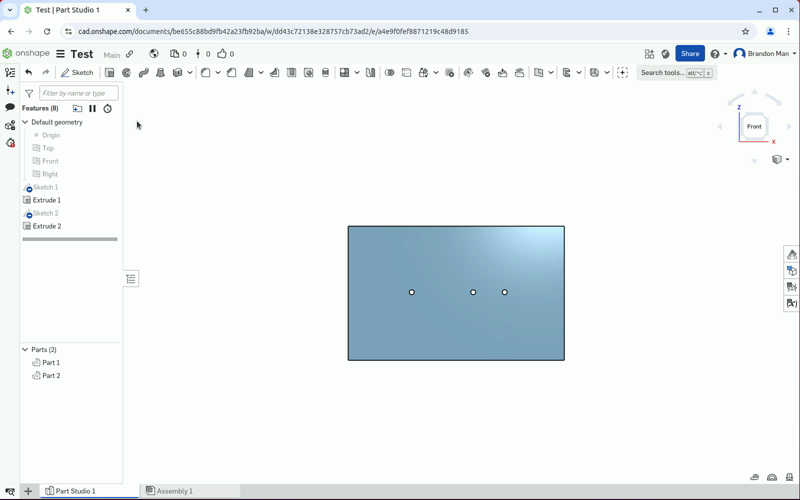
key(left, 2)
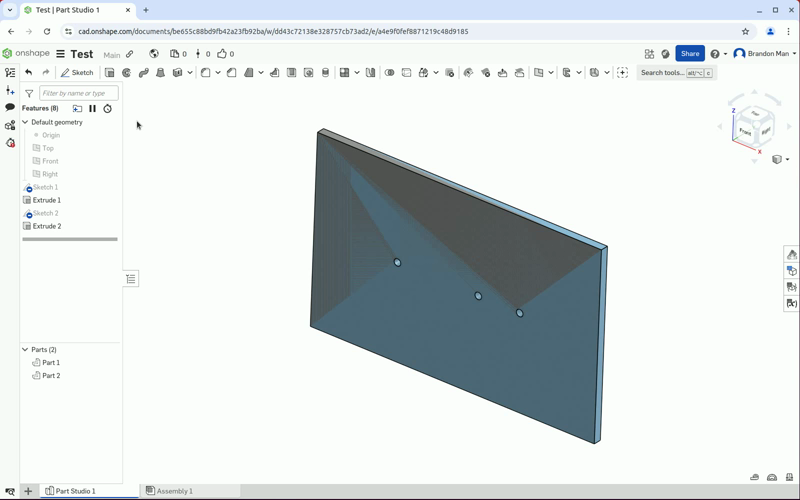
key(down, 2)
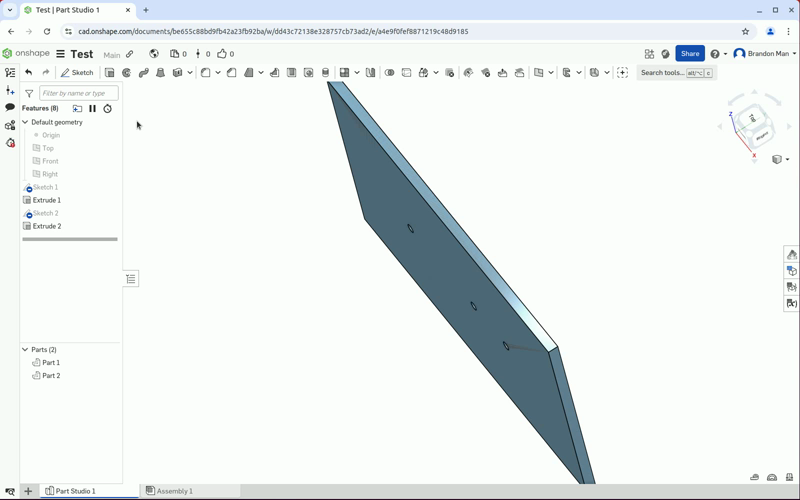
key(up, 2)
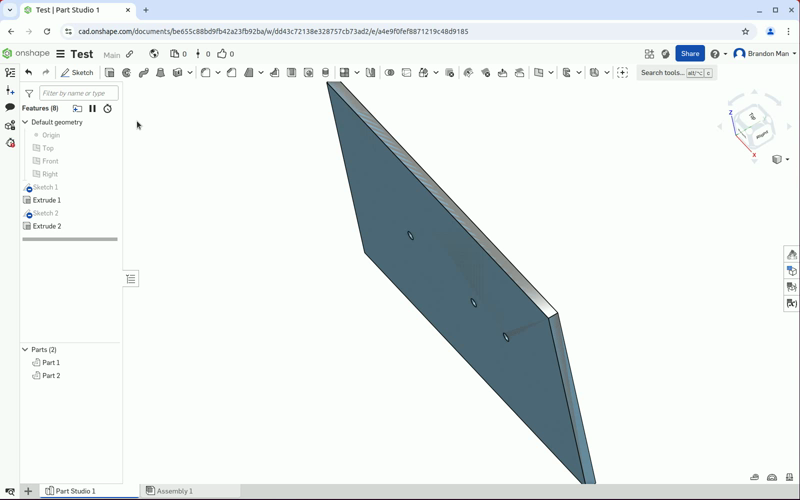
key(right, 2)
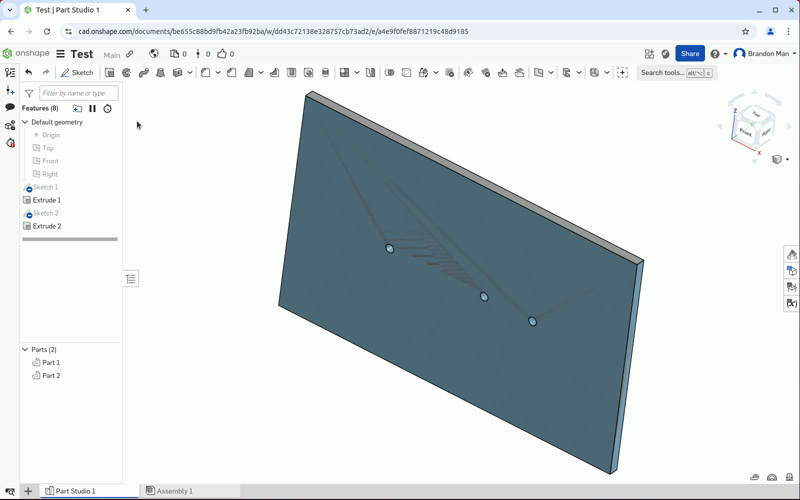
mouse_move(73, 189)
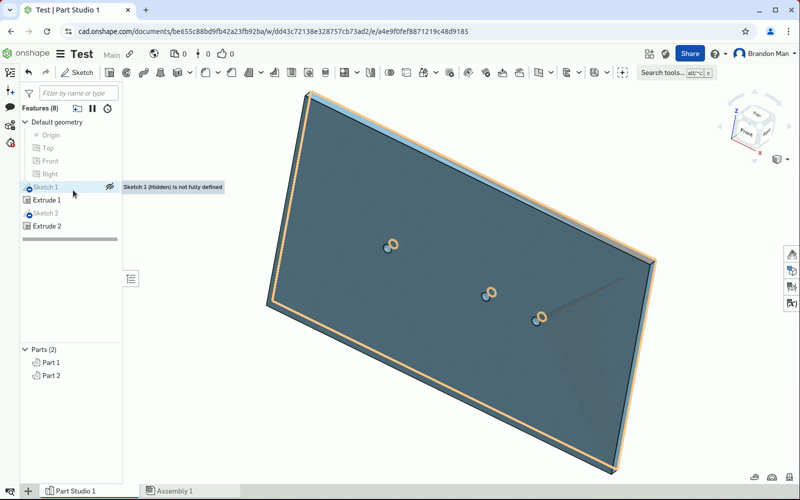
click(73, 189)